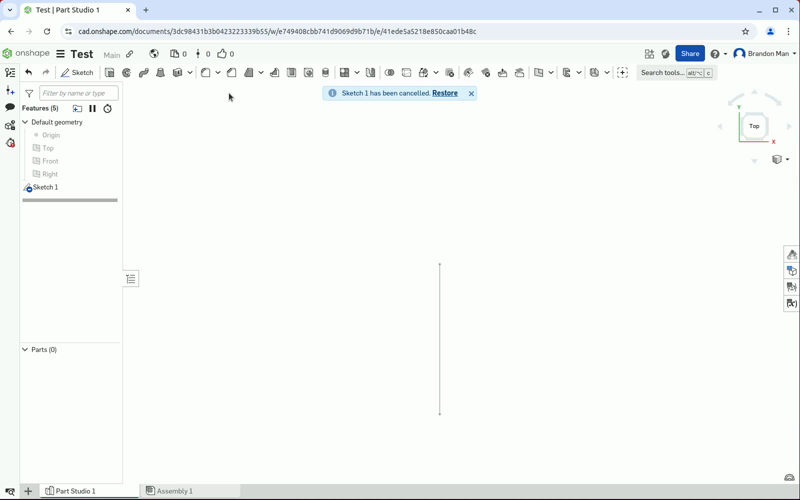
key(shift+h)
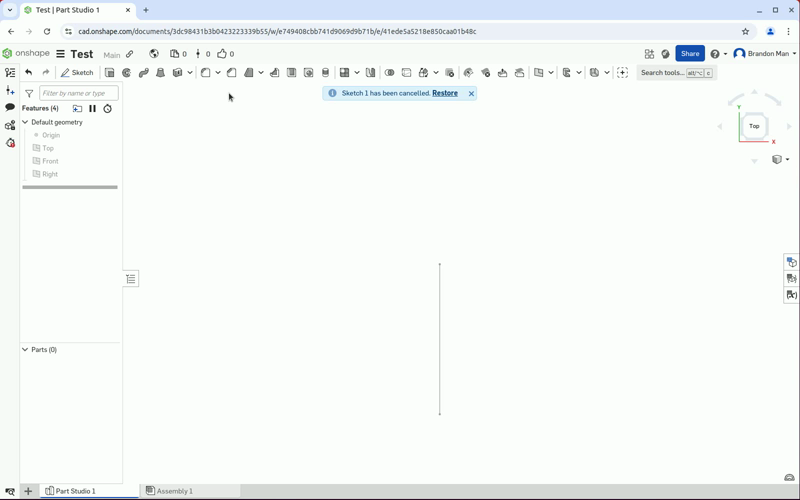
key(shift+s)
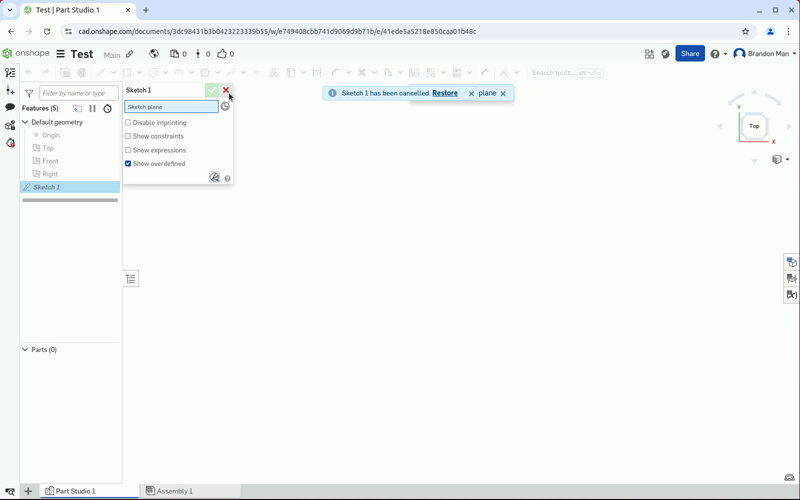
mouse_move(73, 150)
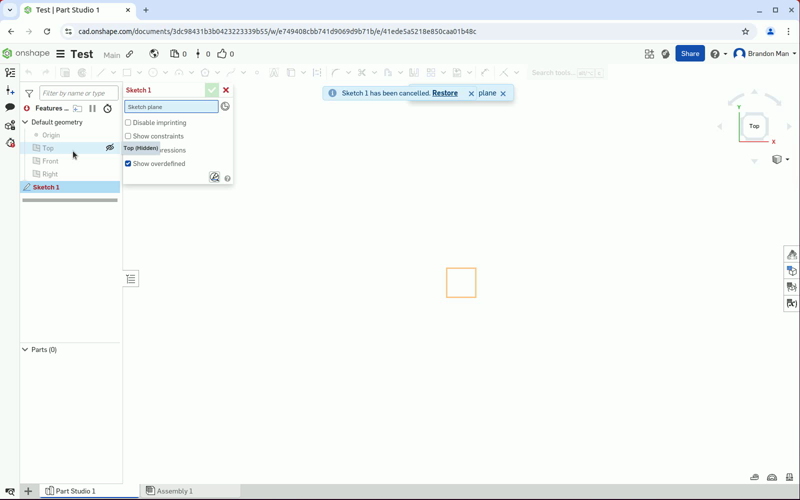
click(73, 150)
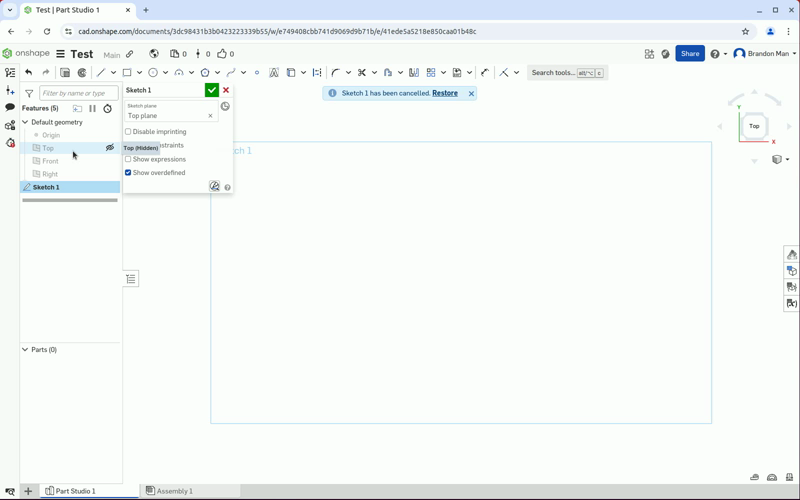
mouse_move(73, 352)
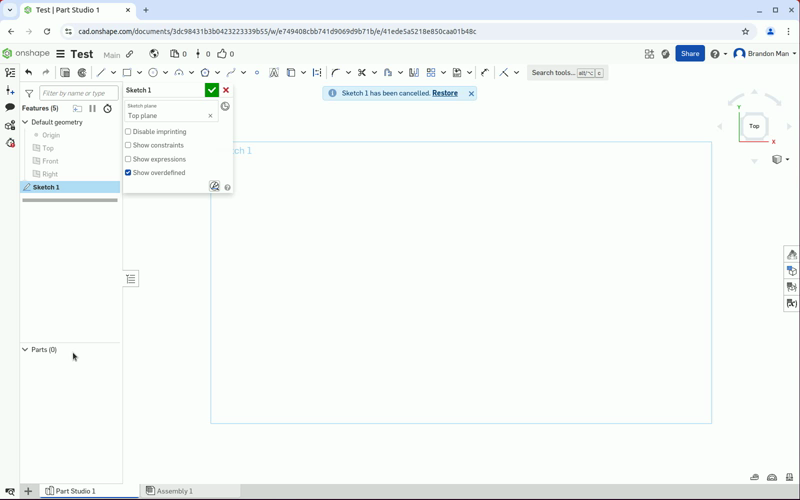
key(y)
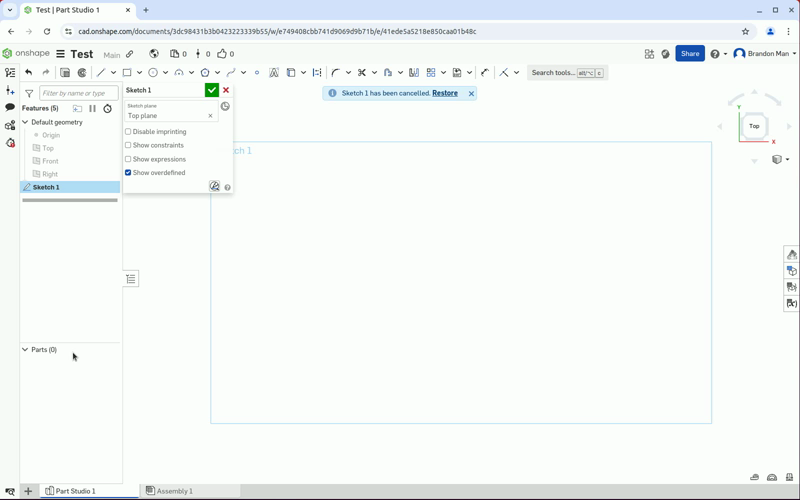
key(l)
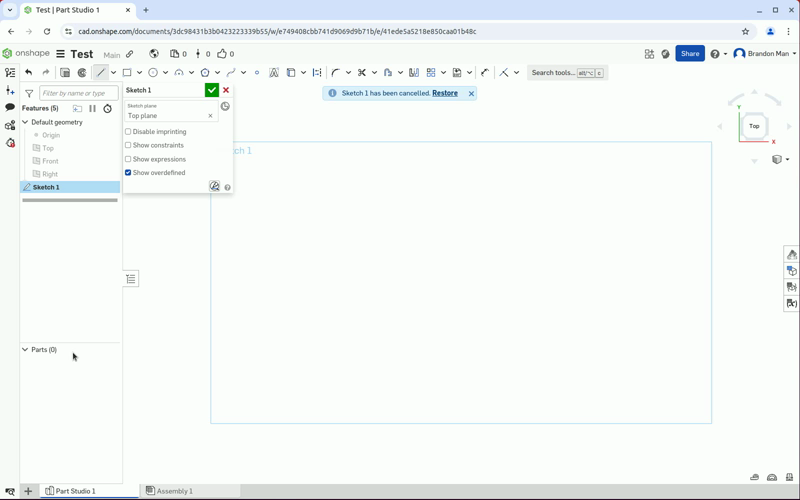
key_down(shift)
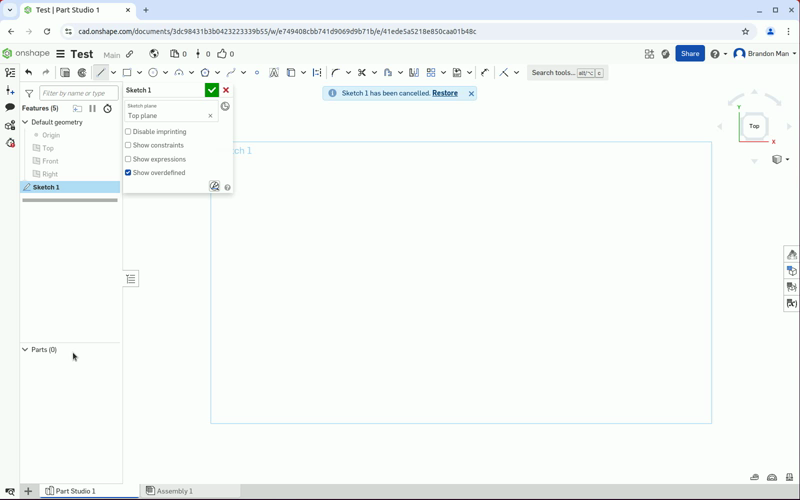
mouse_move(413, 395)
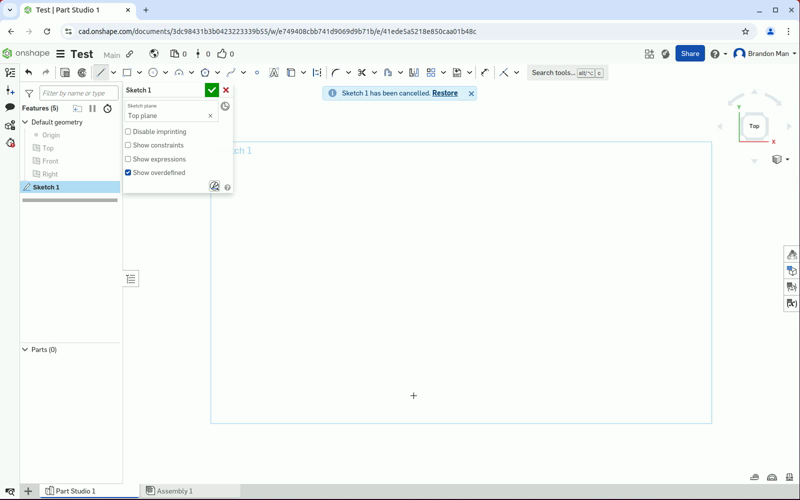
click(413, 395)
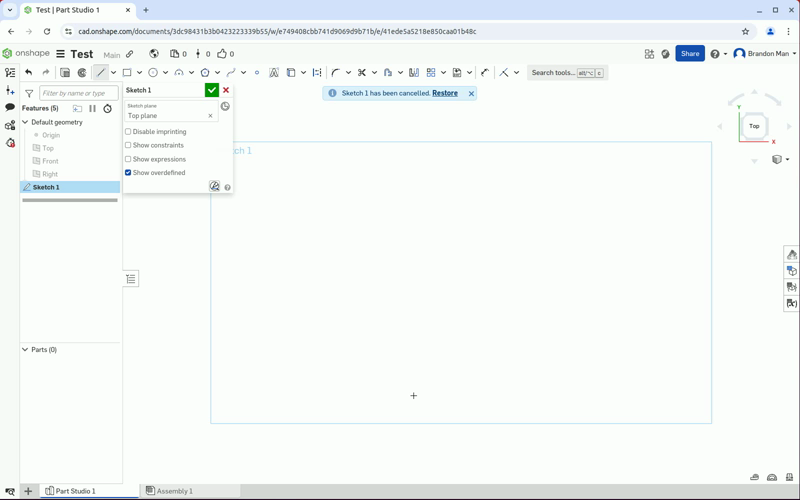
key_up(shift)
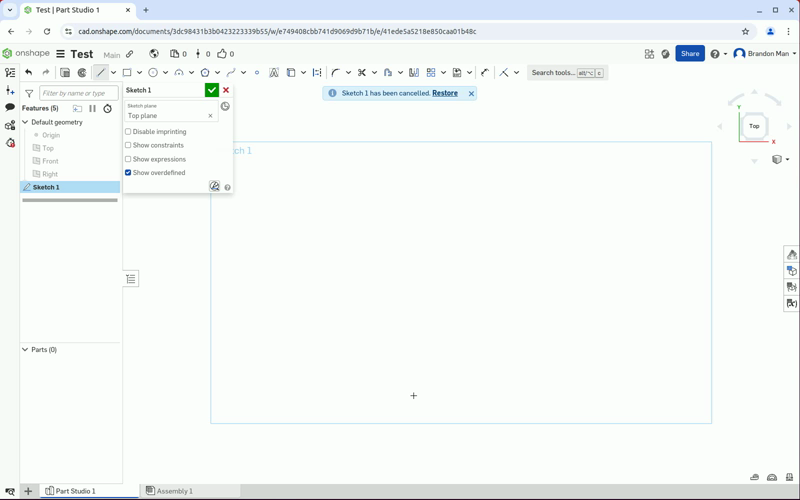
key_down(shift)
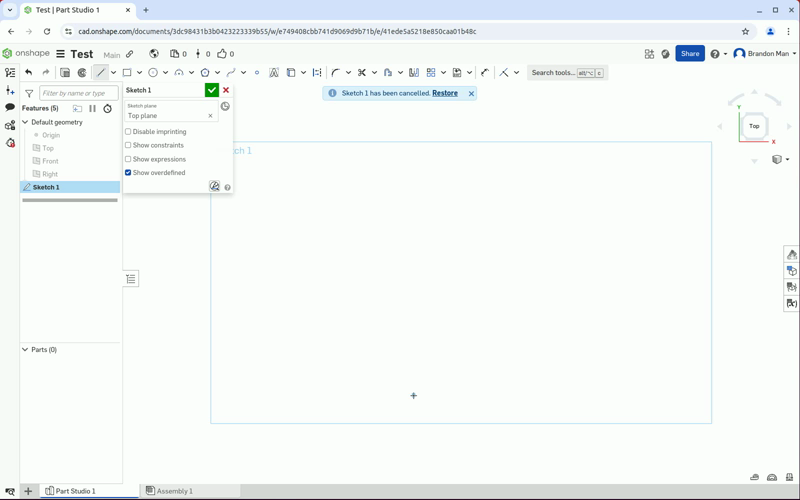
mouse_move(508, 395)
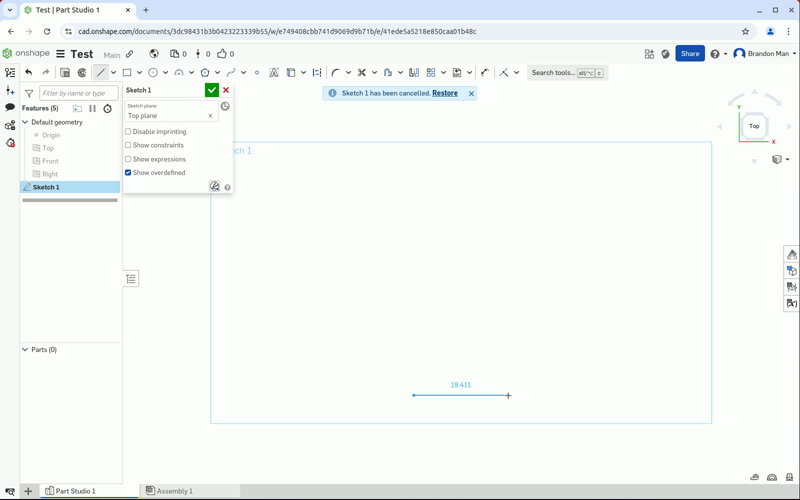
click(508, 395)
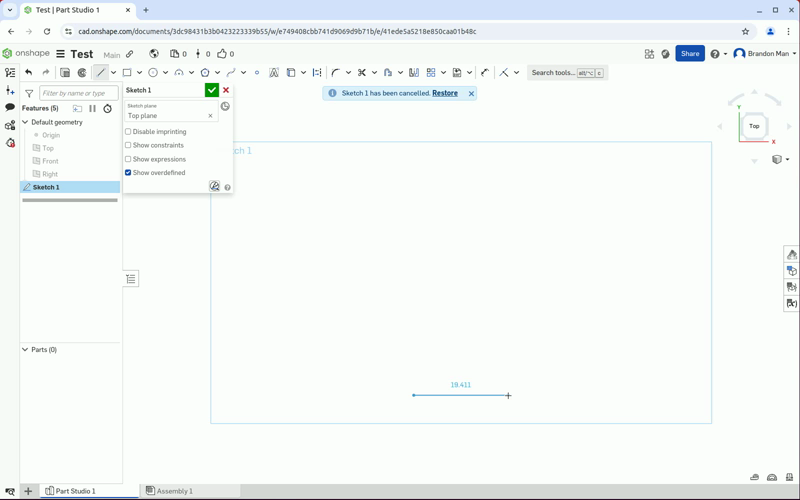
key_up(shift)
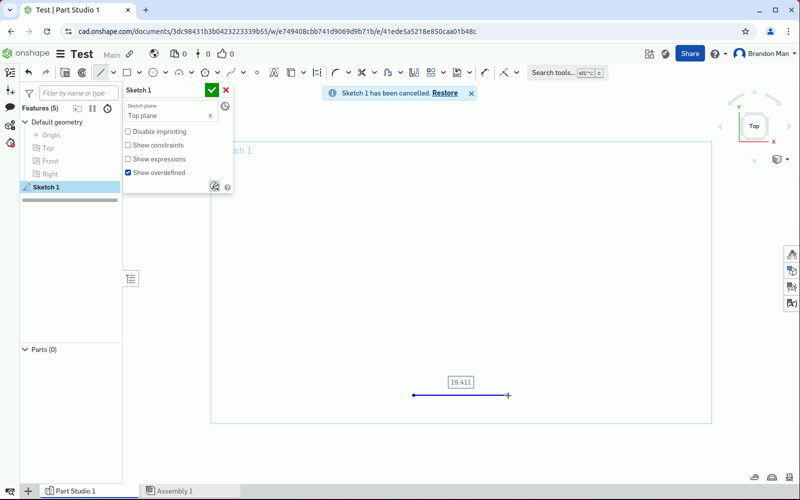
key_down(shift)
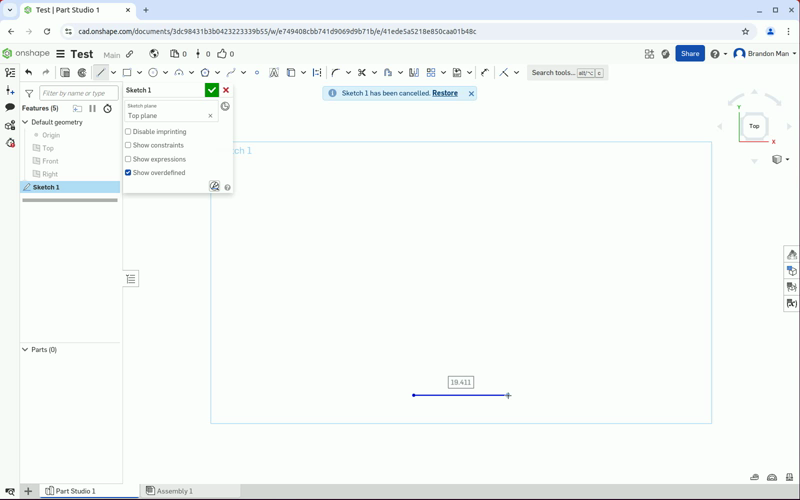
mouse_move(508, 171)
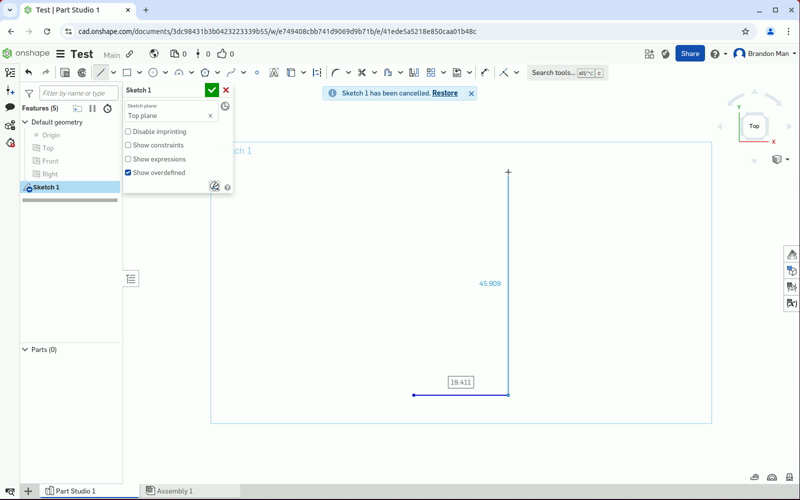
click(508, 171)
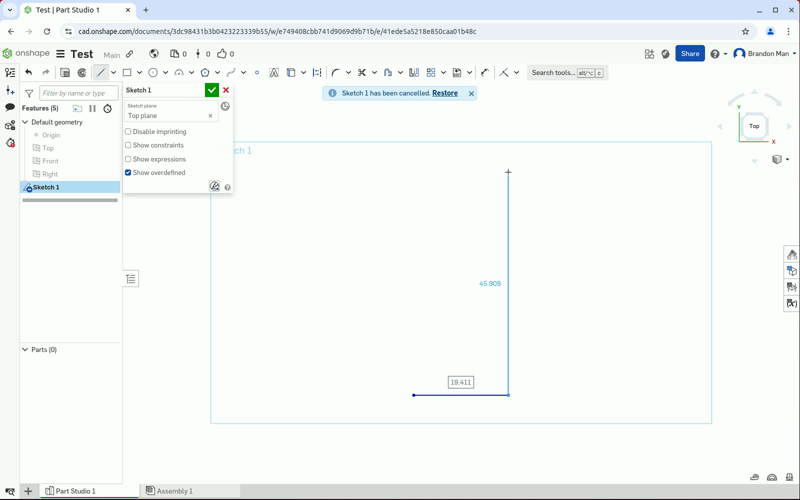
key_up(shift)
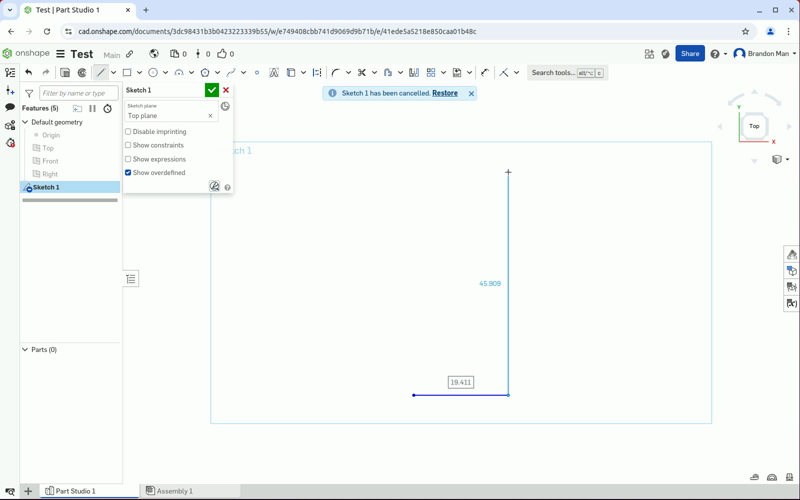
key_down(shift)
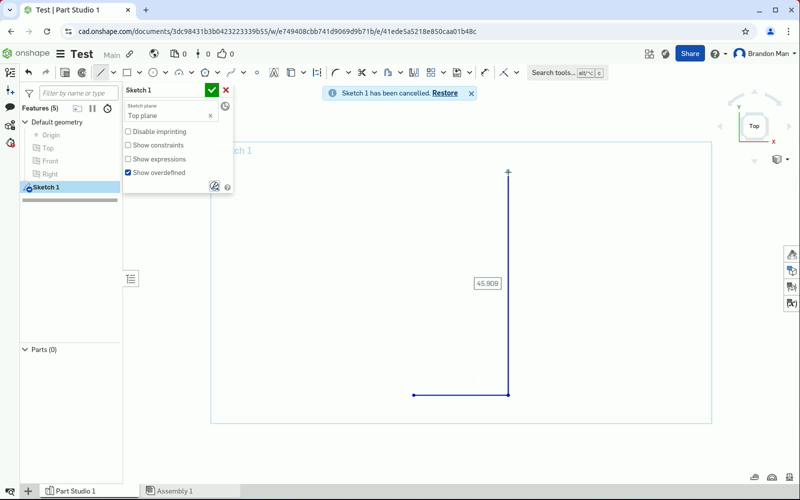
mouse_move(413, 171)
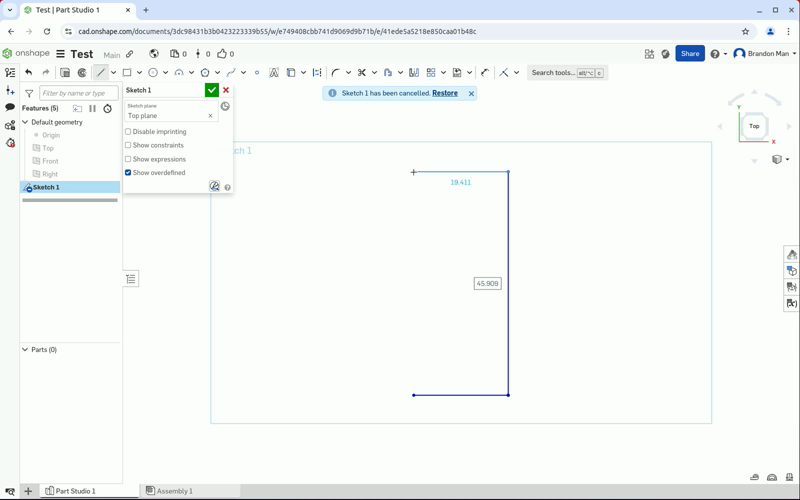
click(413, 171)
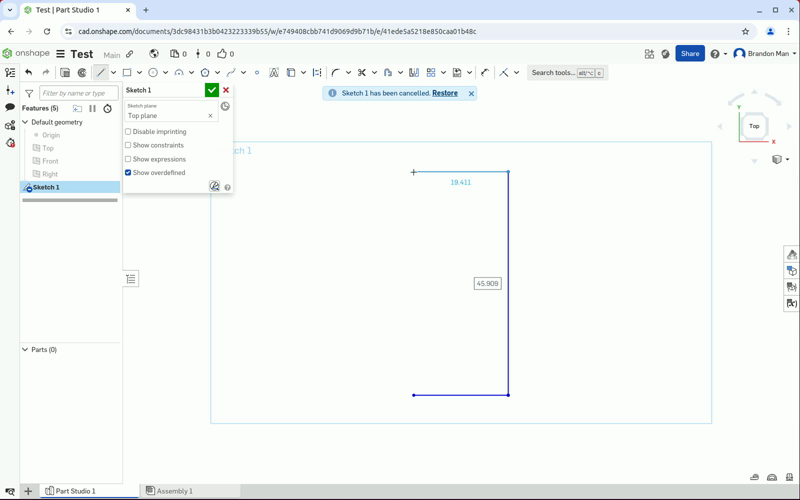
key_up(shift)
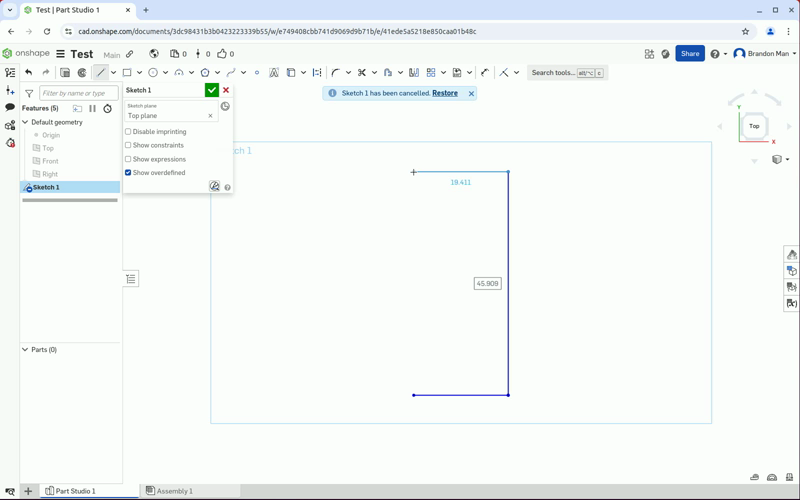
key_down(shift)
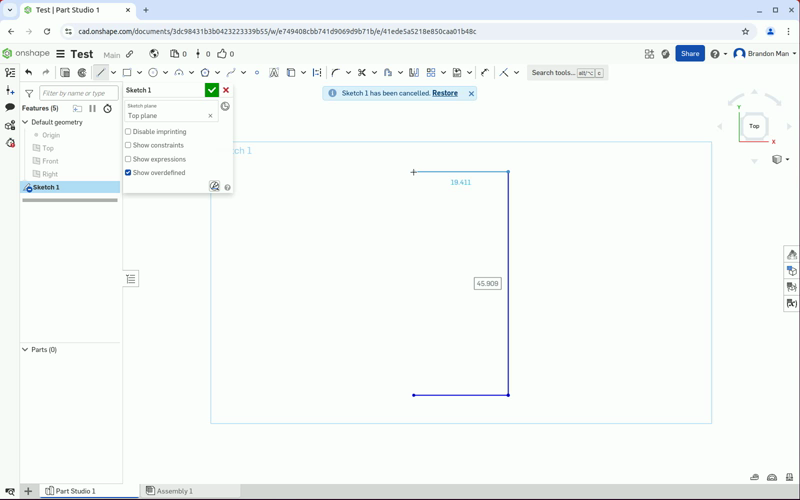
mouse_move(413, 395)
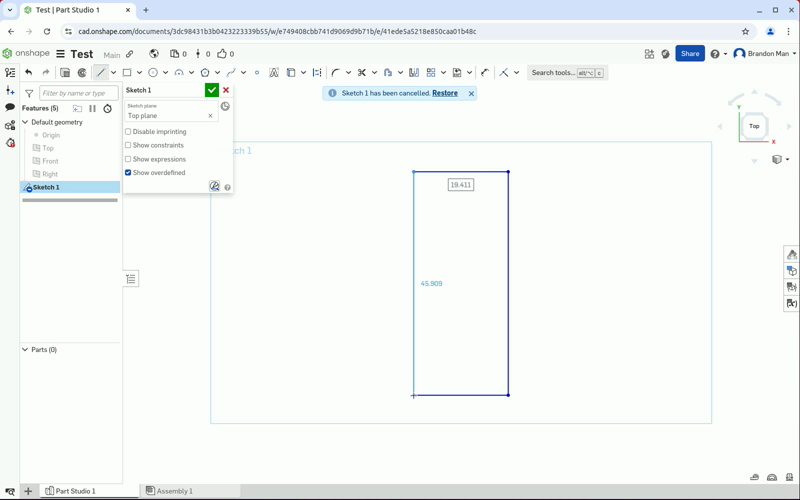
key_up(shift)
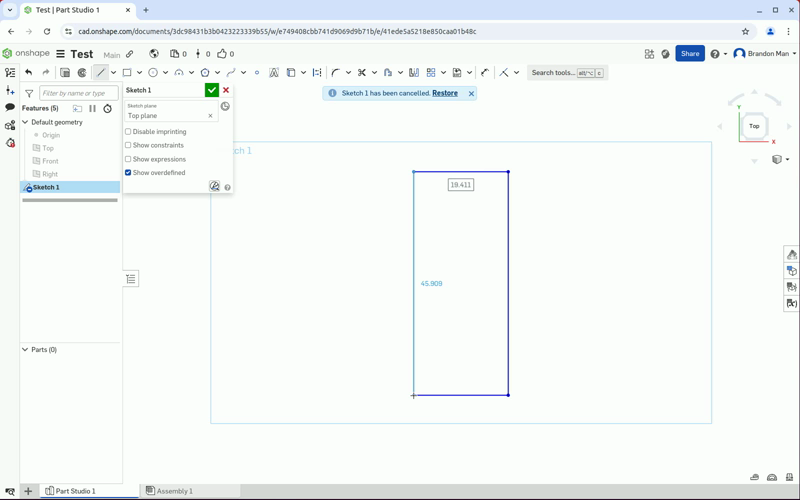
click(413, 395)
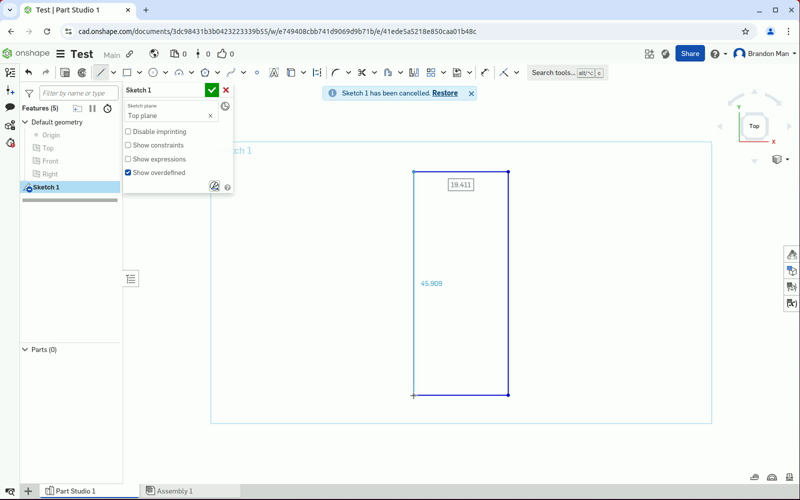
key(esc)
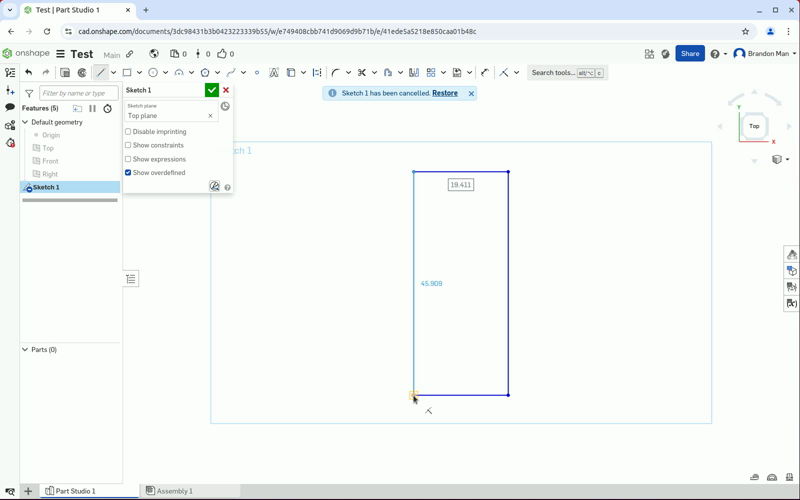
key(l)
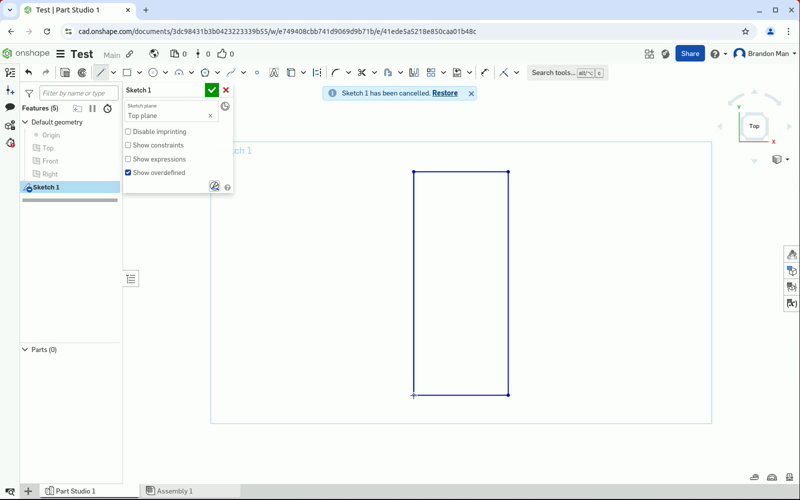
key_down(shift)
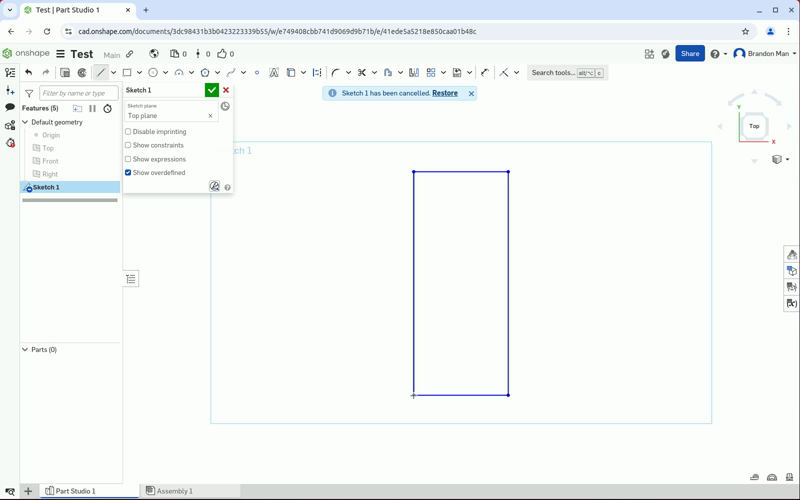
mouse_move(432, 374)
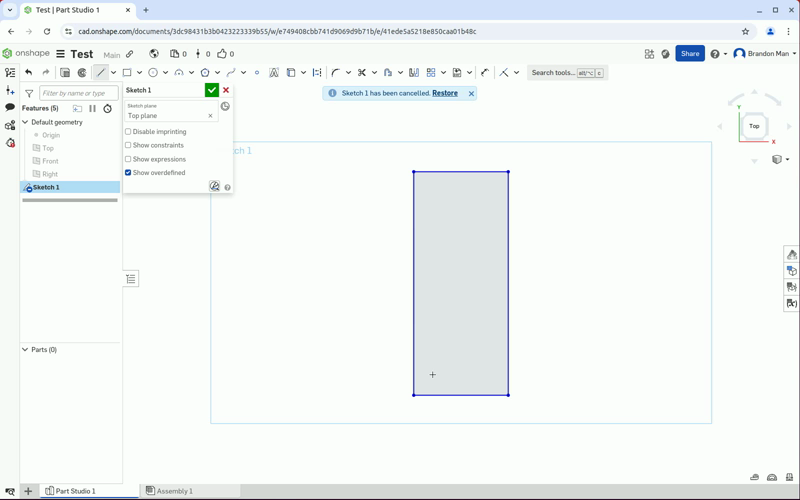
click(432, 374)
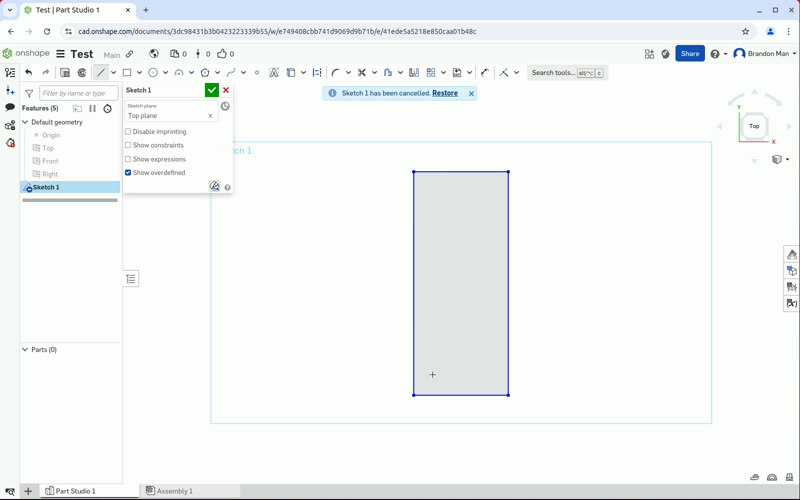
key_up(shift)
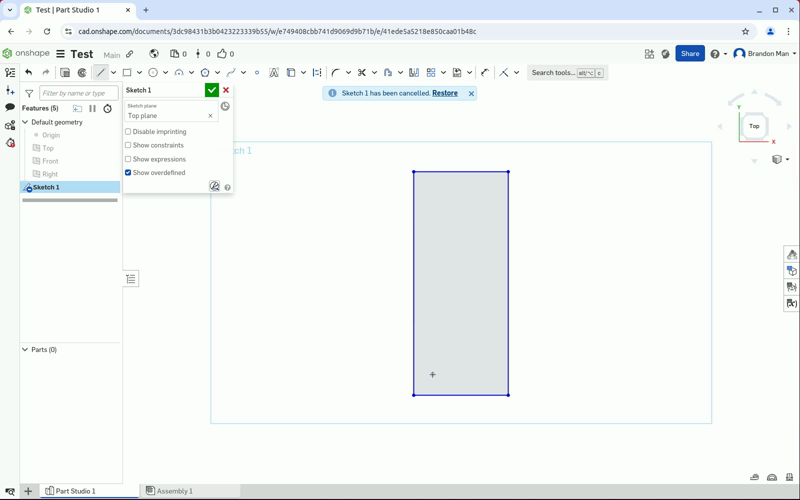
key_down(shift)
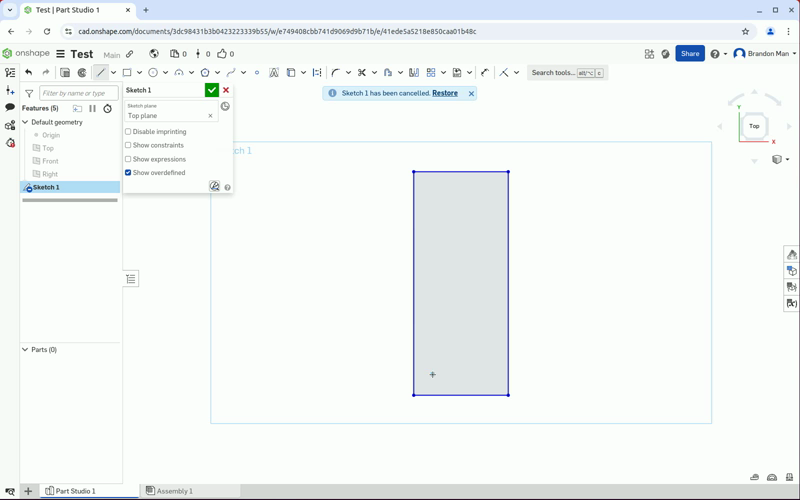
mouse_move(462, 374)
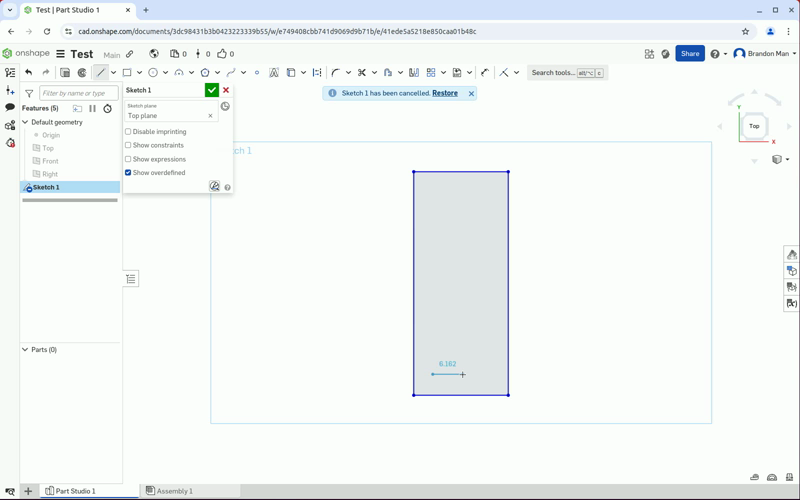
mouse_move(486, 374)
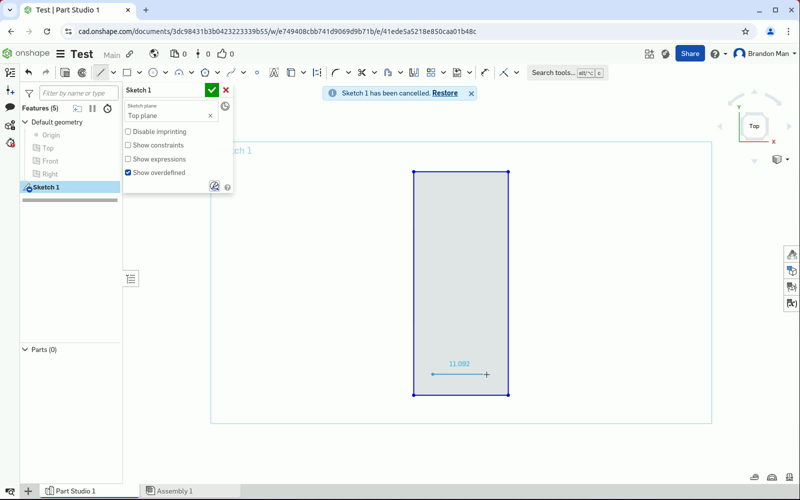
click(486, 374)
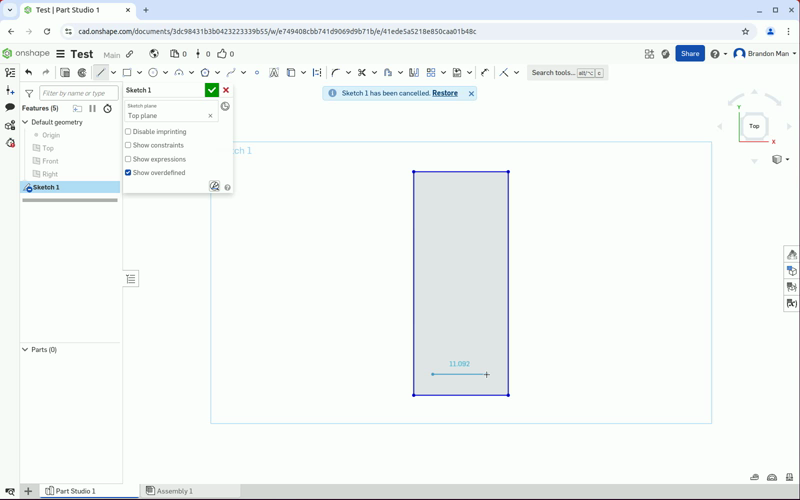
key_up(shift)
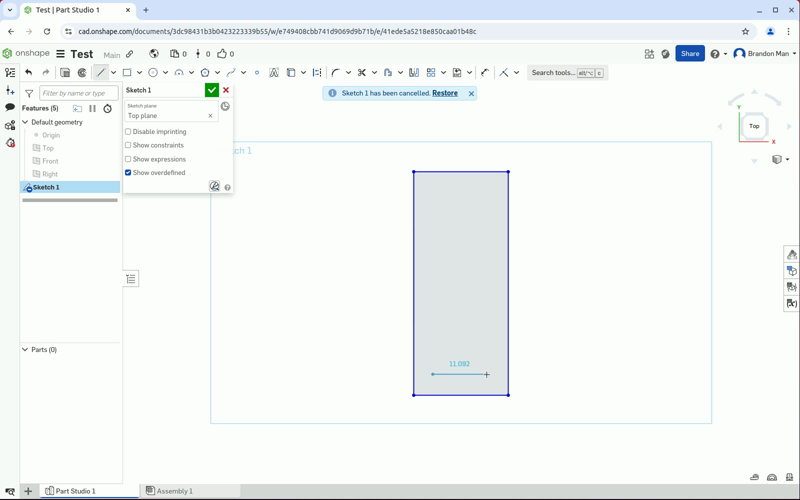
key_down(shift)
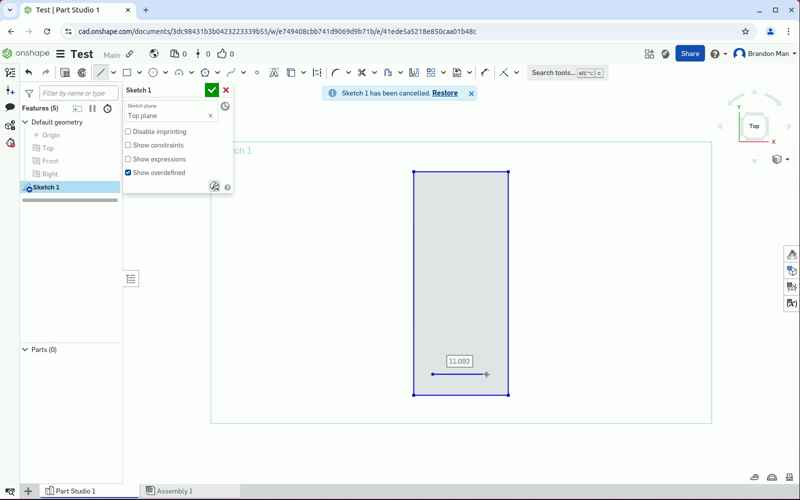
mouse_move(486, 308)
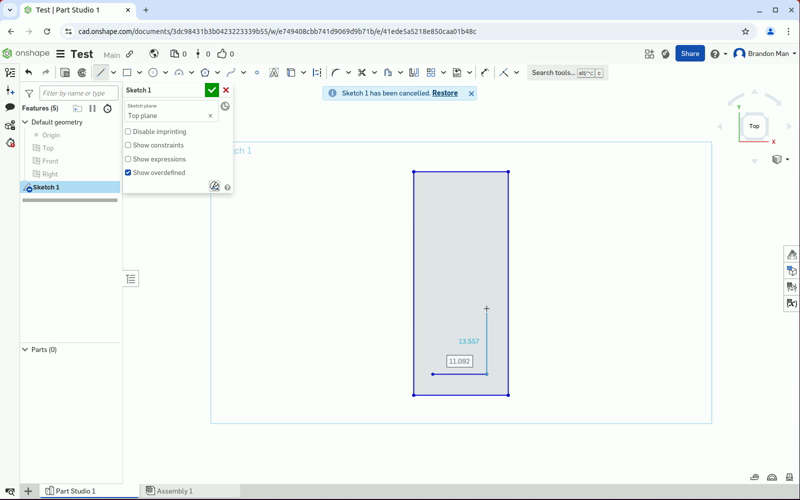
click(486, 308)
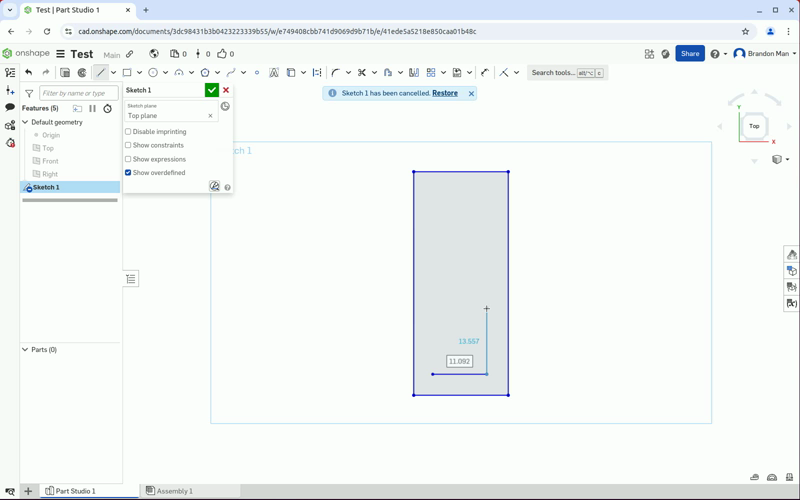
key_up(shift)
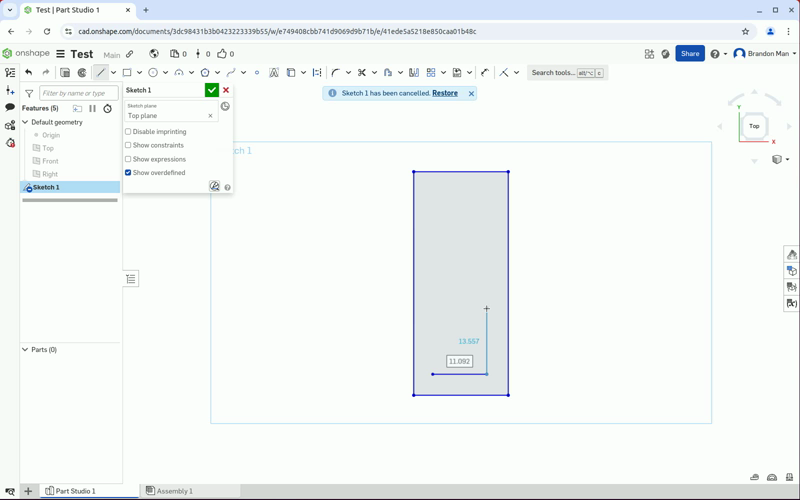
key(esc)
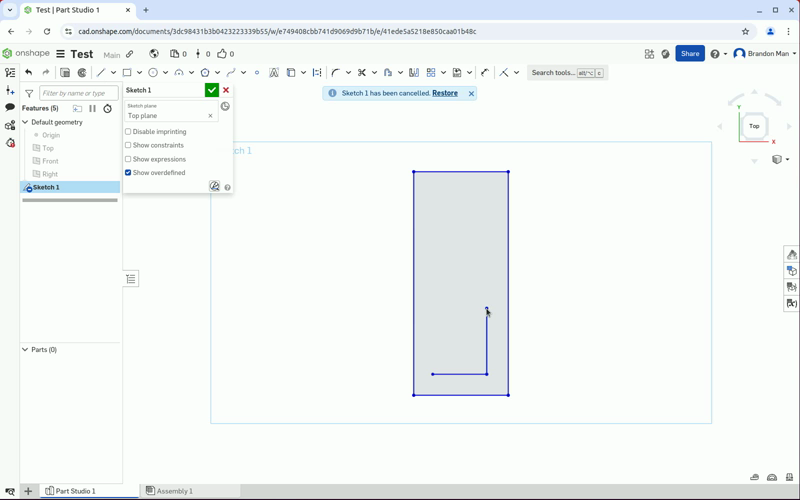
key(a)
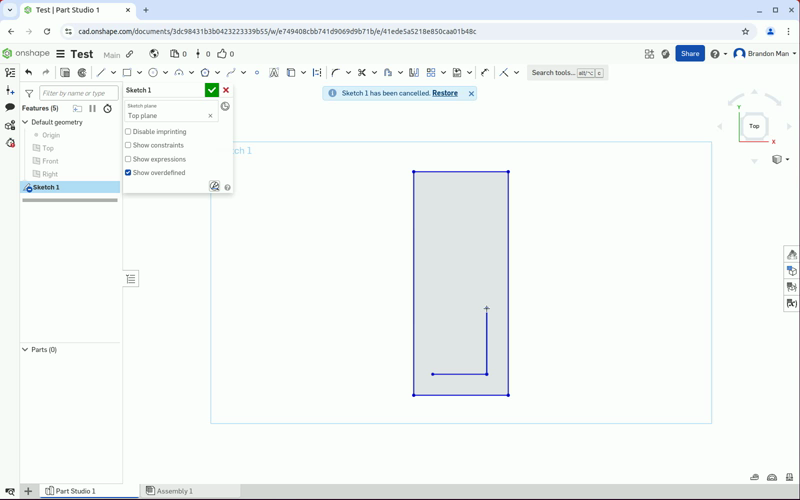
mouse_move(486, 308)
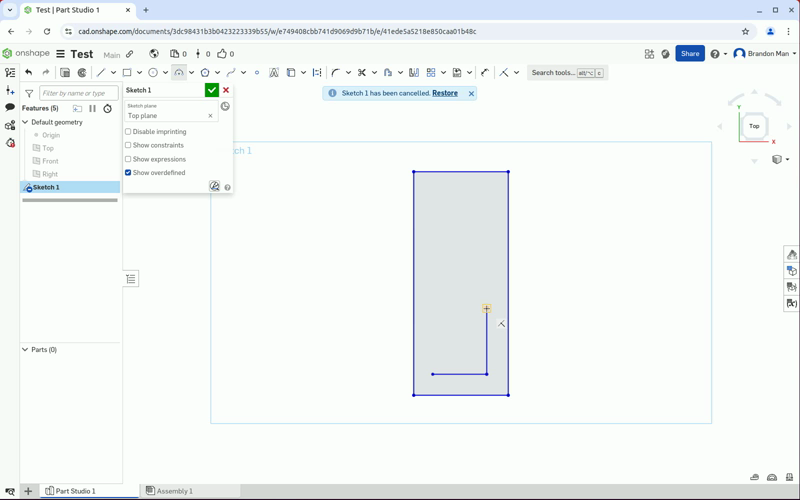
click(486, 308)
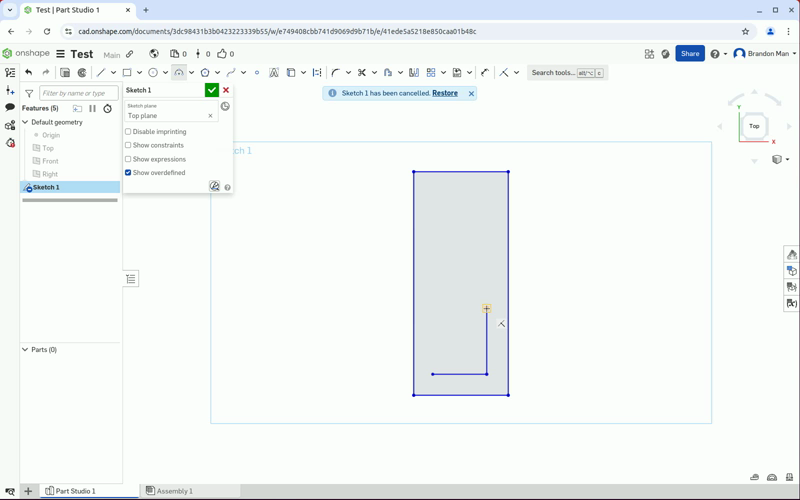
key_down(shift)
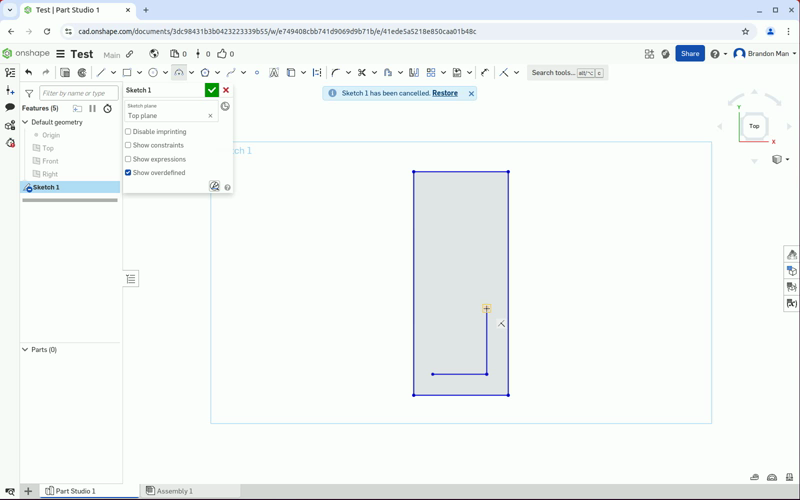
mouse_move(486, 258)
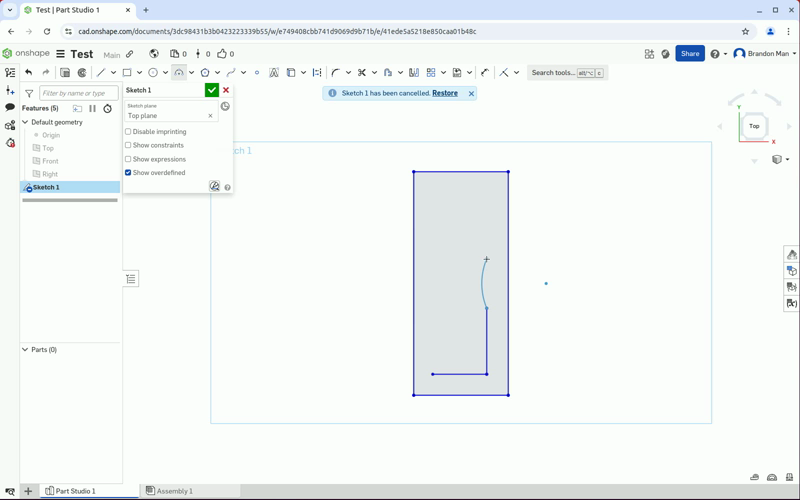
click(486, 258)
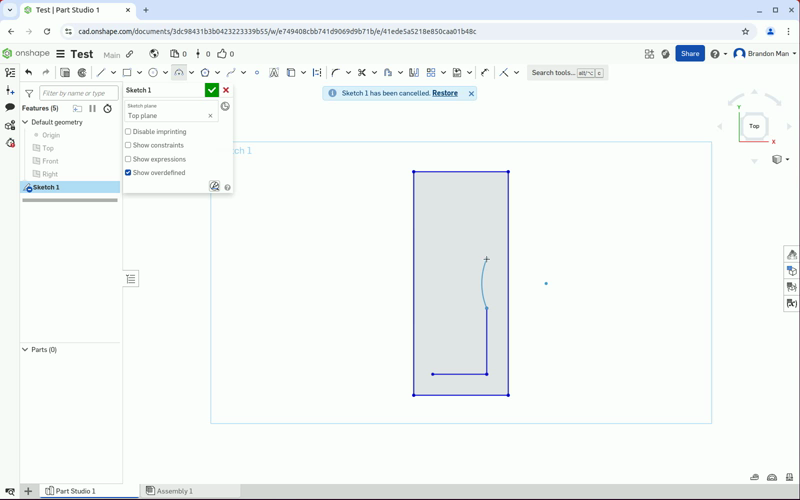
mouse_move(496, 283)
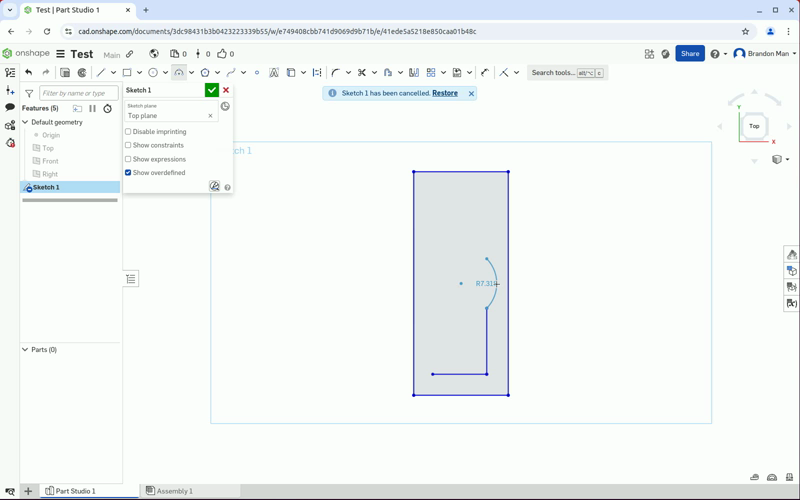
click(496, 283)
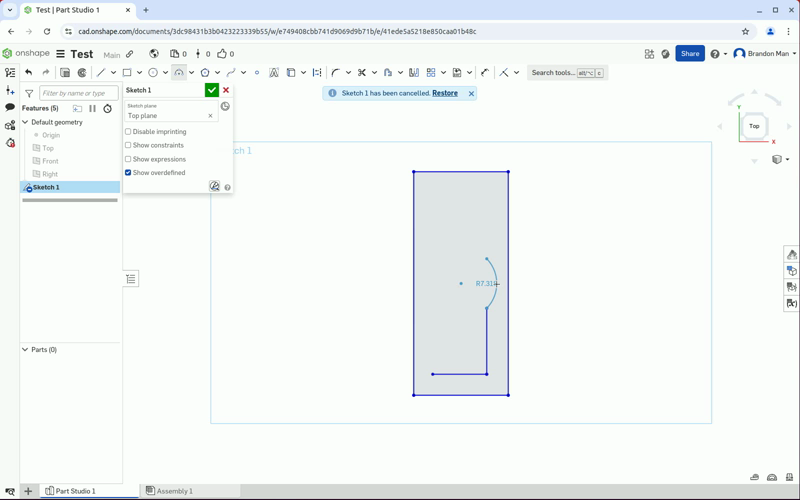
key_up(shift)
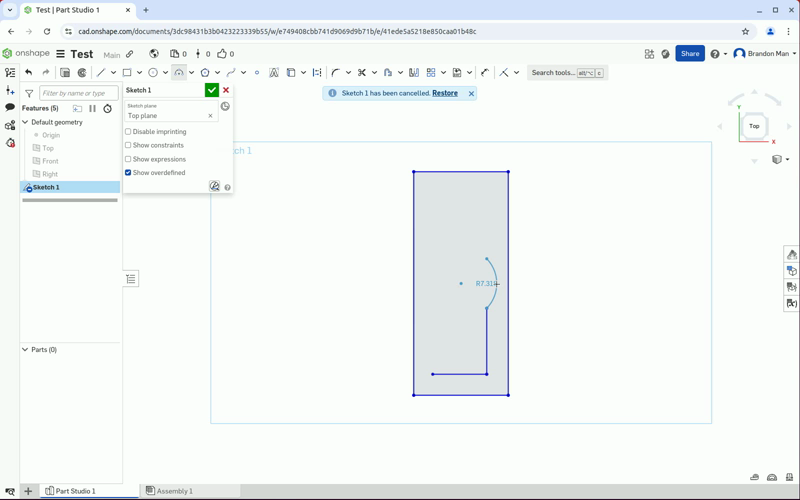
key(esc)
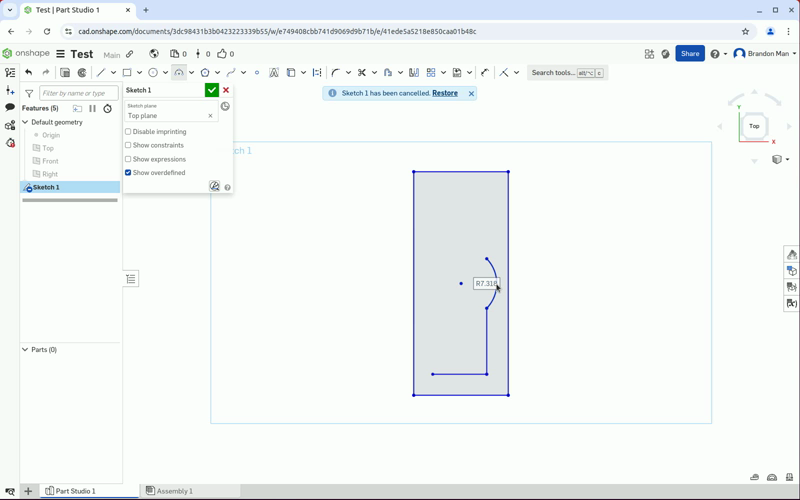
key(l)
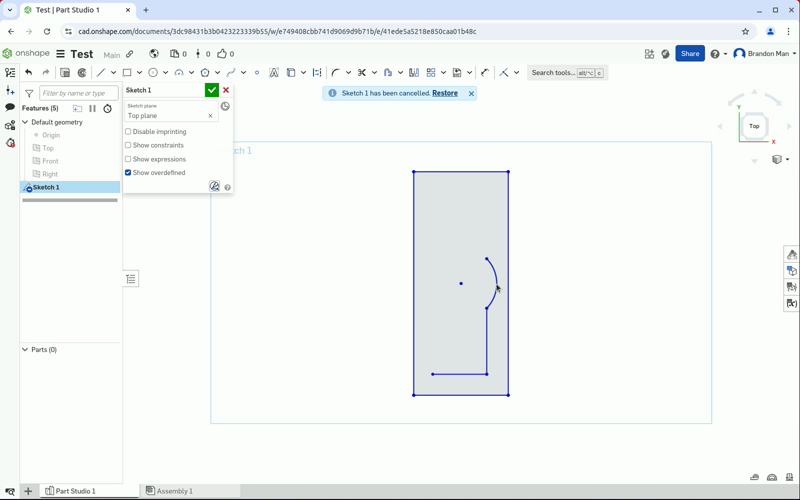
mouse_move(486, 258)
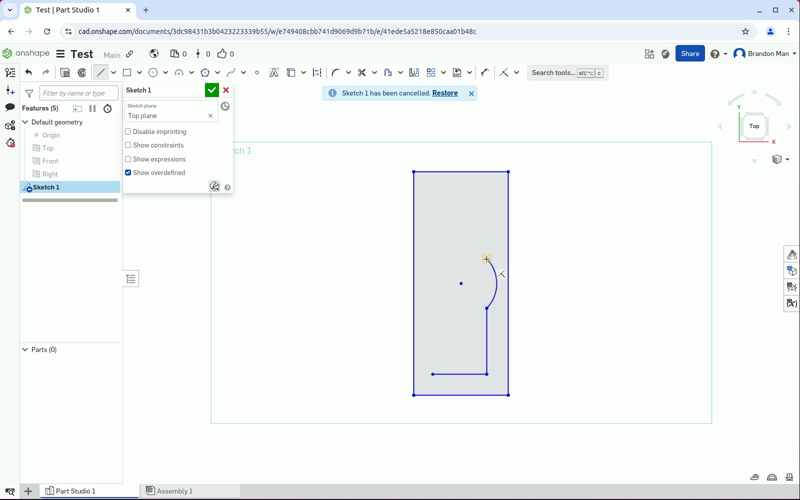
click(486, 258)
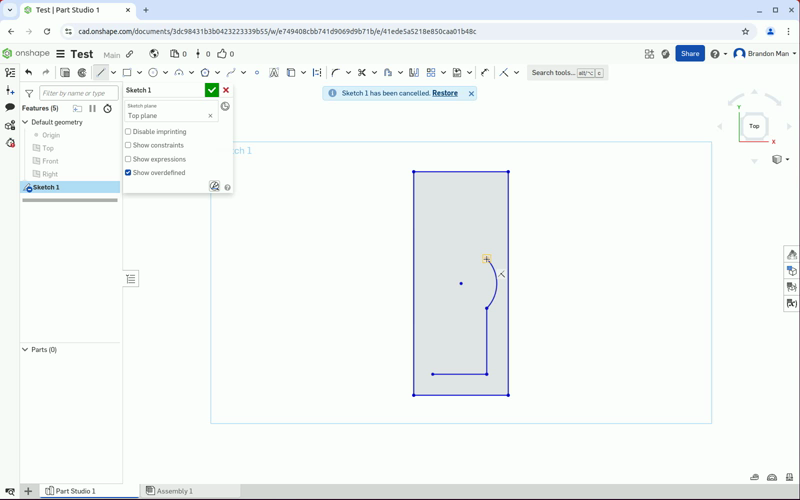
key_down(shift)
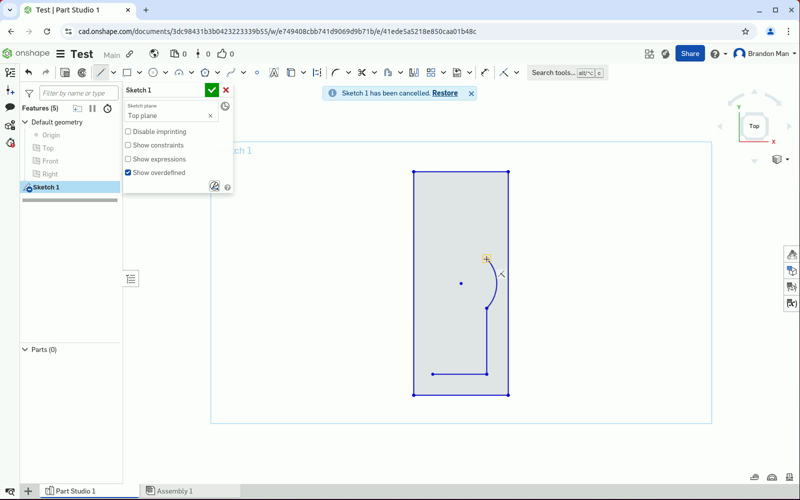
mouse_move(486, 192)
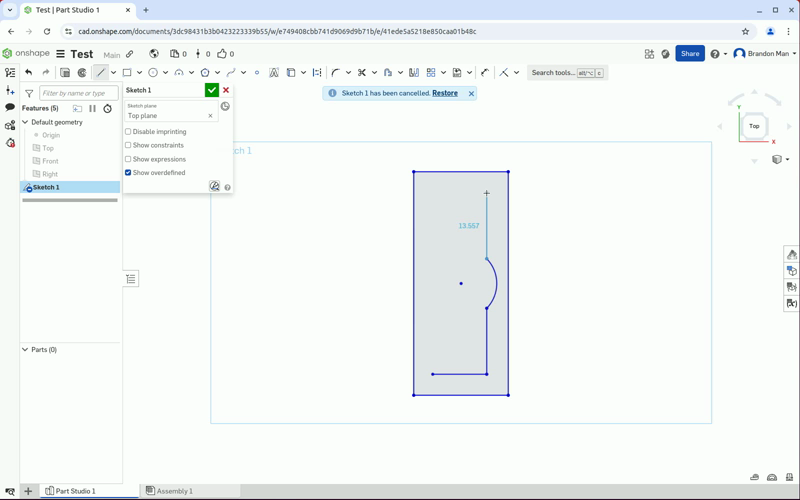
click(486, 192)
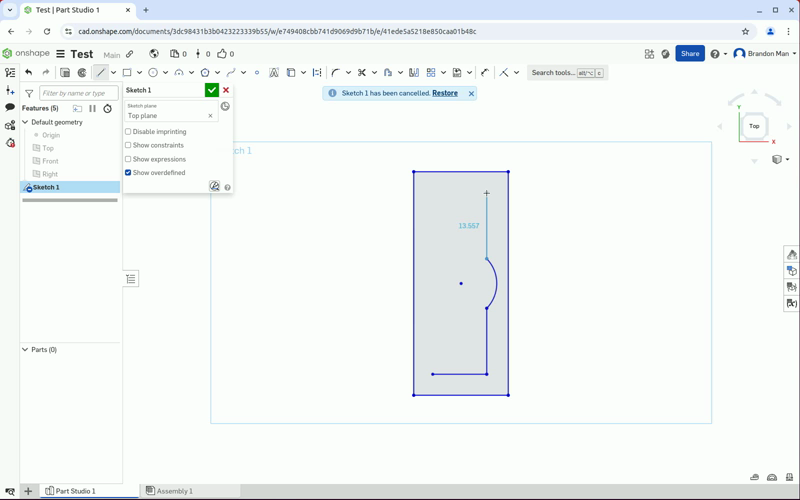
key_up(shift)
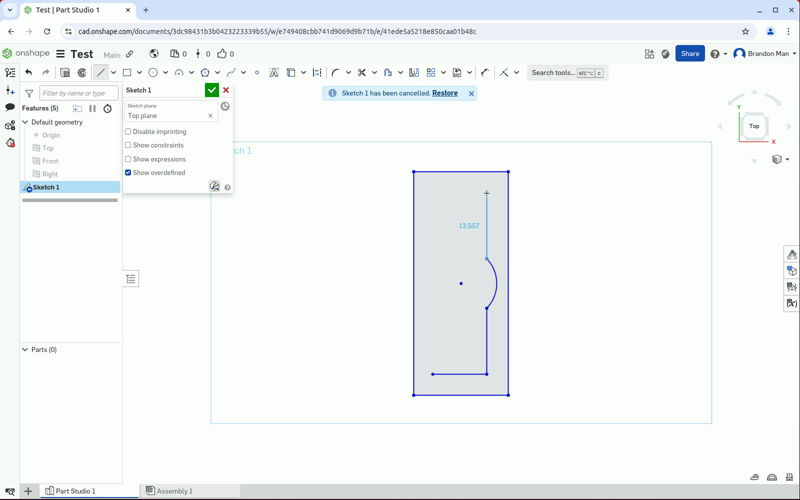
key_down(shift)
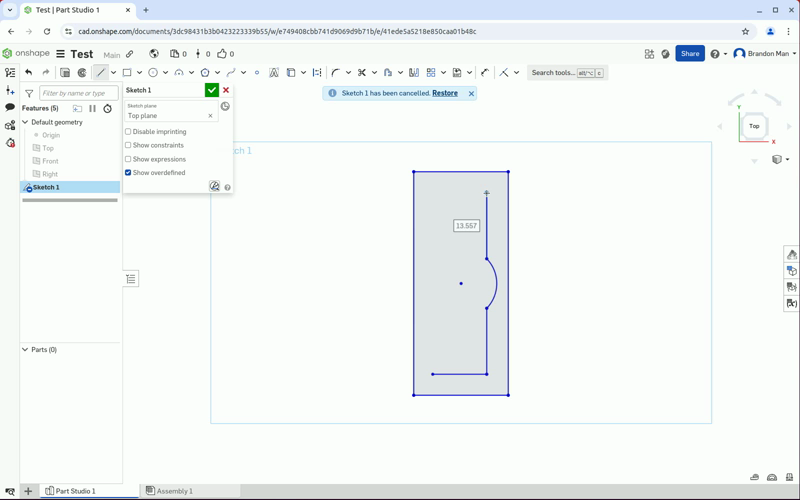
mouse_move(516, 192)
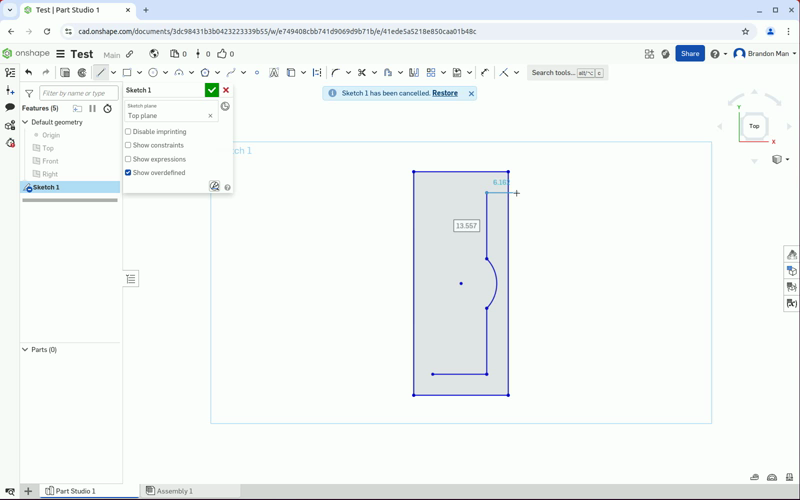
mouse_move(432, 192)
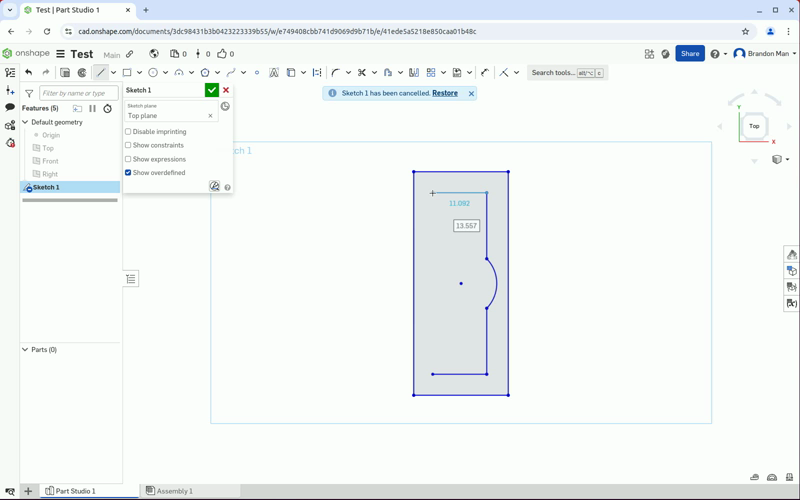
click(432, 192)
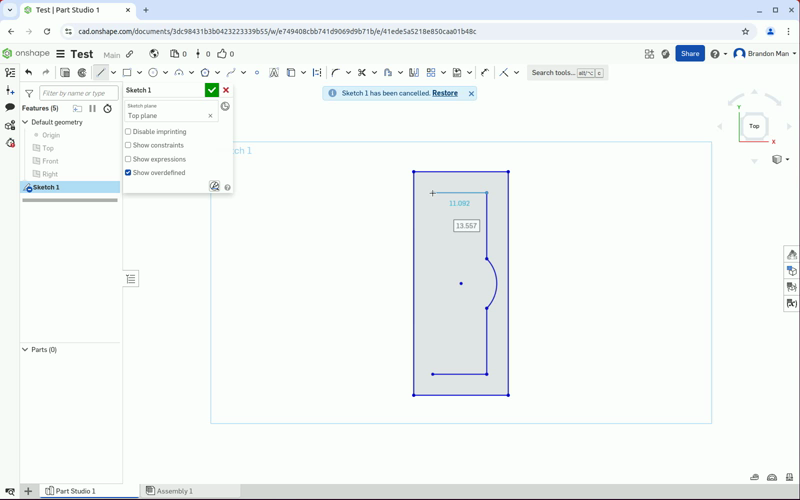
key_up(shift)
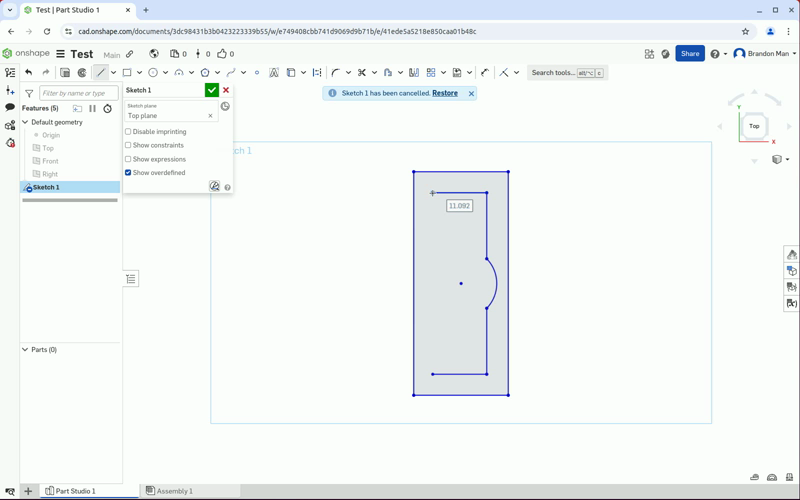
key_down(shift)
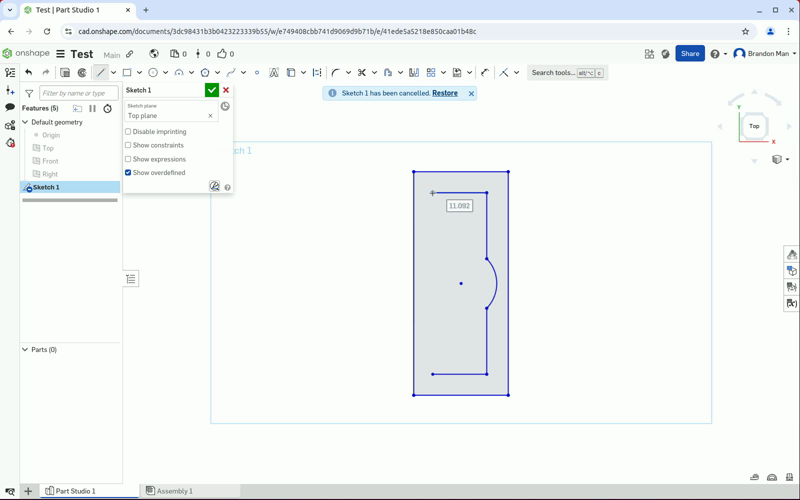
mouse_move(432, 258)
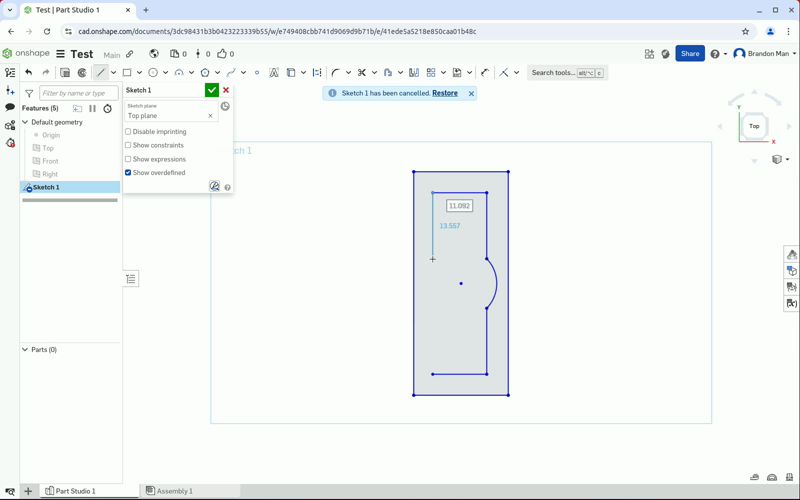
click(432, 258)
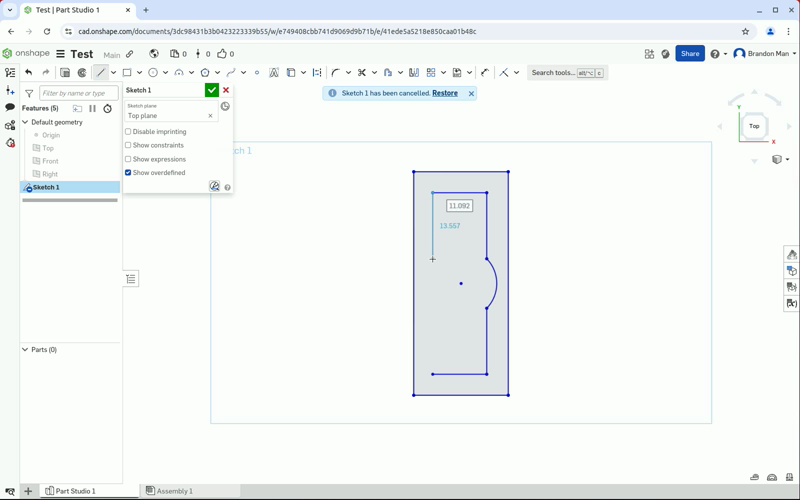
key_up(shift)
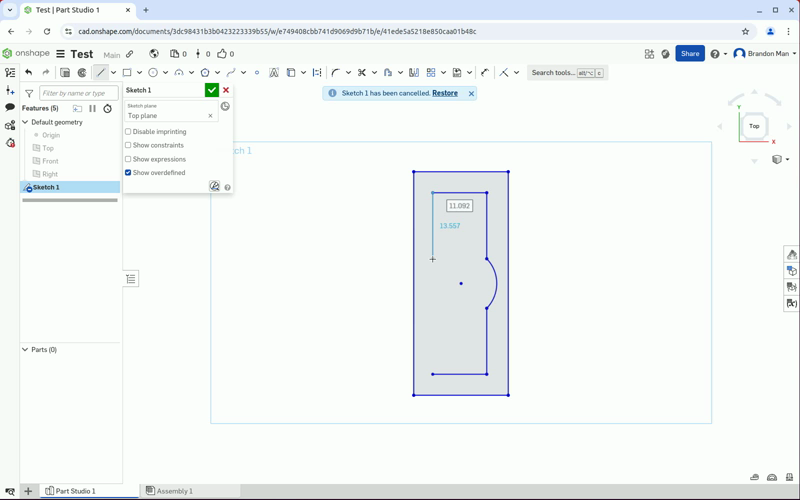
key(esc)
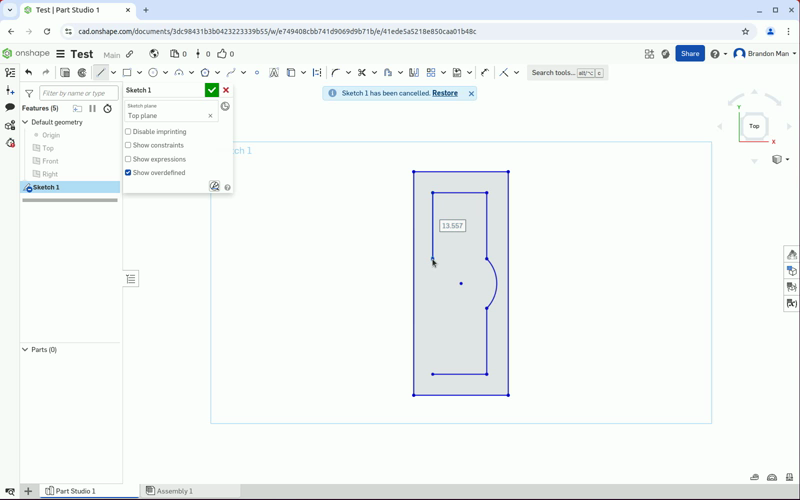
key(a)
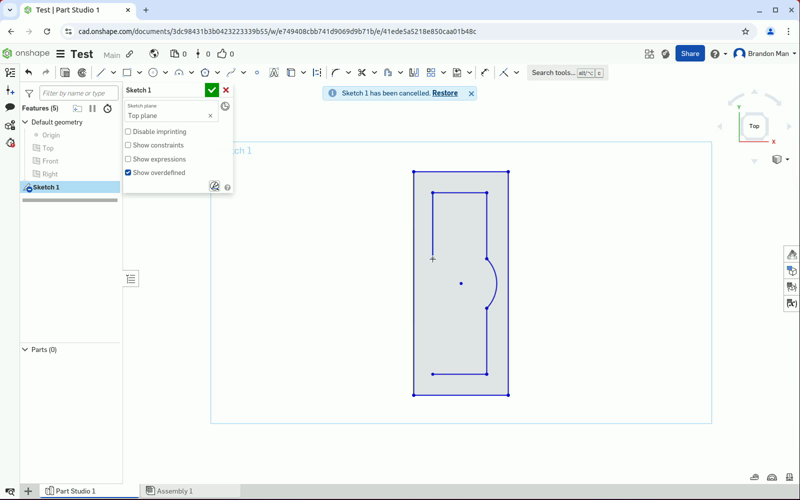
mouse_move(432, 258)
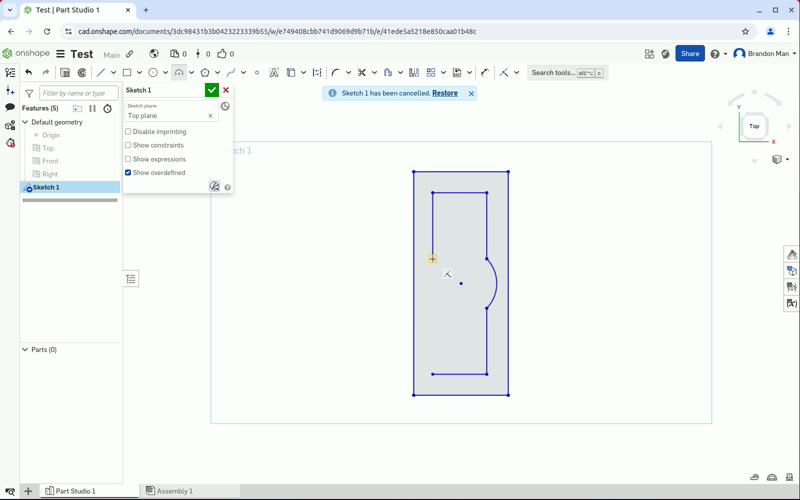
click(432, 258)
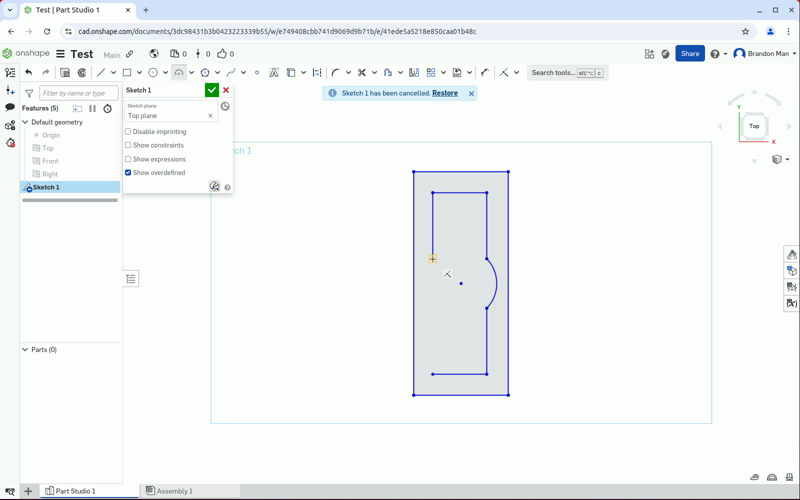
key_down(shift)
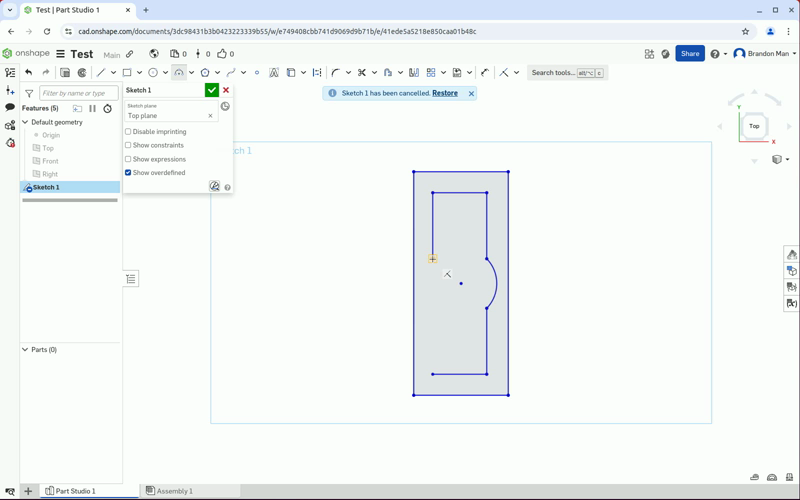
mouse_move(432, 308)
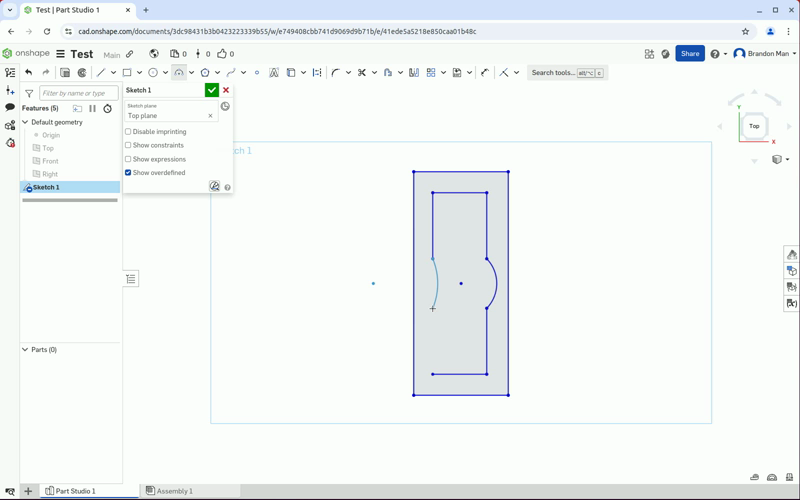
click(432, 308)
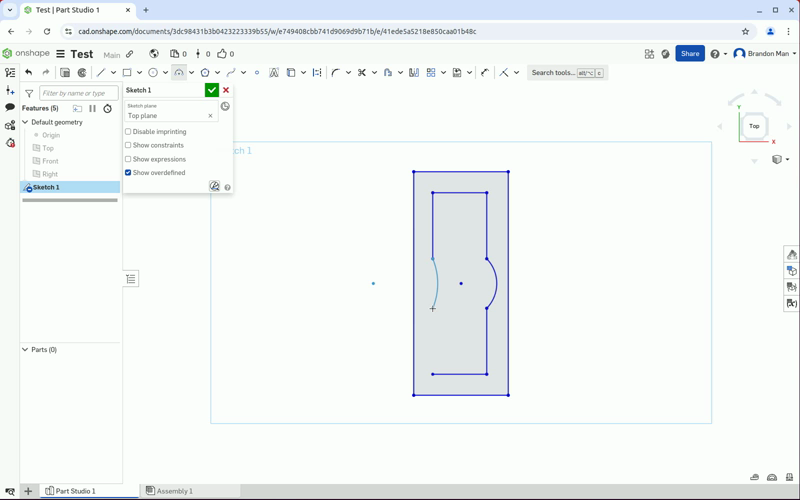
mouse_move(422, 283)
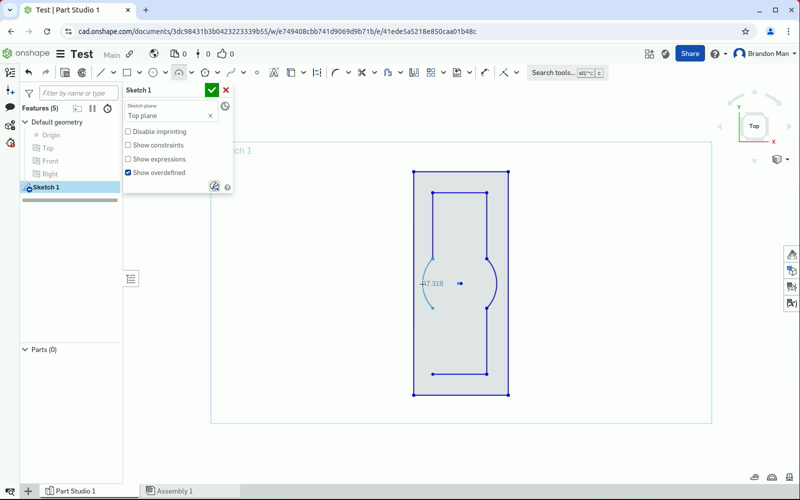
click(422, 283)
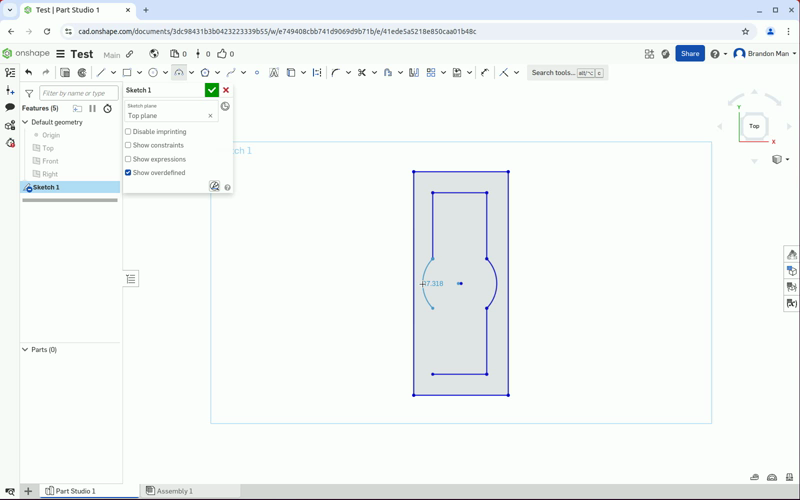
key_up(shift)
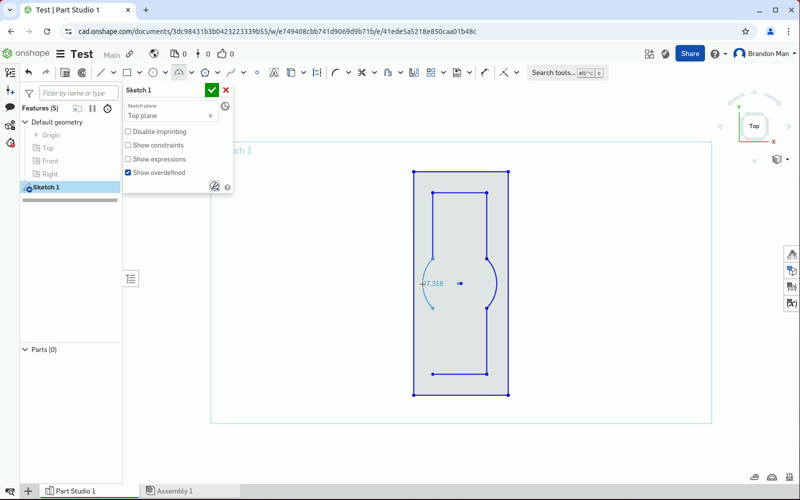
key(esc)
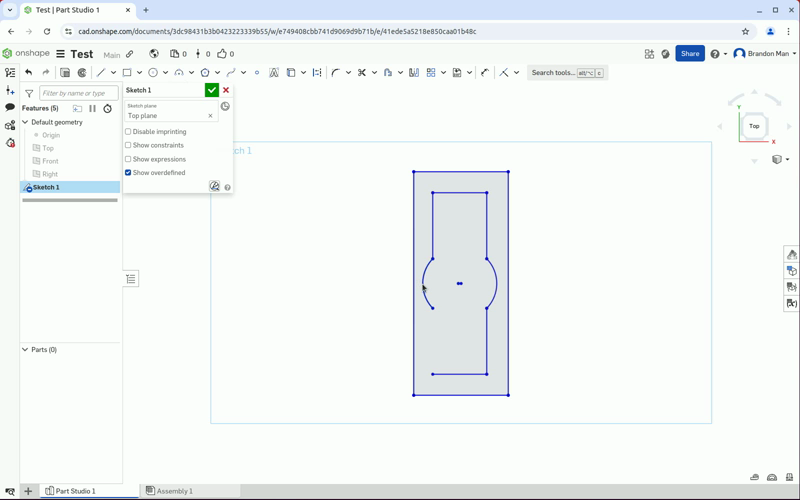
key(l)
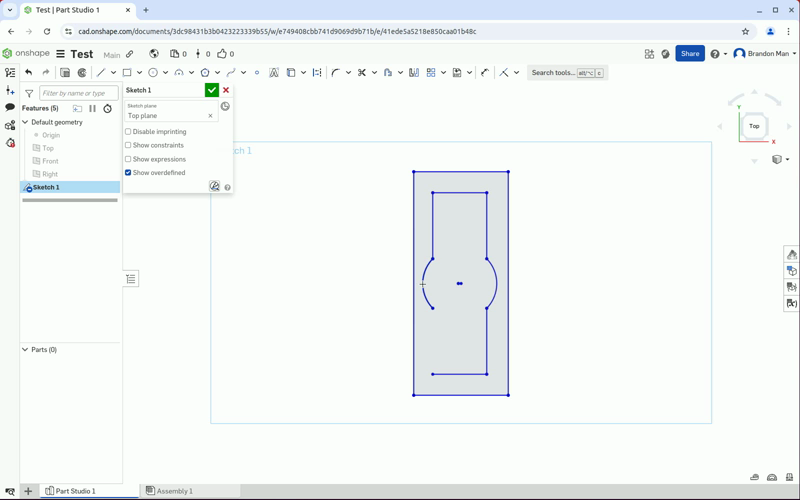
mouse_move(432, 308)
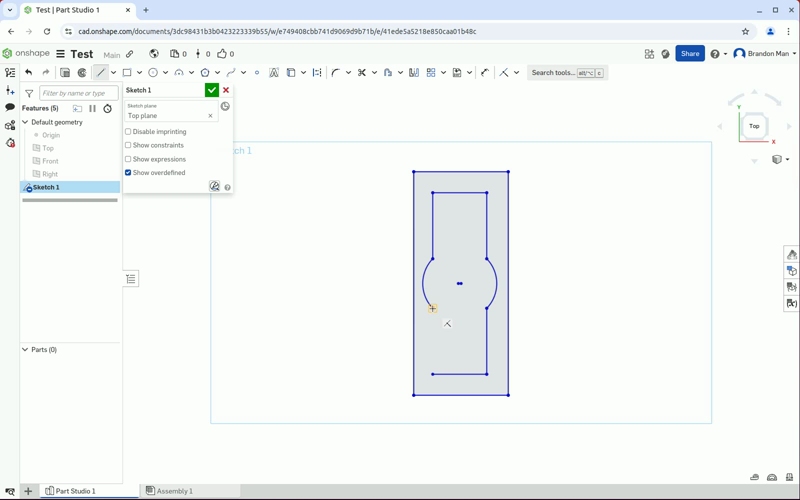
click(432, 308)
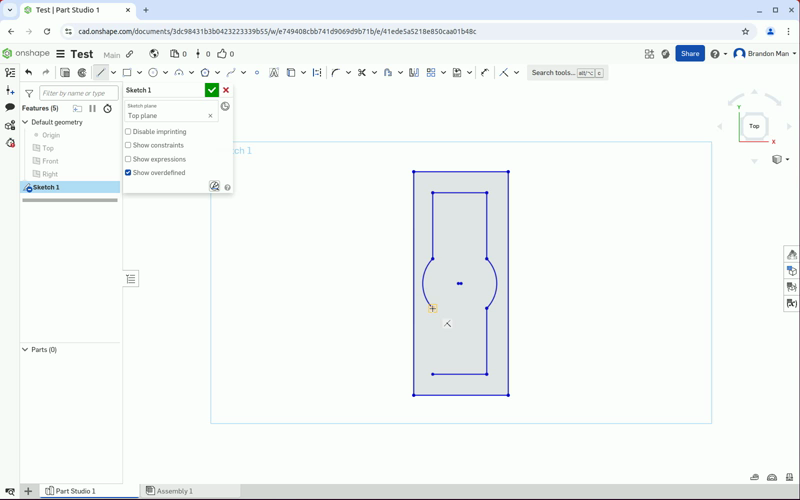
key_down(shift)
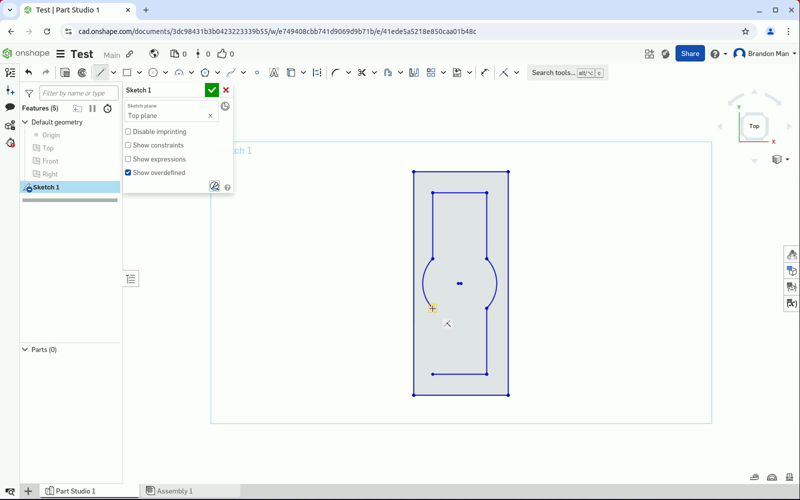
mouse_move(432, 374)
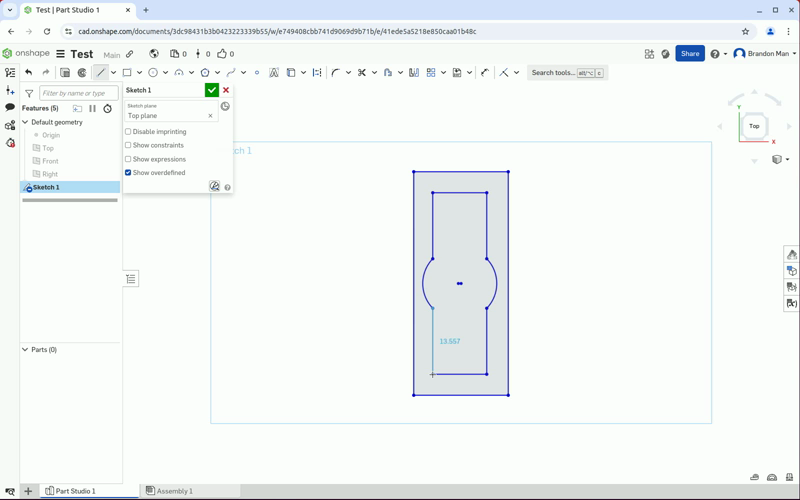
key_up(shift)
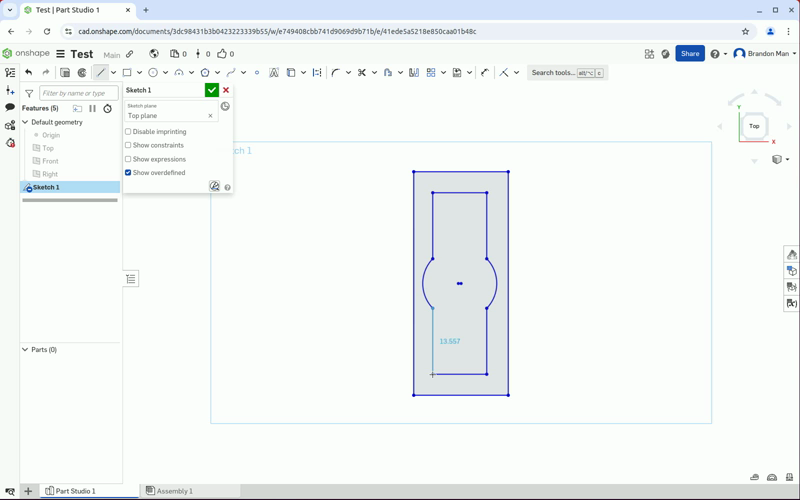
click(432, 374)
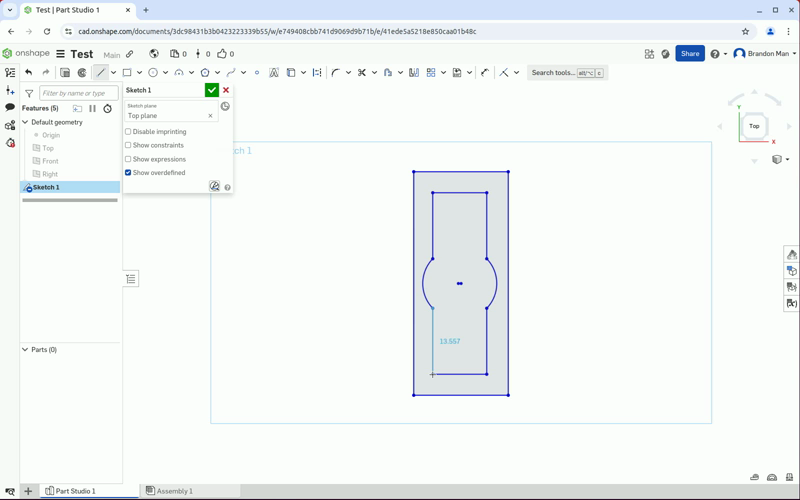
key(esc)
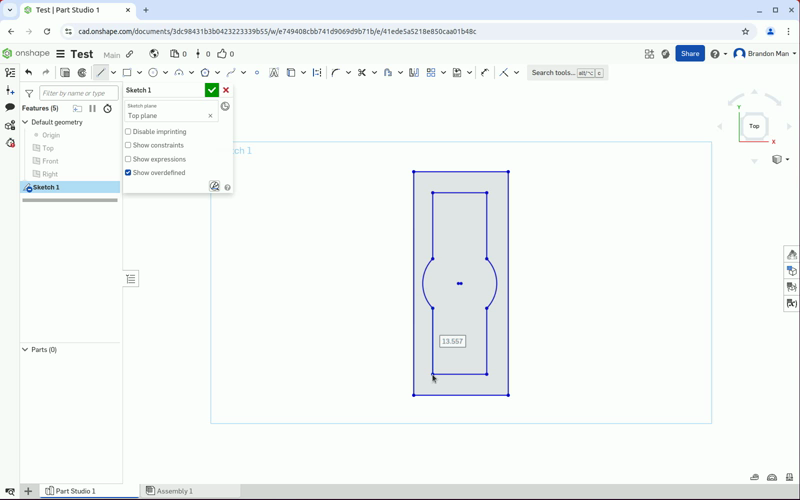
mouse_move(426, 388)
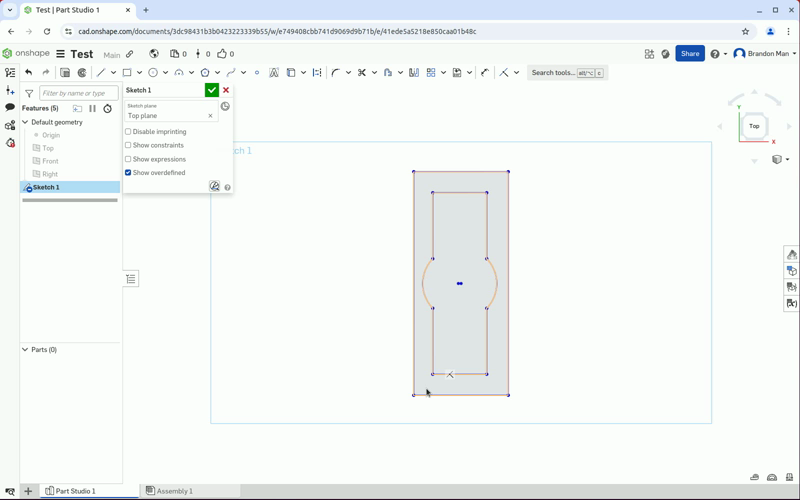
click(426, 388)
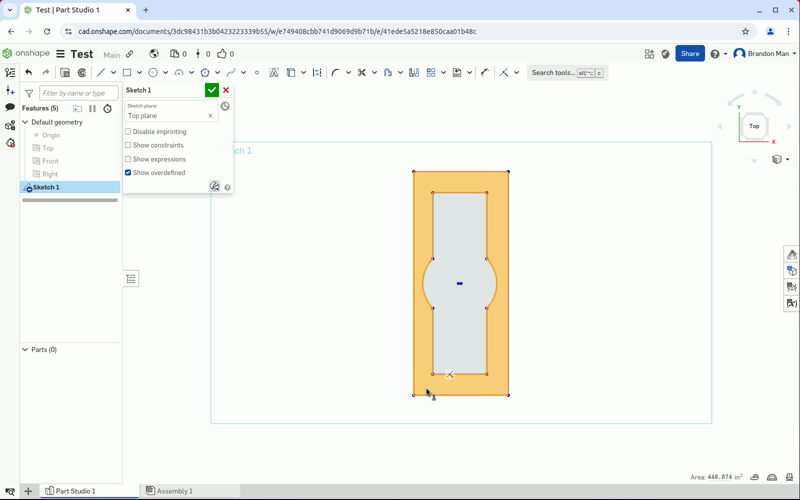
mouse_move(73, 352)
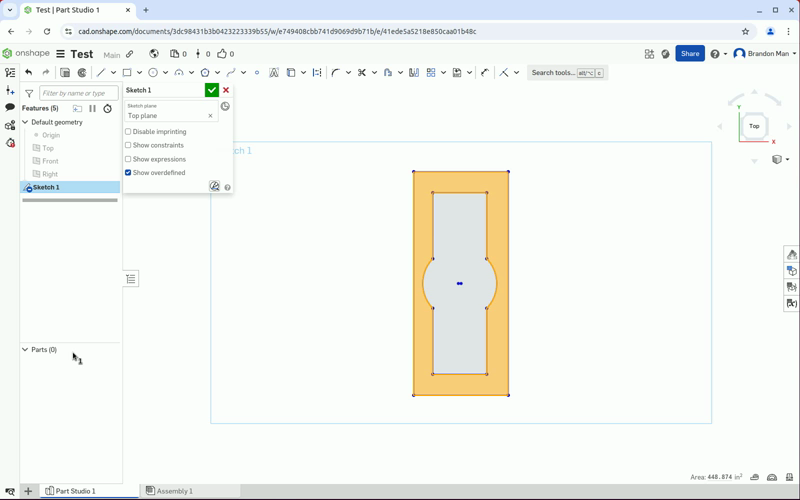
key(shift+y)
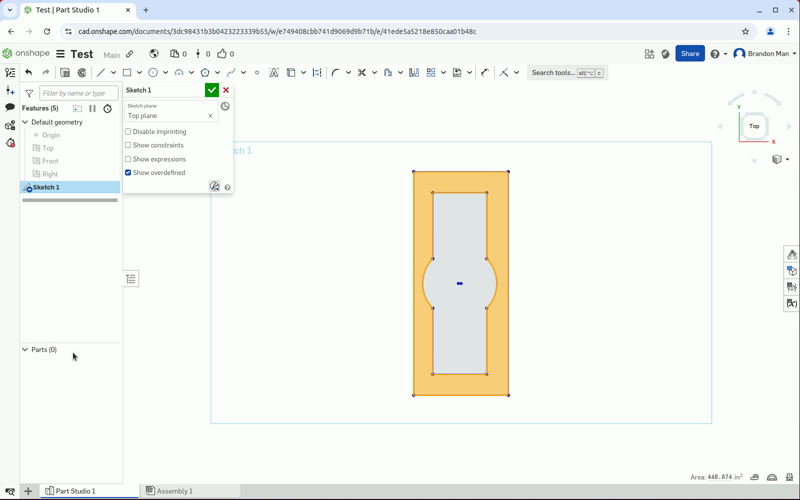
key(shift+e)
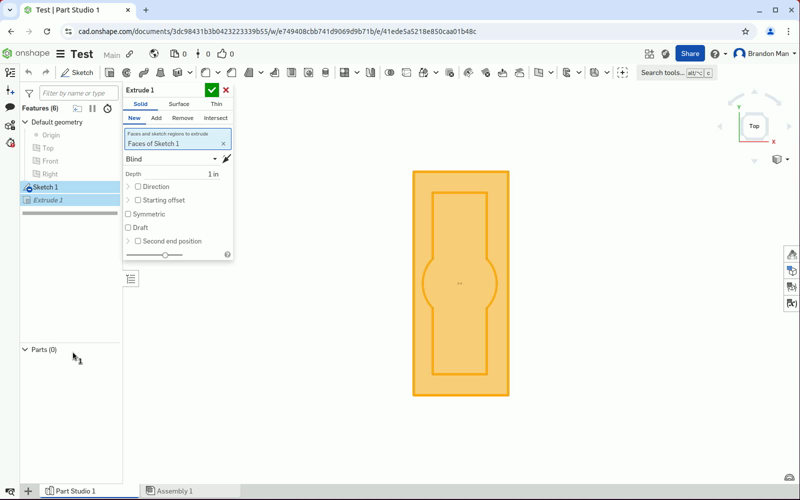
mouse_move(143, 106)
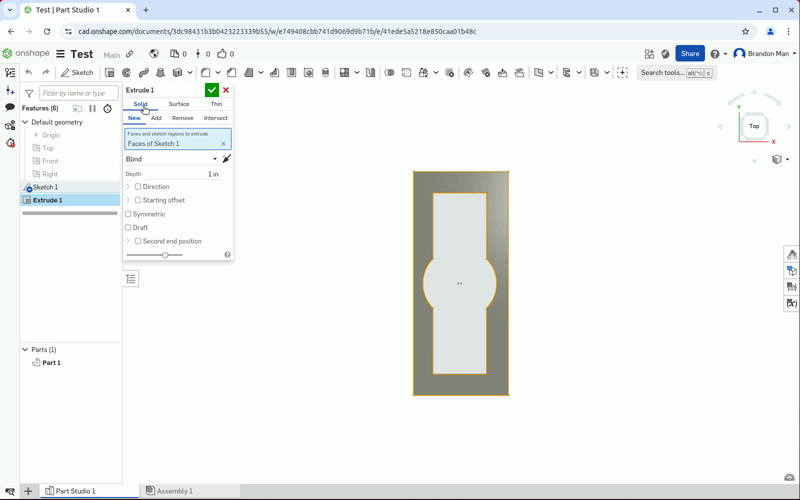
click(143, 106)
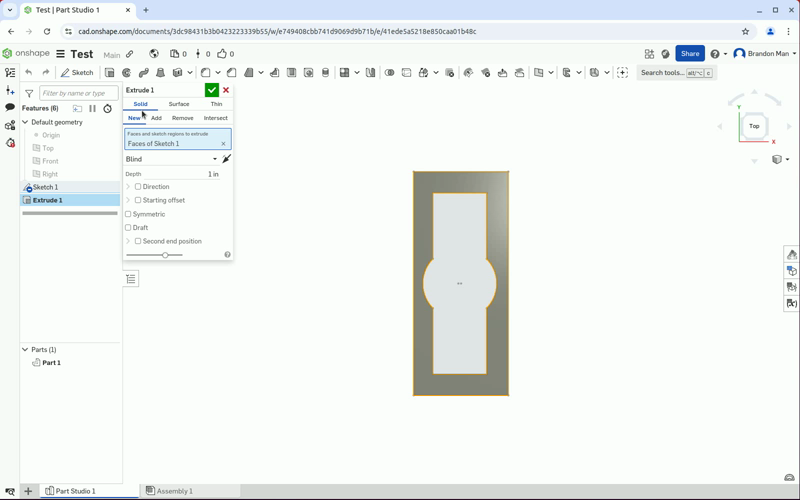
mouse_move(137, 120)
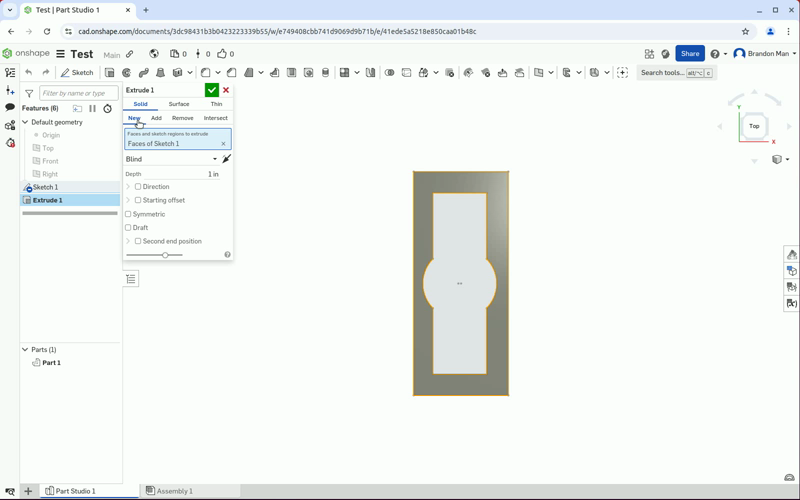
click(137, 120)
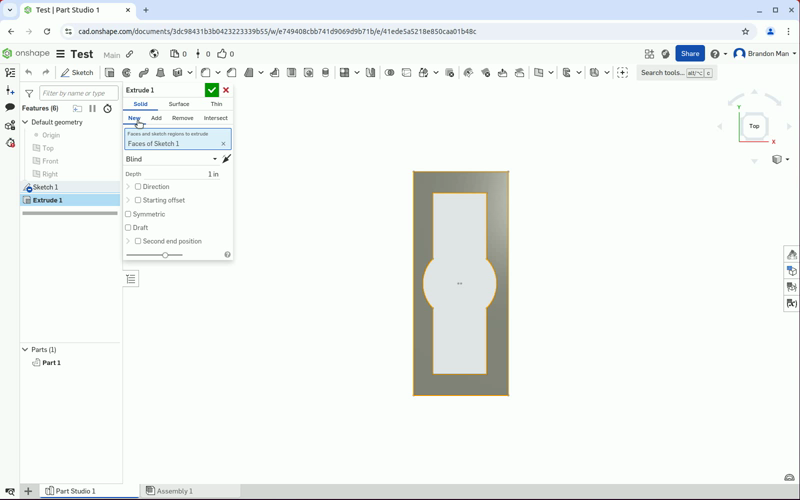
key(tab, 4)
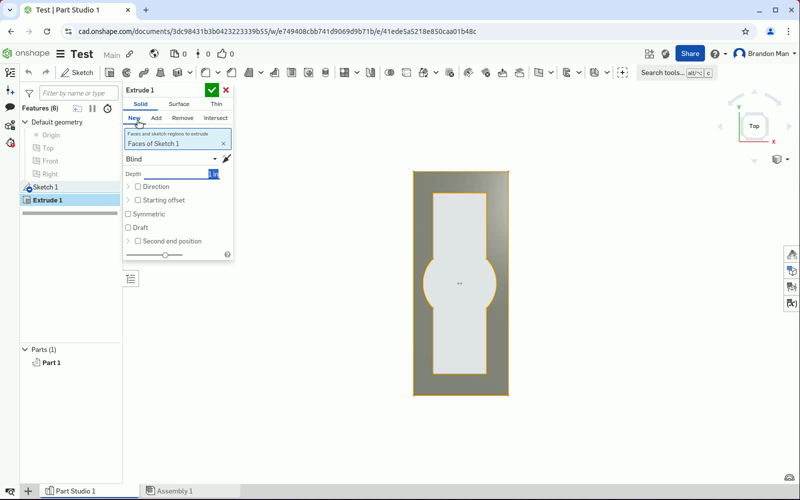
text(6.981)
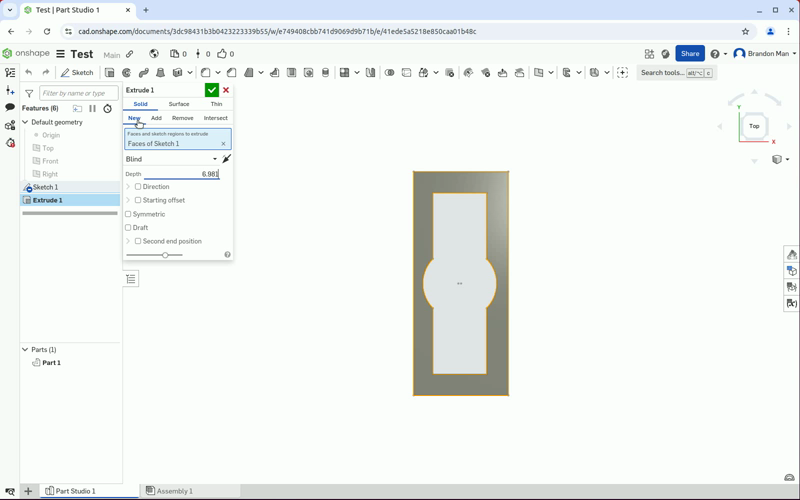
key(enter)
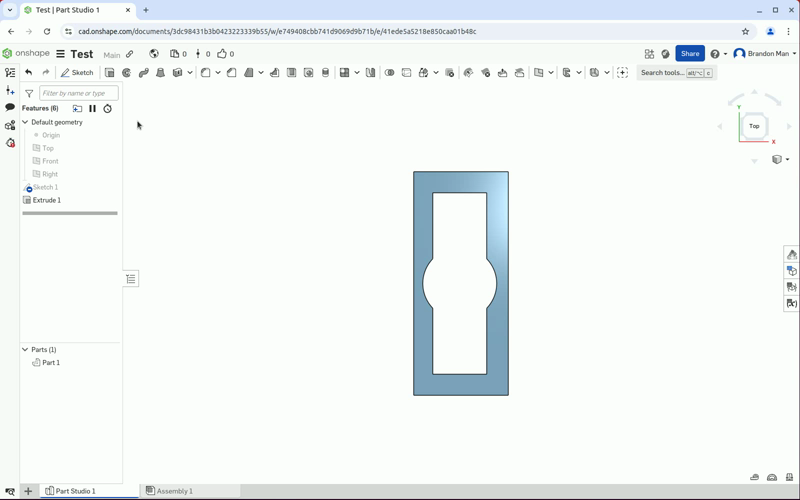
key(shift+h)
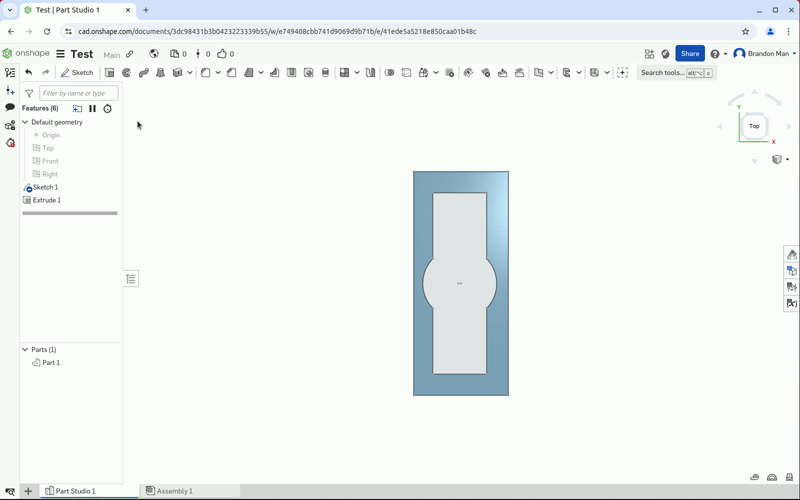
key(shift+h)
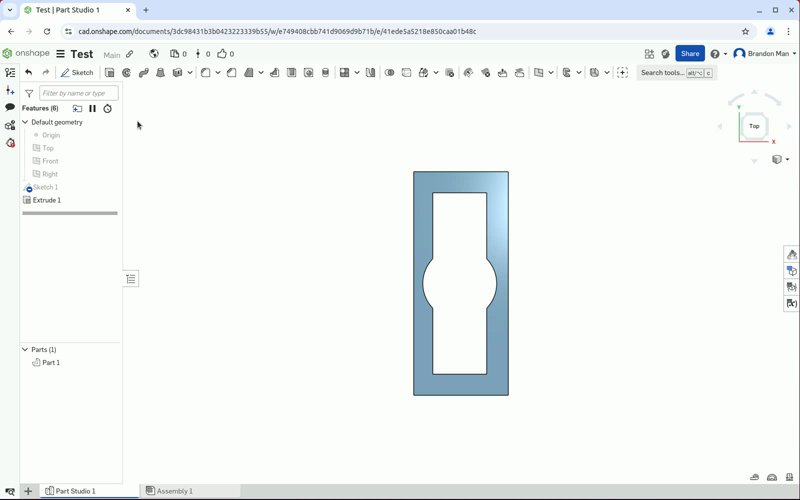
mouse_move(73, 189)
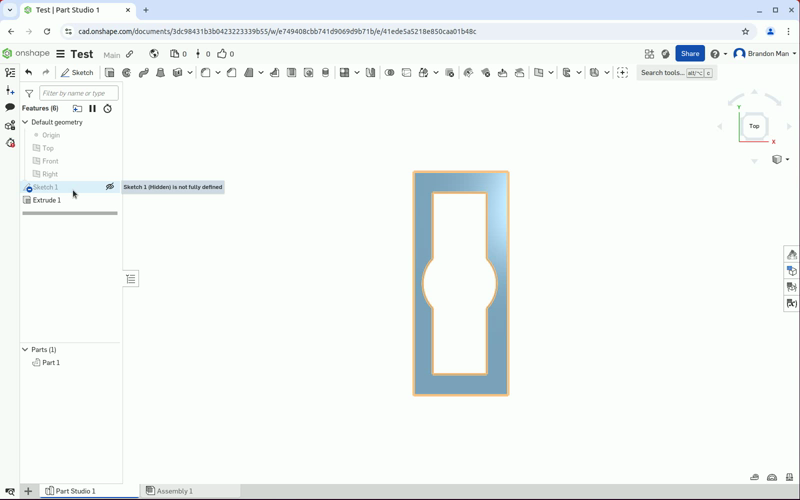
click(73, 189)
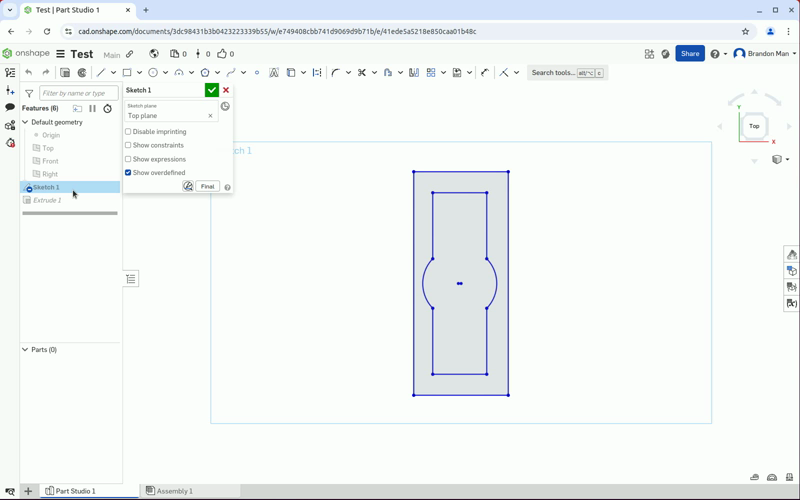
mouse_move(229, 92)
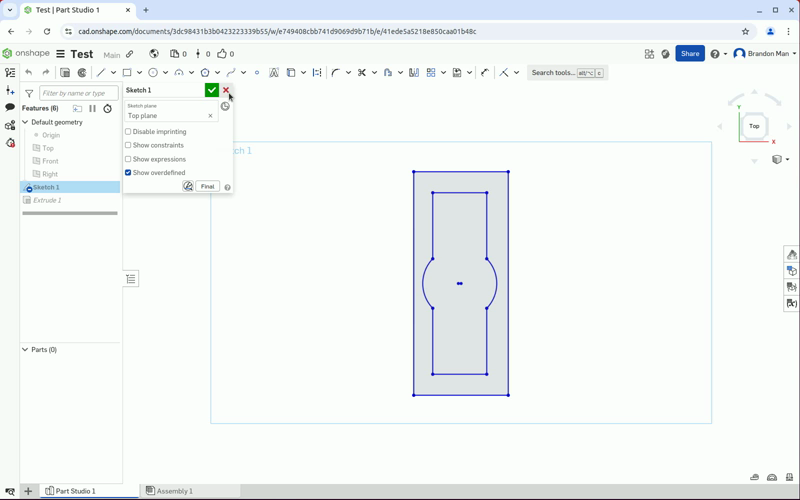
click(229, 92)
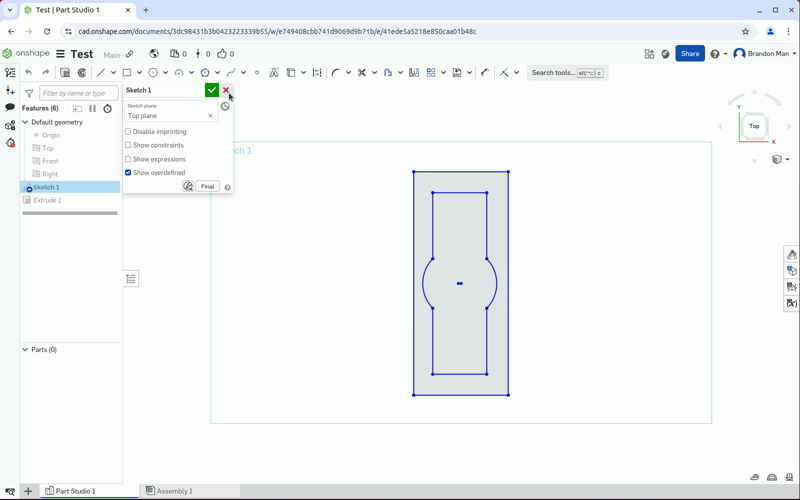
key(shift+s)
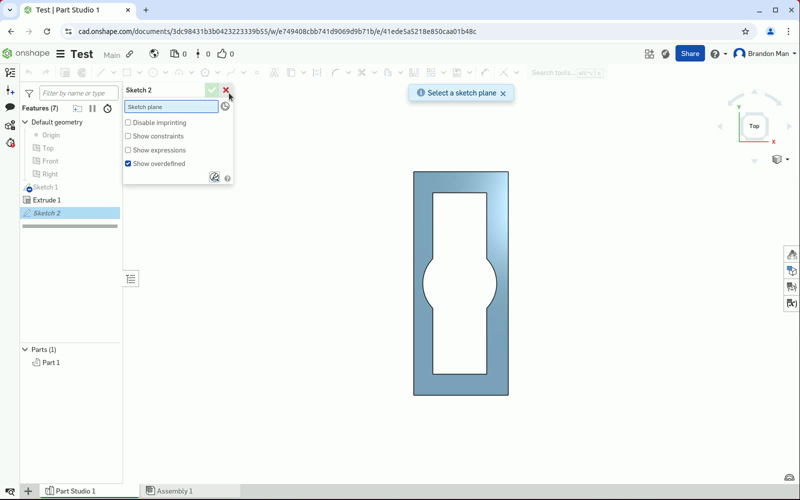
mouse_move(73, 150)
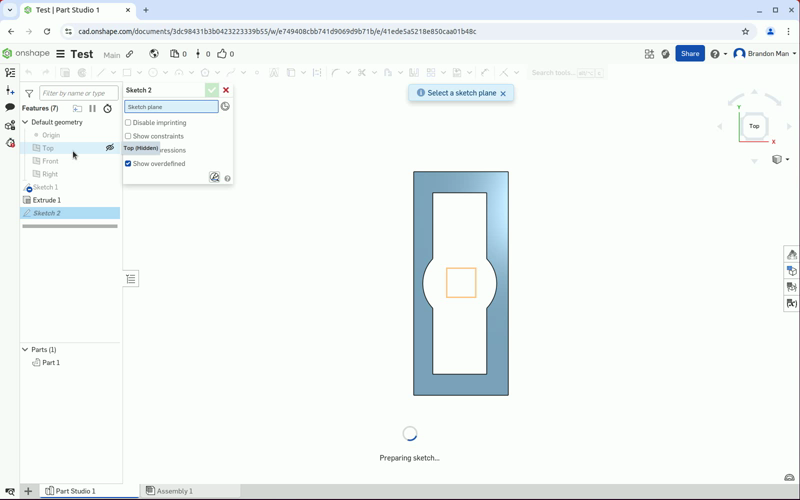
click(73, 150)
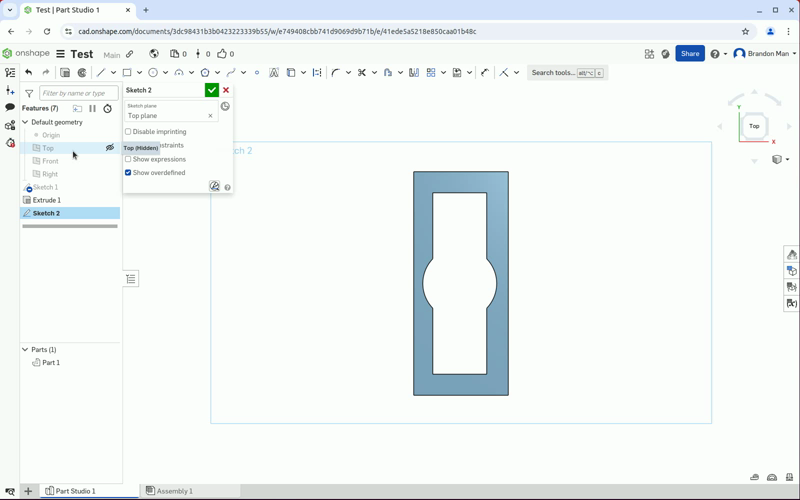
mouse_move(73, 352)
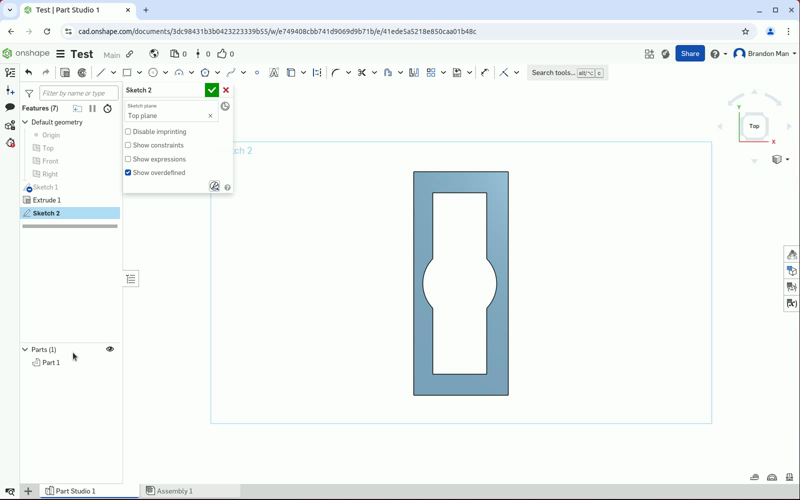
key(y)
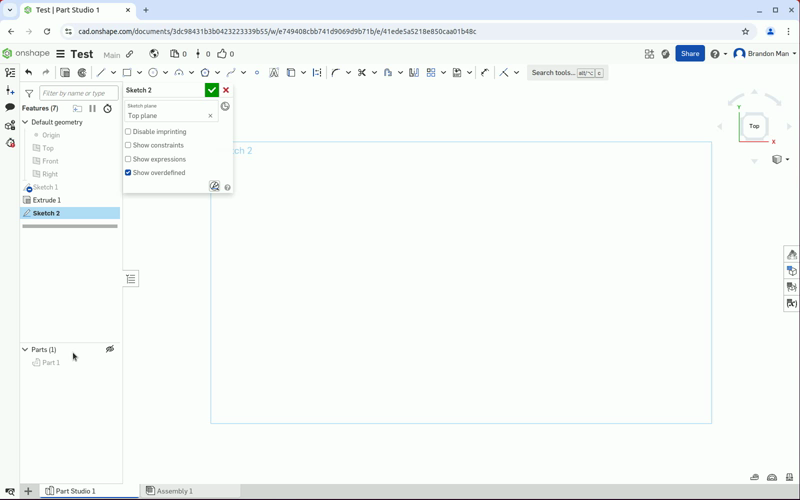
key(l)
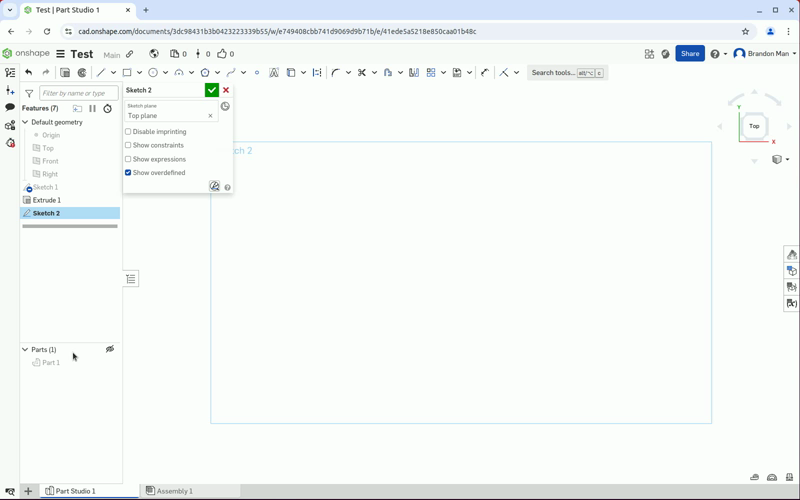
key_down(shift)
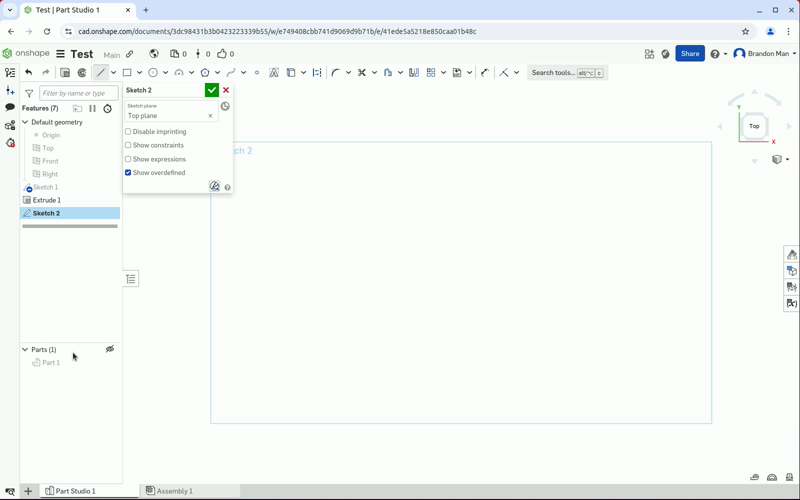
mouse_move(432, 308)
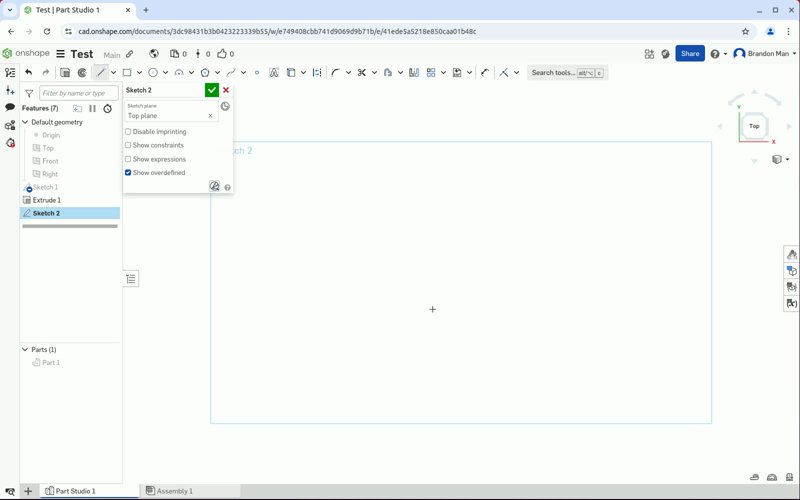
click(432, 308)
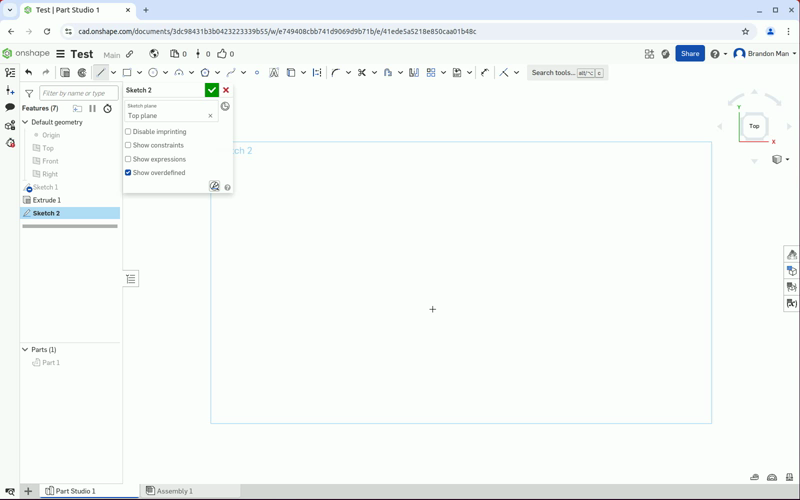
key_up(shift)
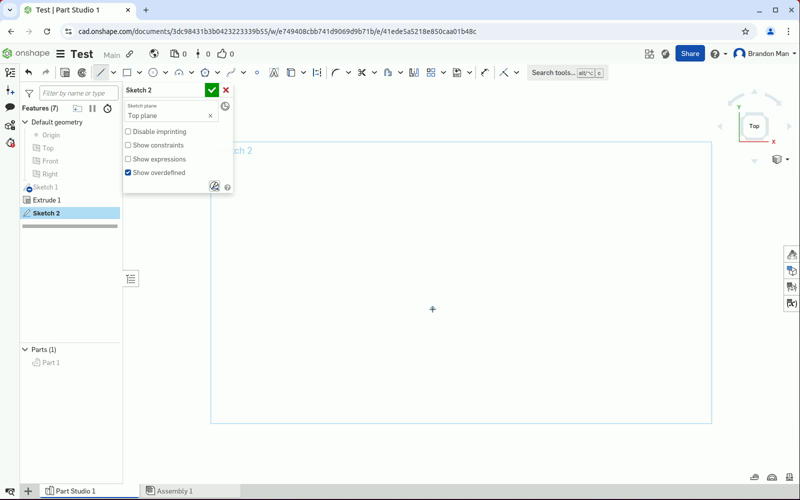
key_down(shift)
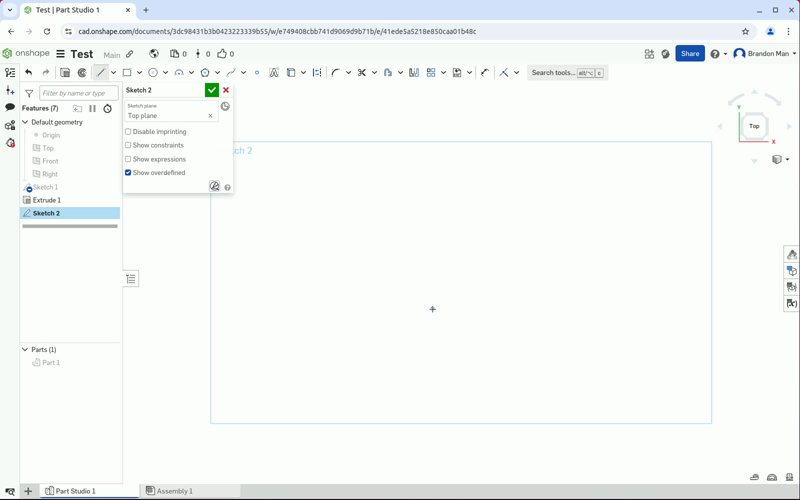
mouse_move(462, 308)
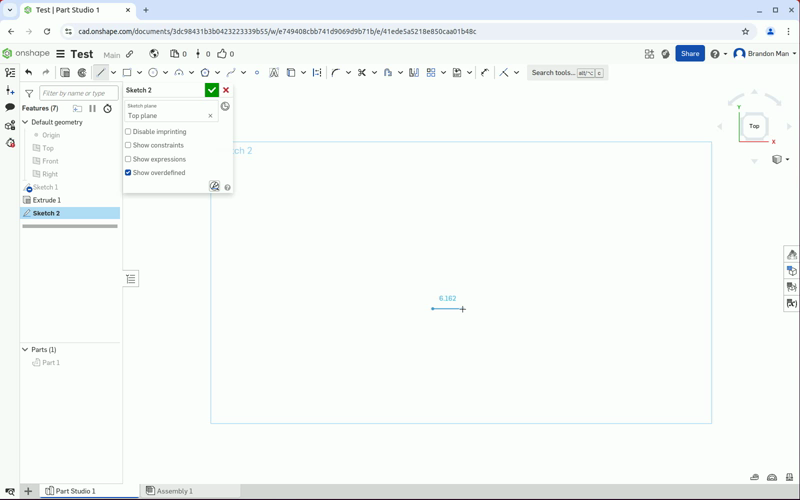
mouse_move(432, 256)
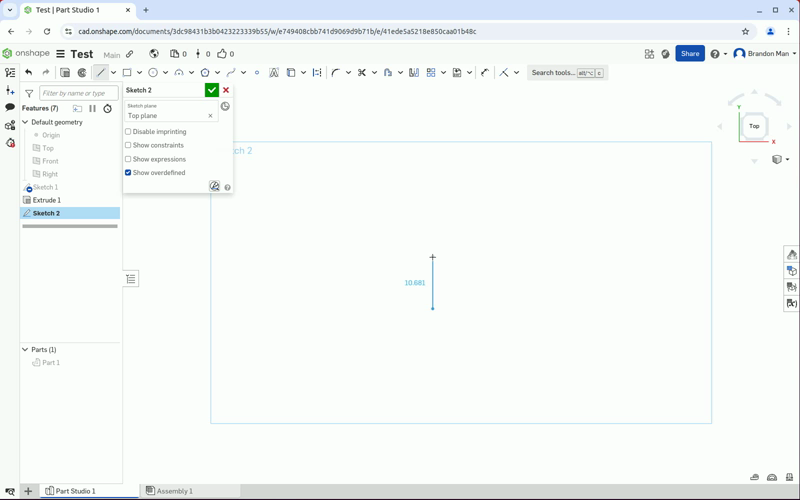
click(432, 256)
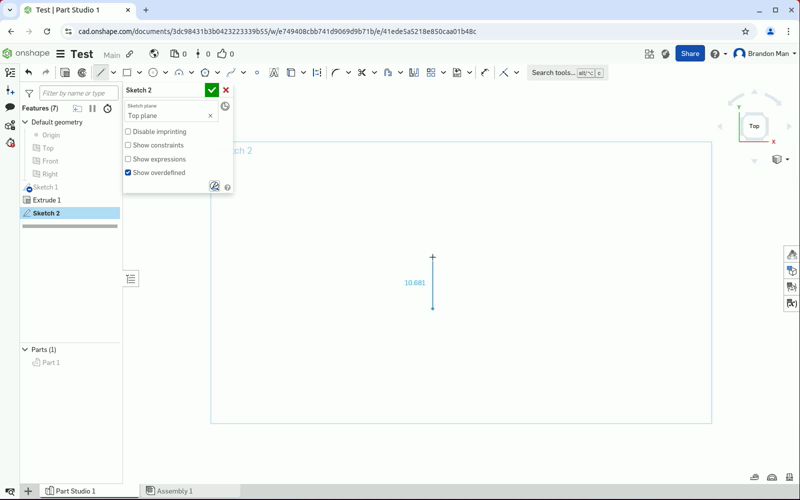
key_up(shift)
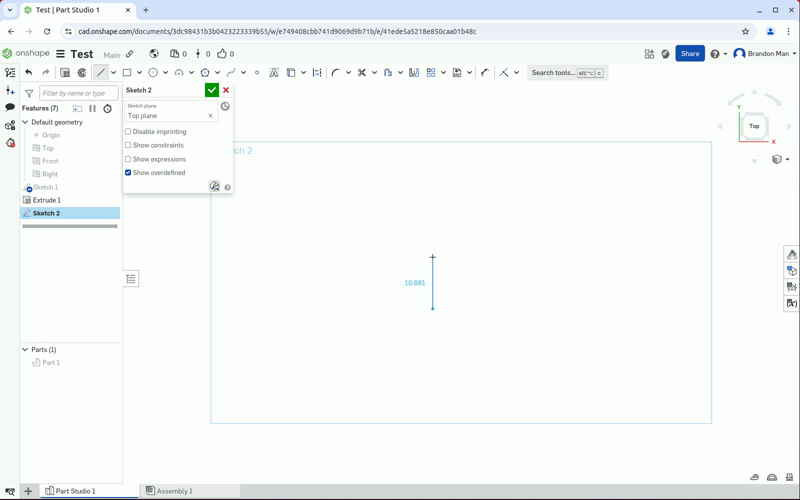
key(esc)
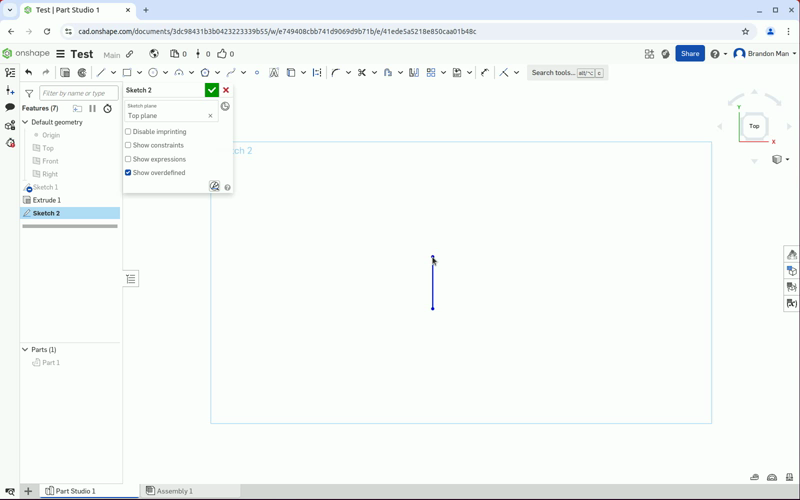
key(a)
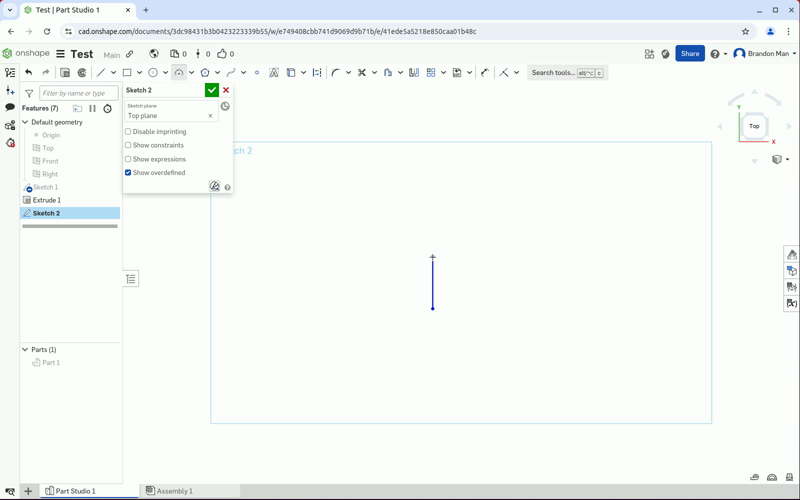
mouse_move(432, 256)
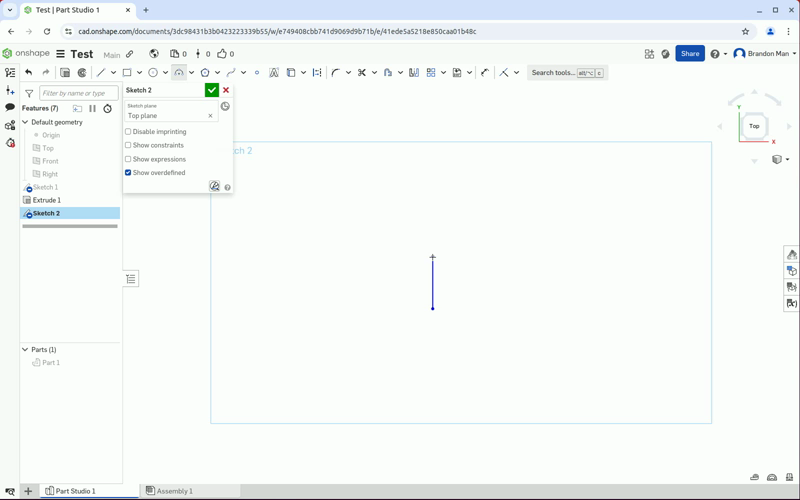
click(432, 256)
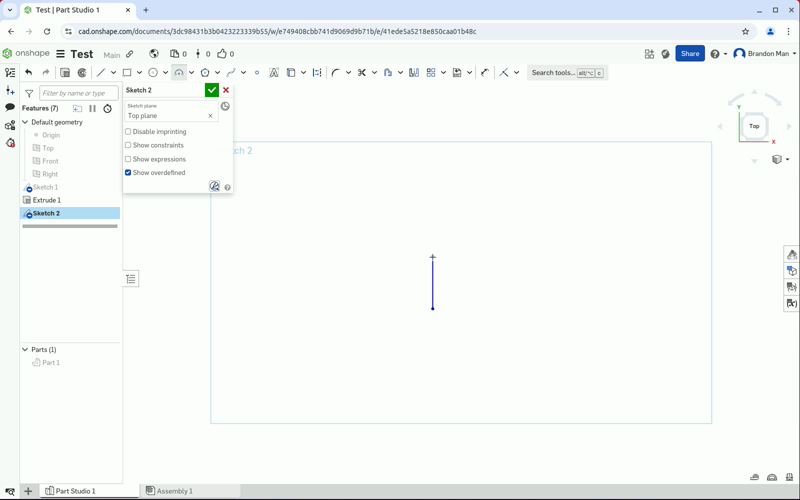
mouse_move(432, 308)
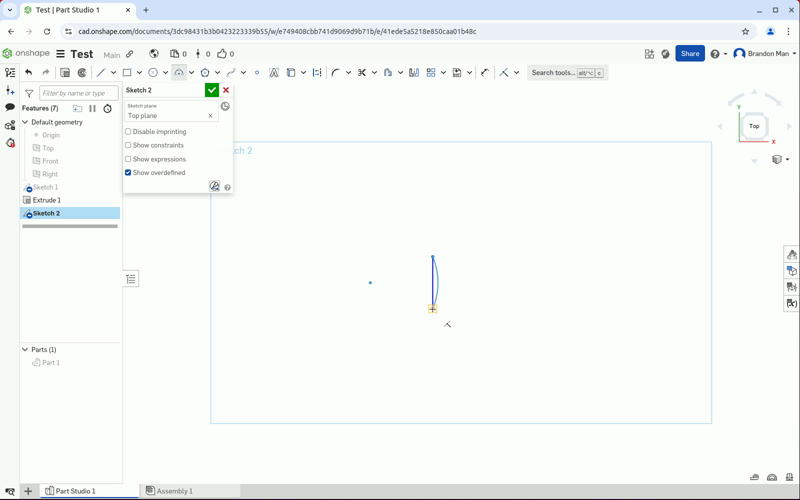
click(432, 308)
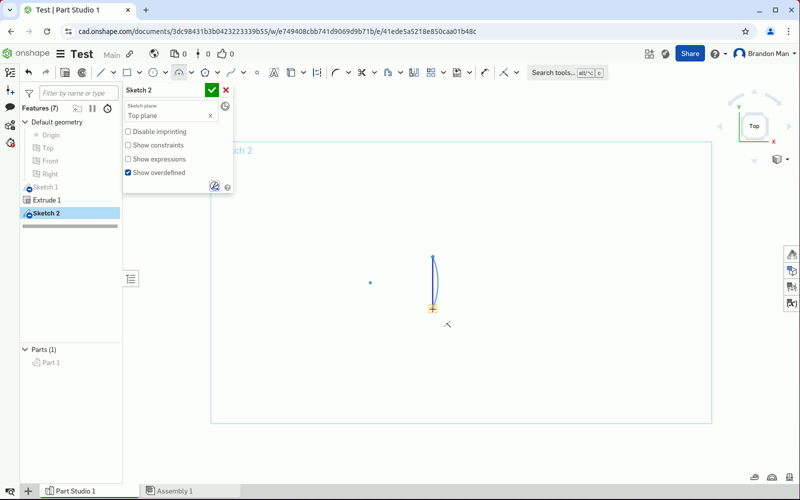
key_down(shift)
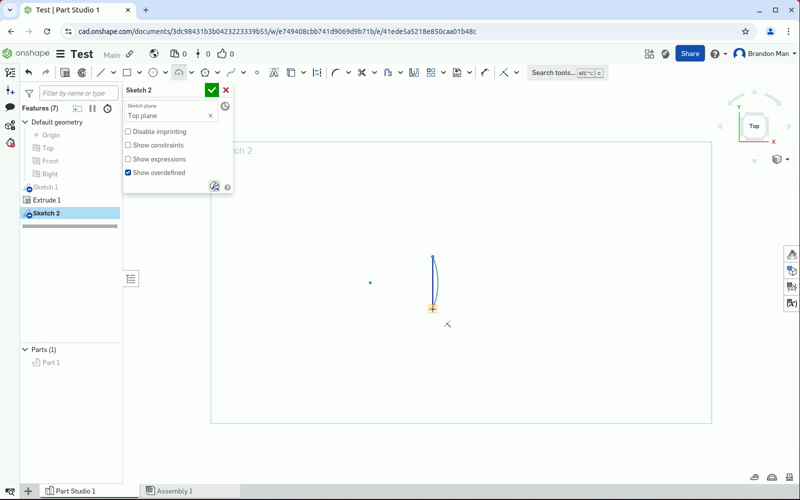
mouse_move(422, 282)
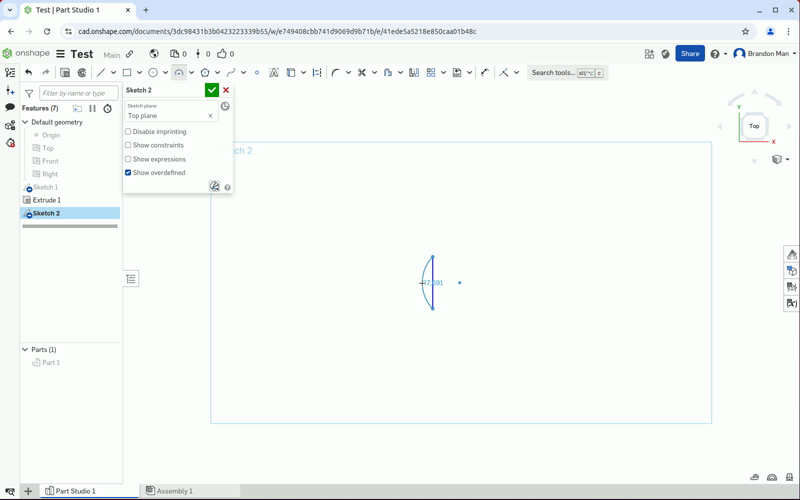
click(422, 282)
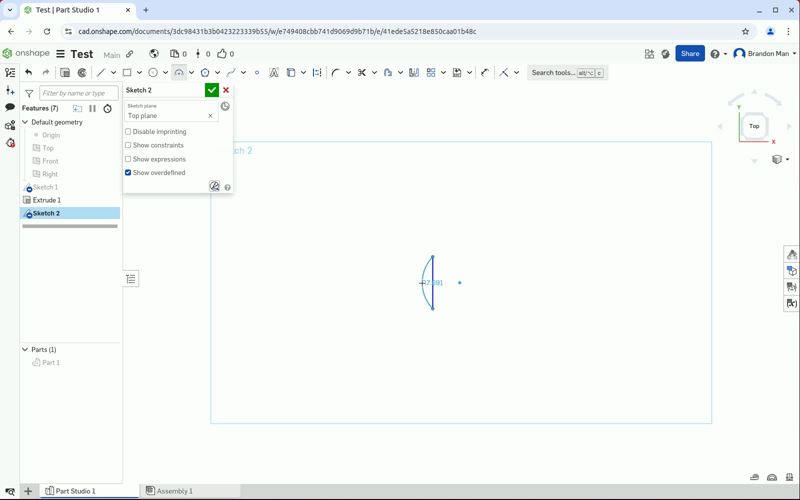
key_up(shift)
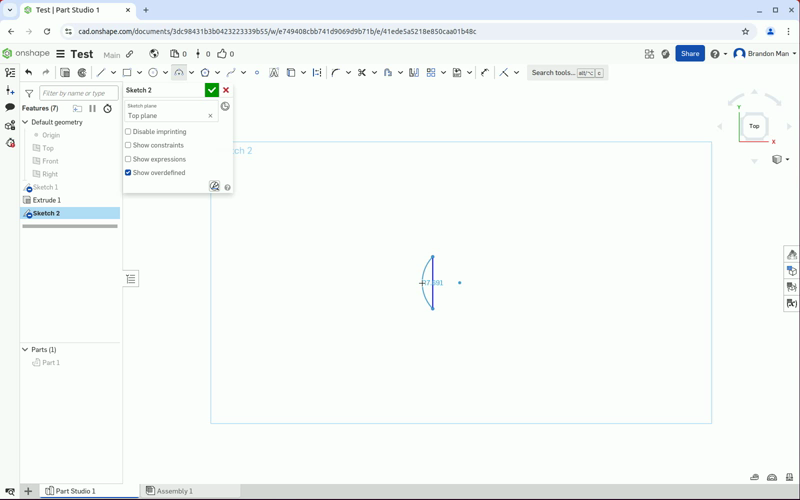
key(esc)
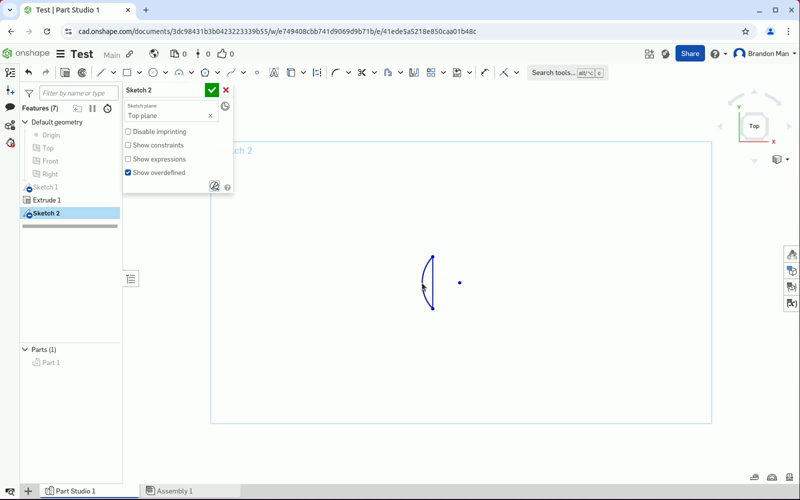
mouse_move(426, 296)
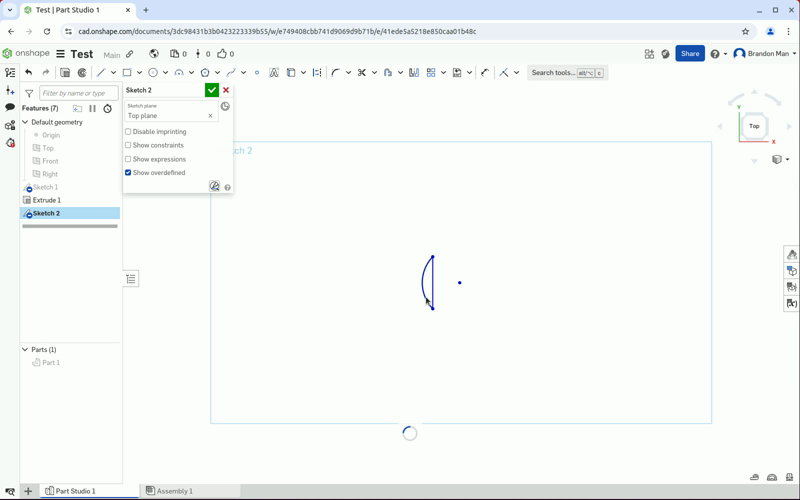
scroll(6)
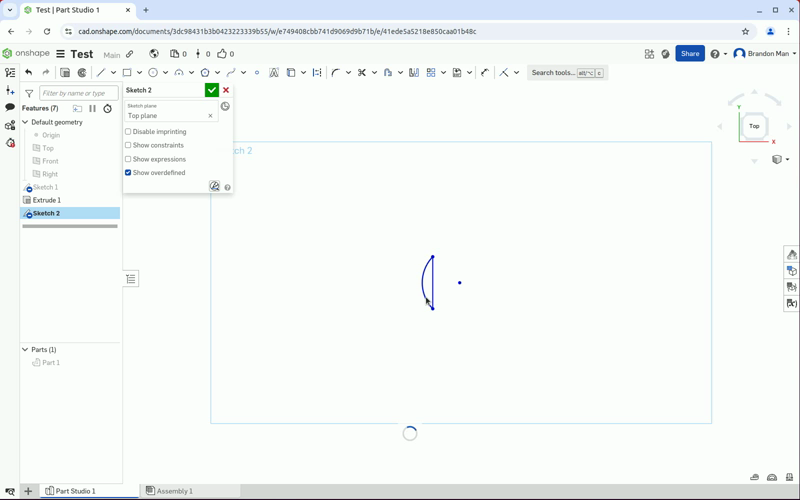
scroll(6)
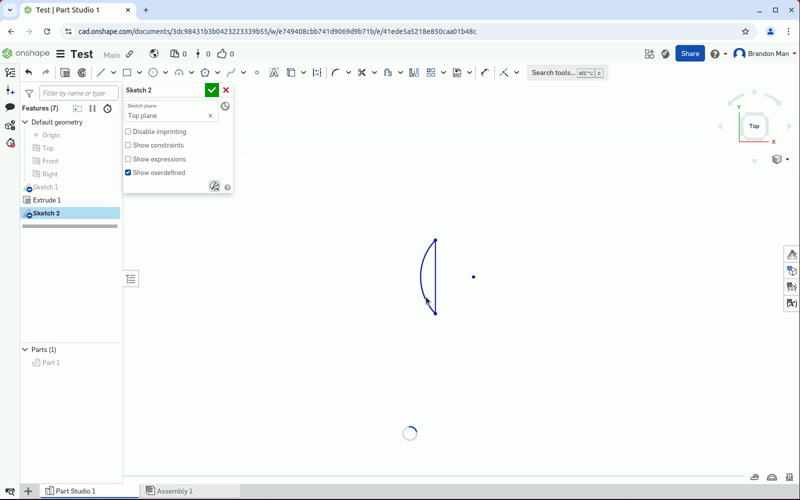
scroll(6)
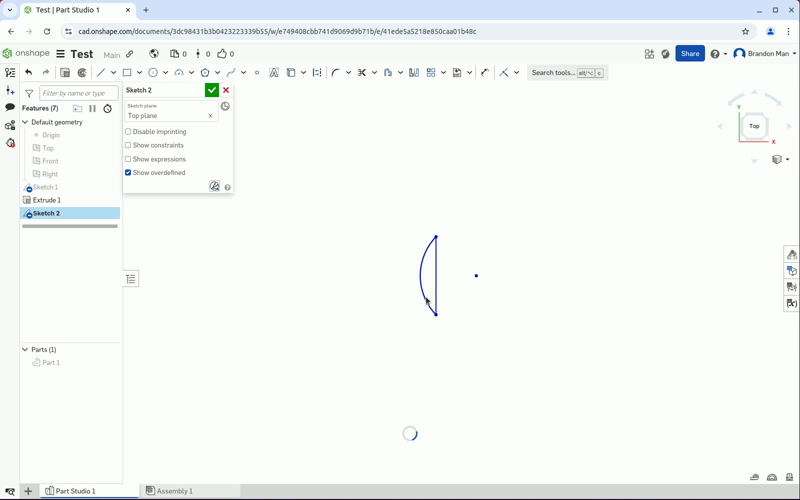
scroll(6)
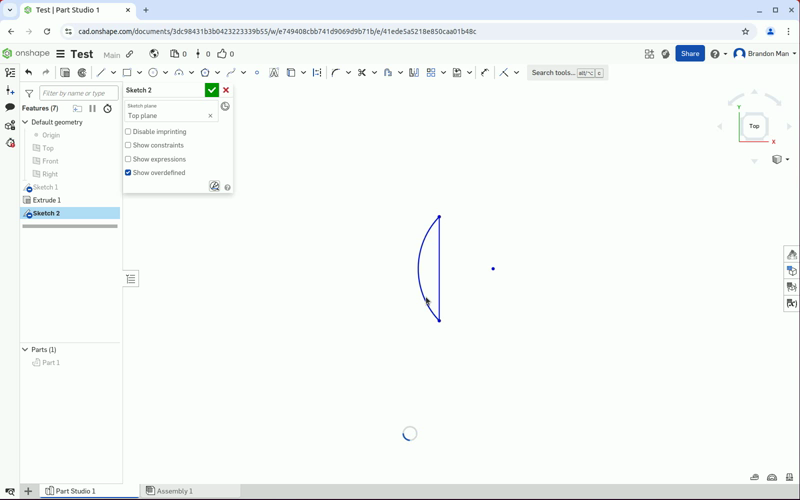
scroll(6)
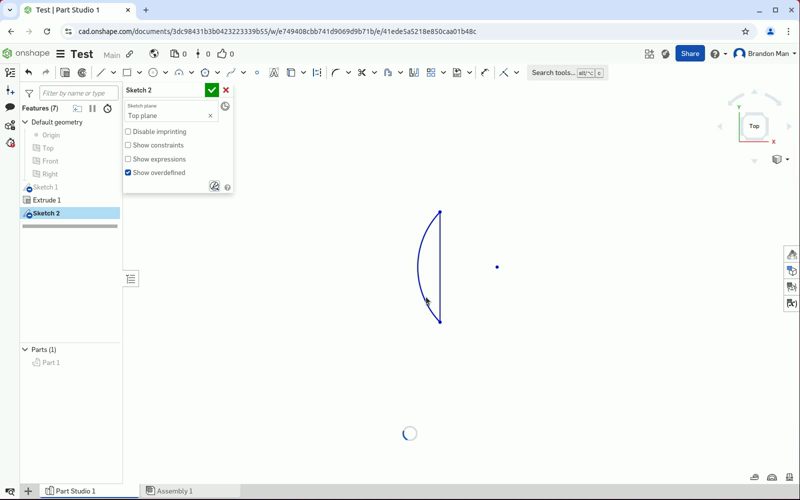
scroll(6)
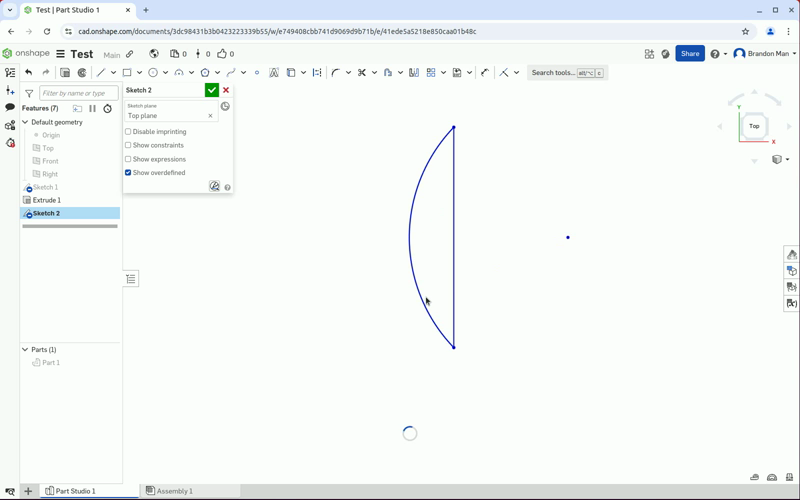
scroll(6)
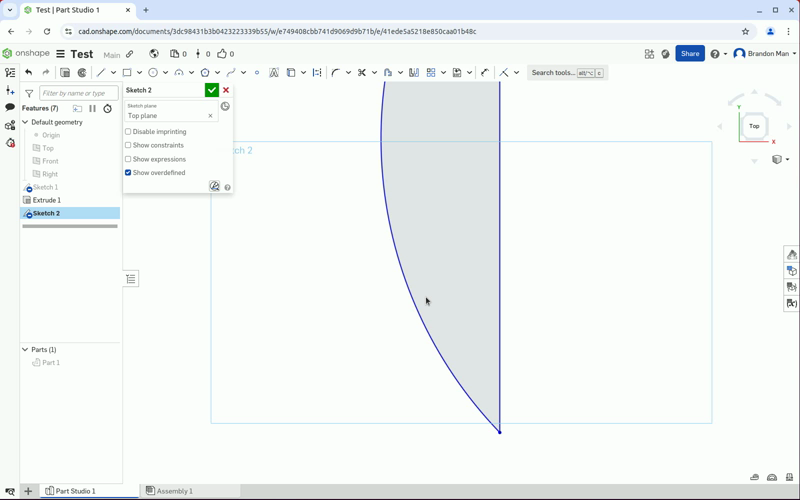
click(426, 296)
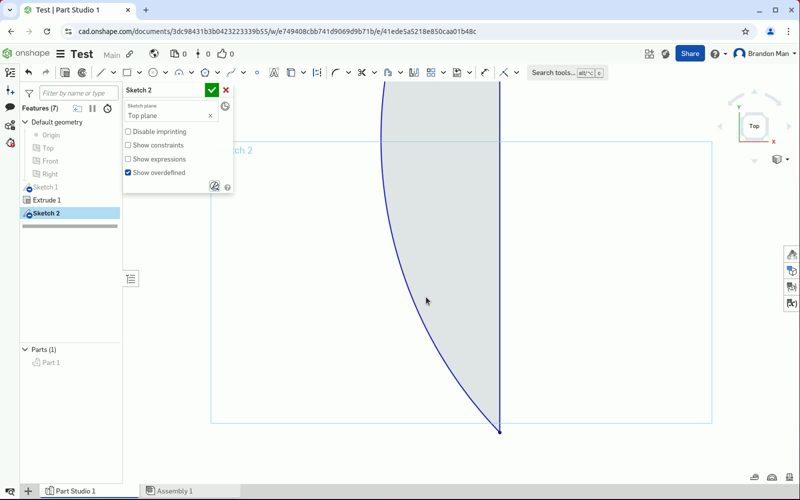
scroll(-6)
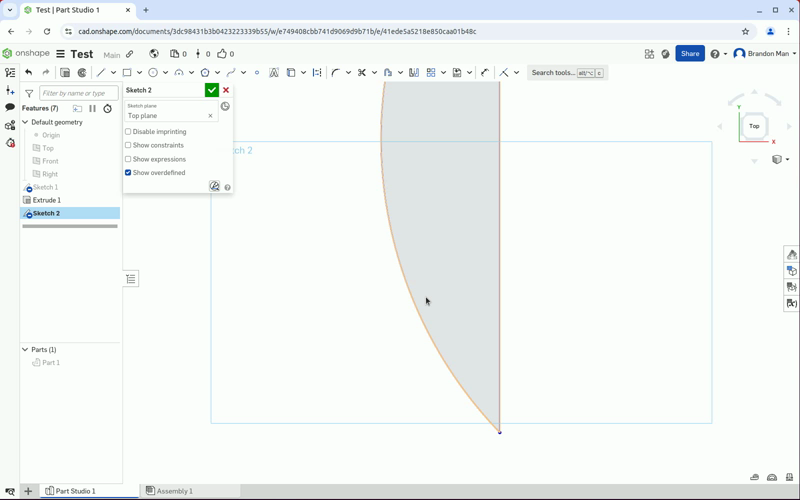
scroll(-6)
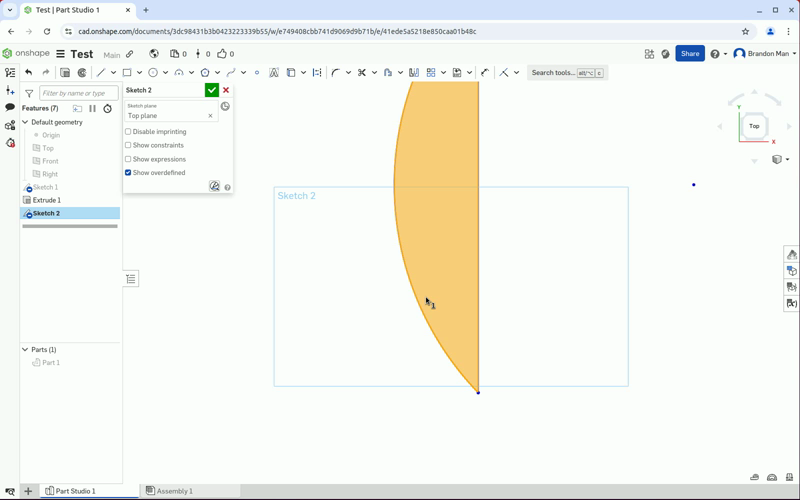
scroll(-6)
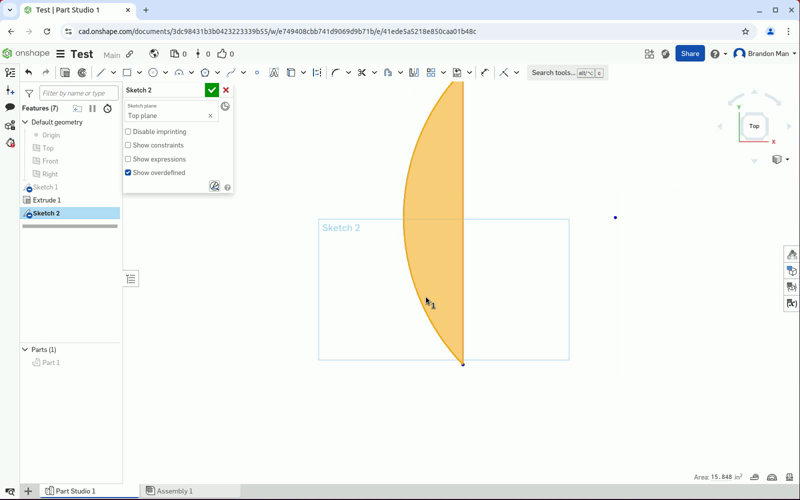
scroll(-6)
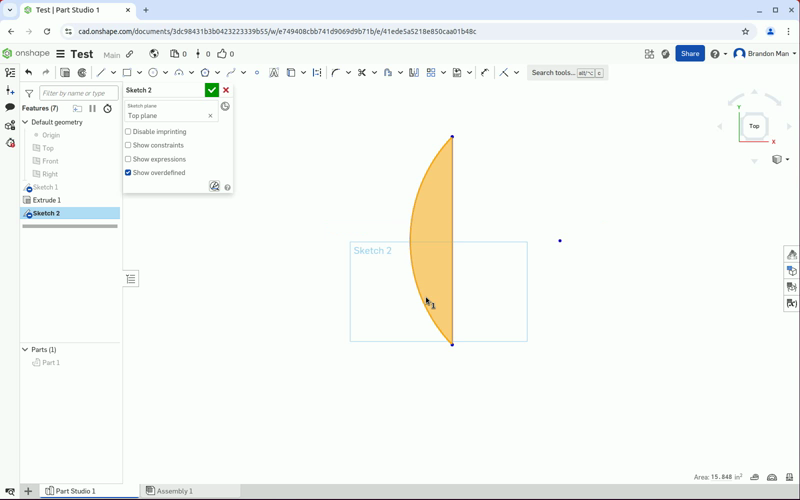
scroll(-6)
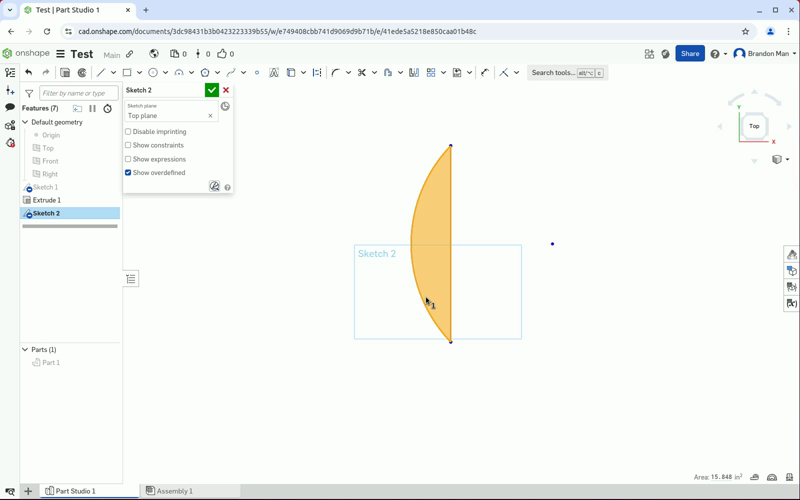
scroll(-6)
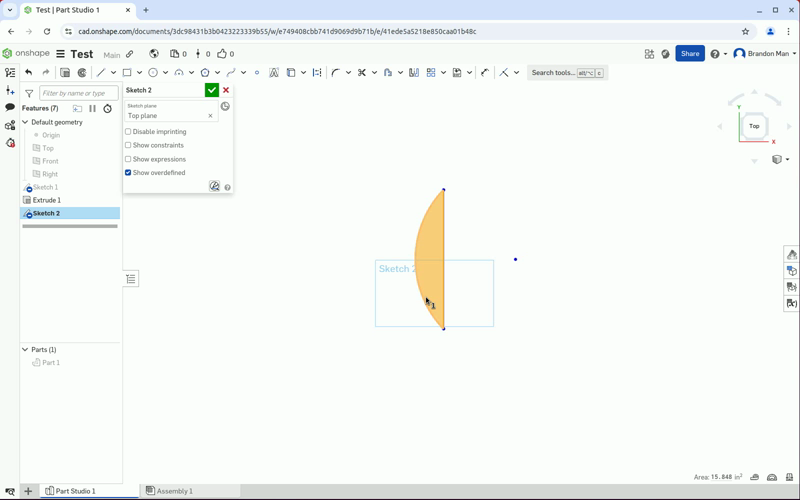
scroll(-6)
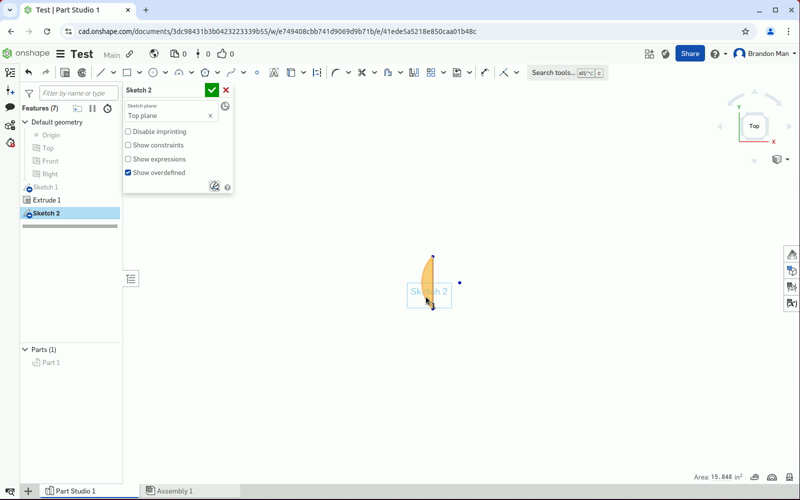
mouse_move(73, 352)
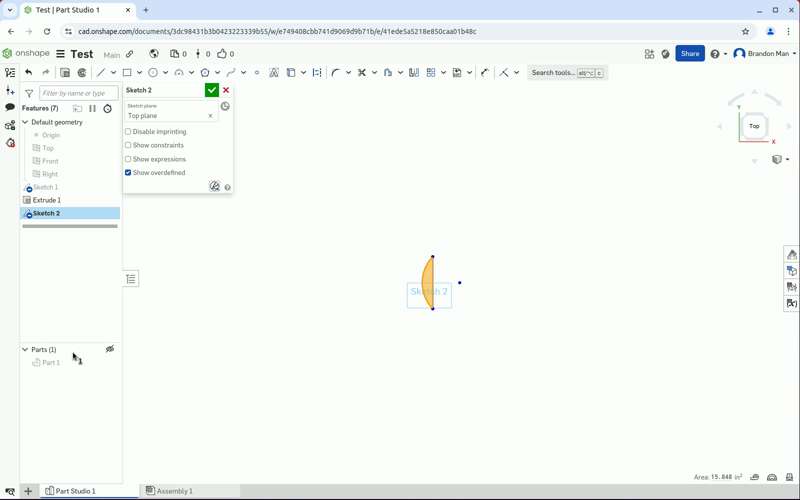
key(shift+y)
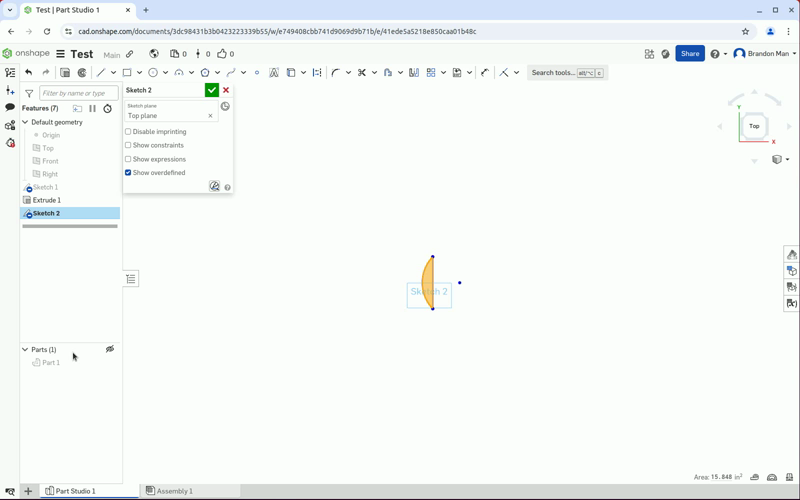
key(shift+e)
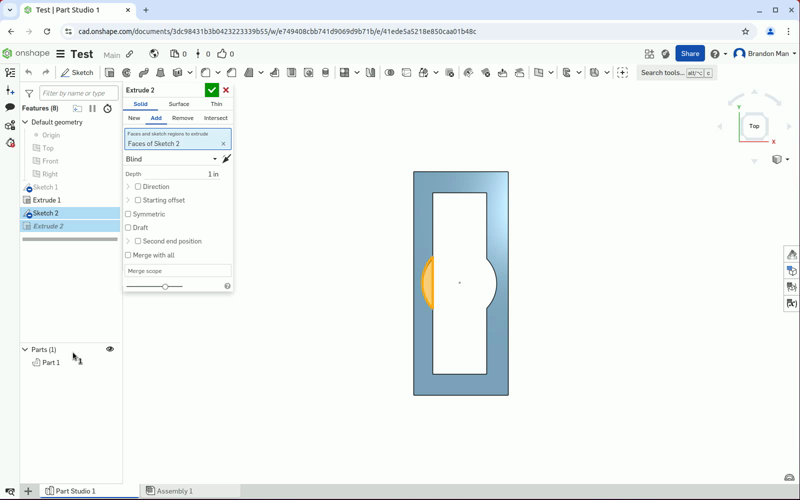
mouse_move(143, 106)
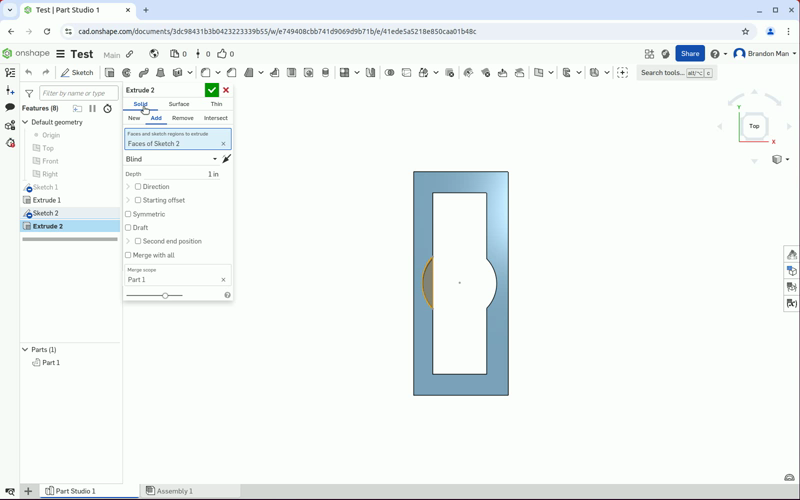
click(143, 106)
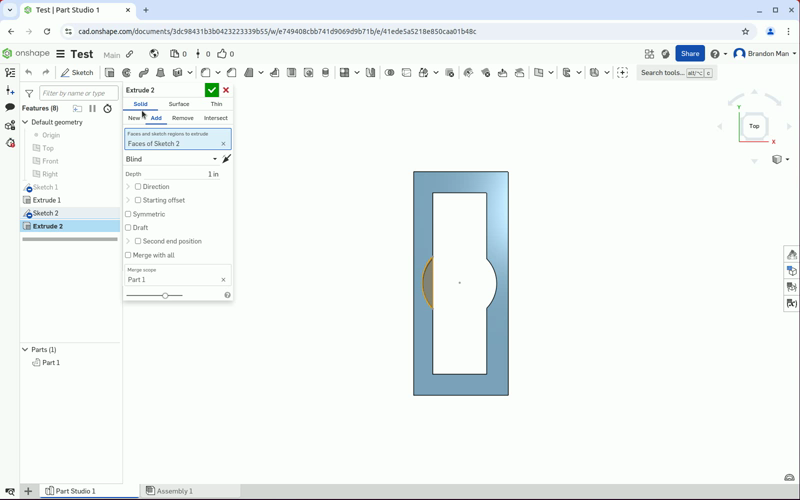
mouse_move(137, 120)
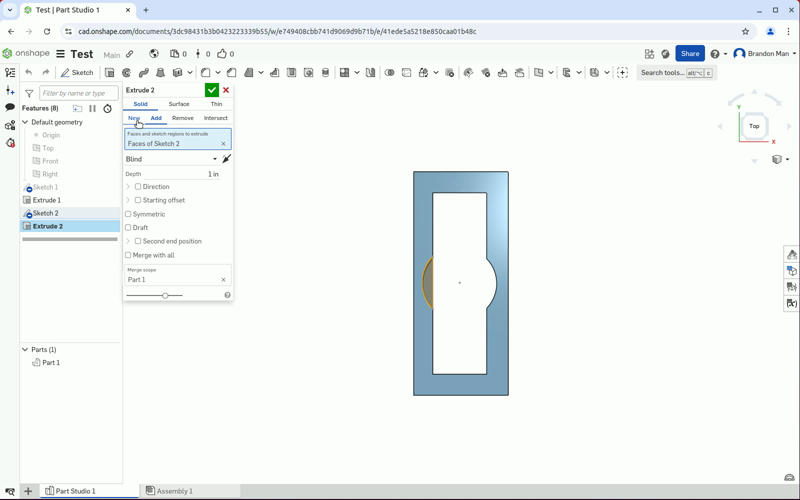
click(137, 120)
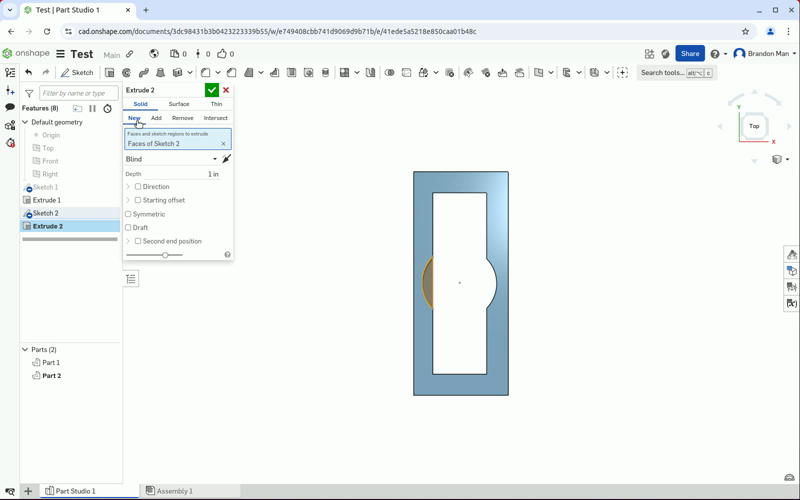
key(tab, 4)
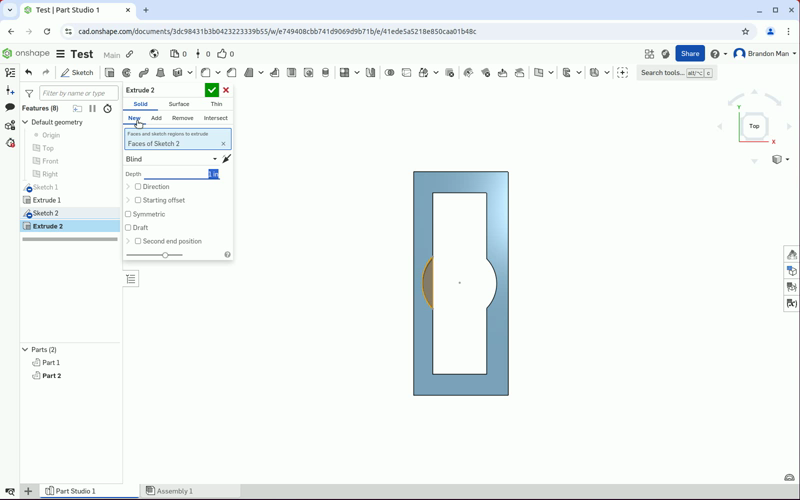
text(2.407)
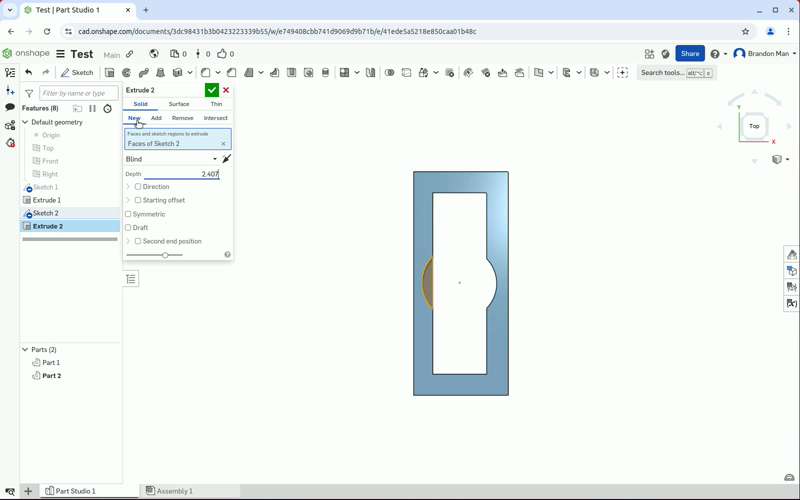
key(enter)
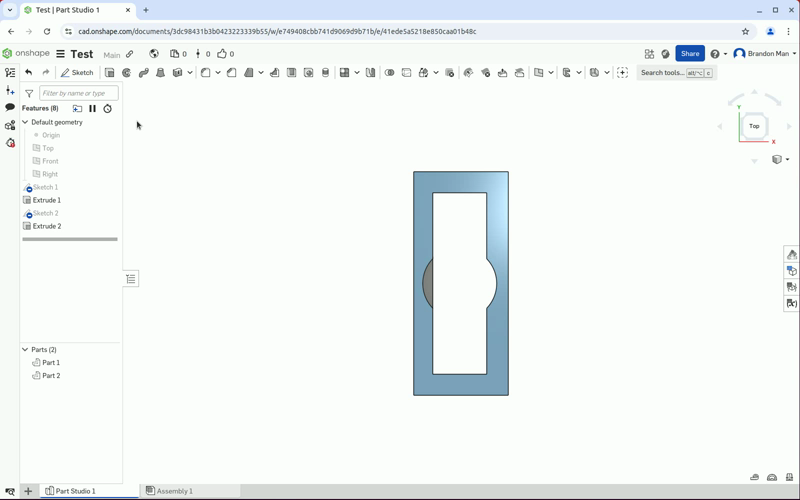
key(shift+h)
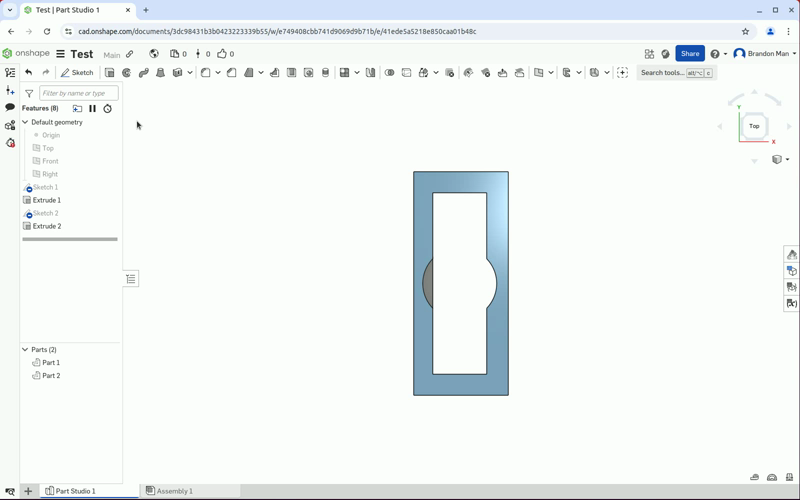
key(shift+h)
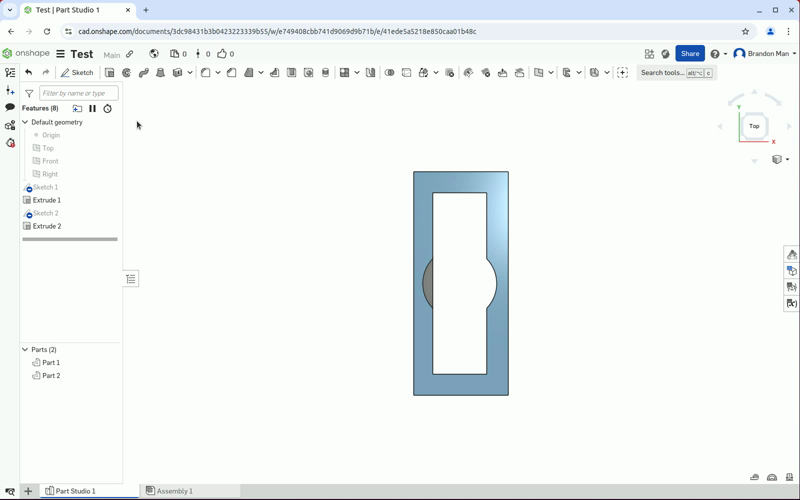
mouse_move(73, 189)
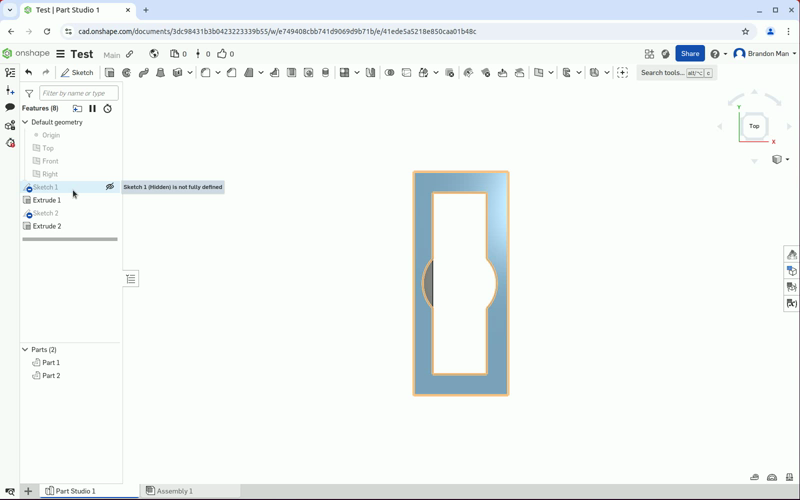
click(73, 189)
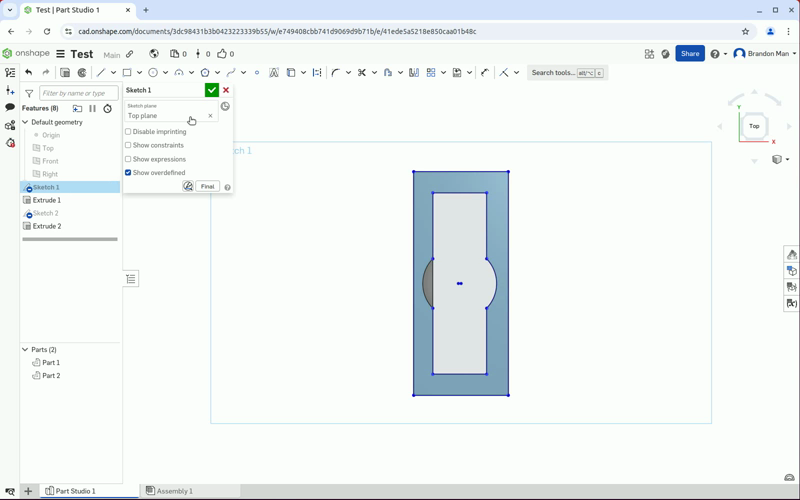
mouse_move(229, 92)
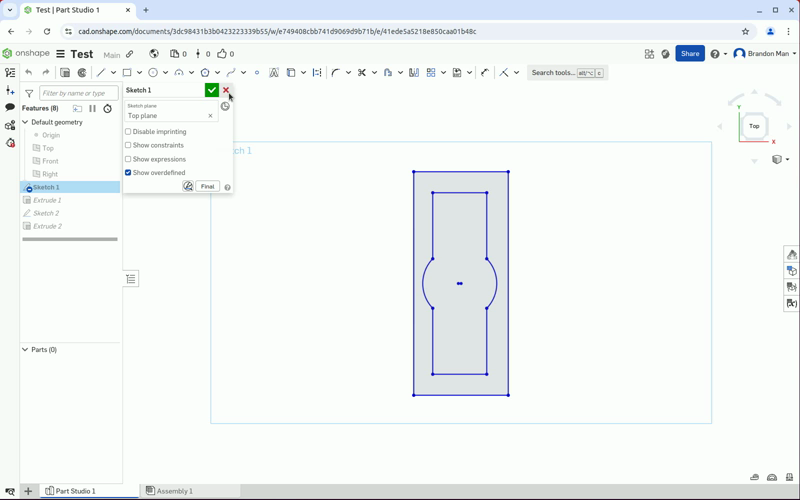
click(229, 92)
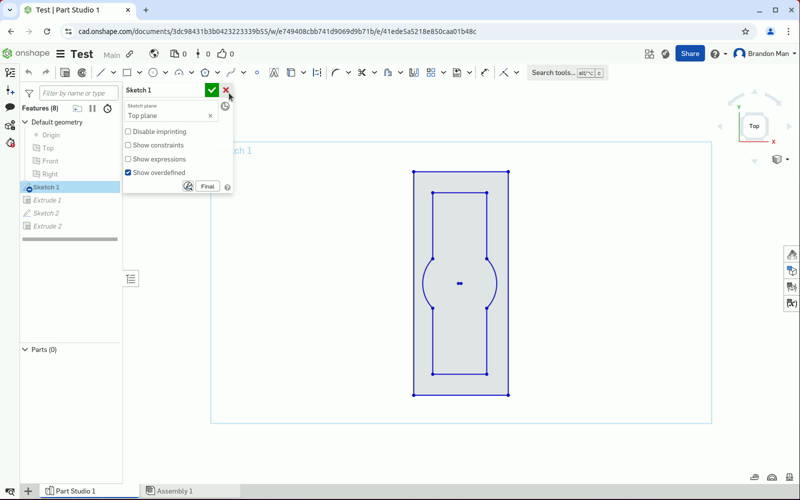
key(shift+s)
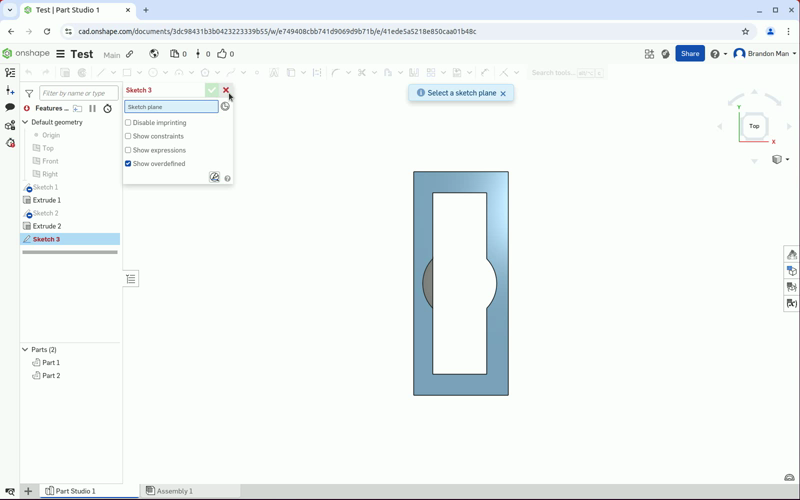
mouse_move(73, 150)
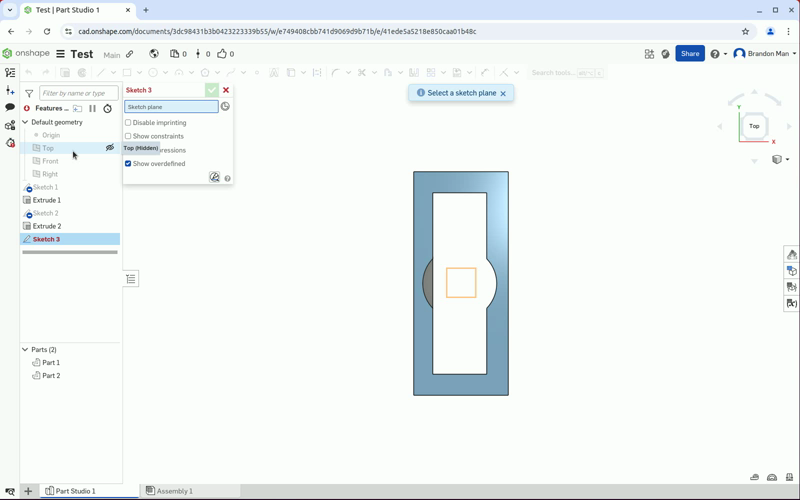
click(73, 150)
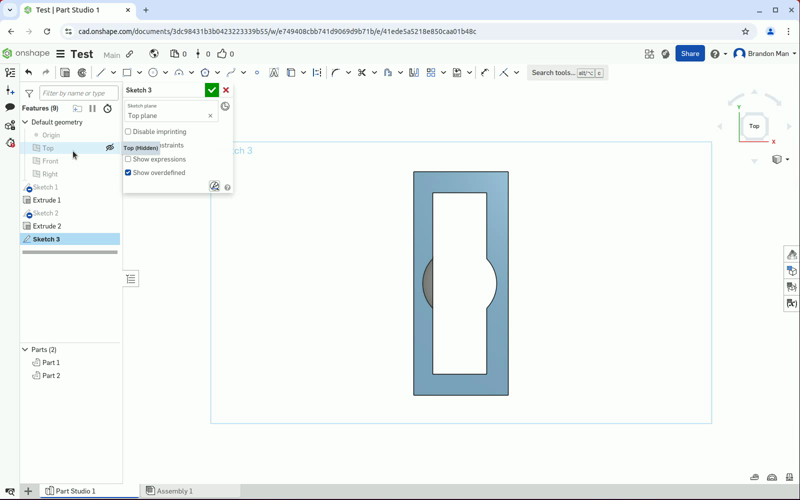
mouse_move(73, 352)
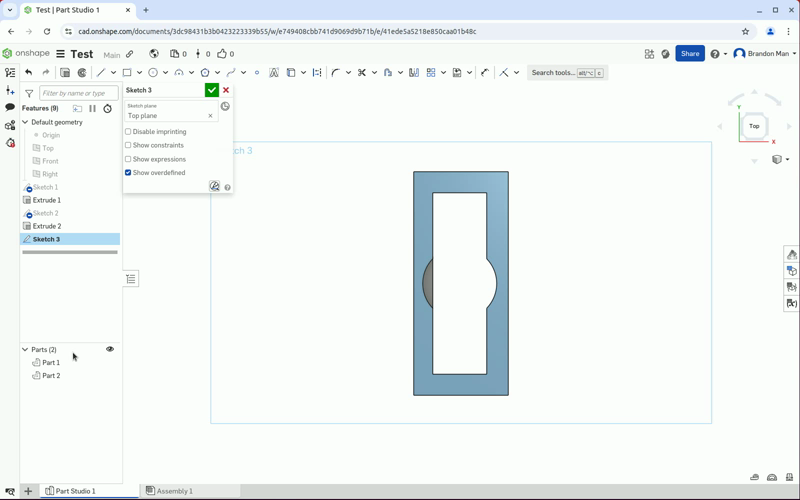
key(y)
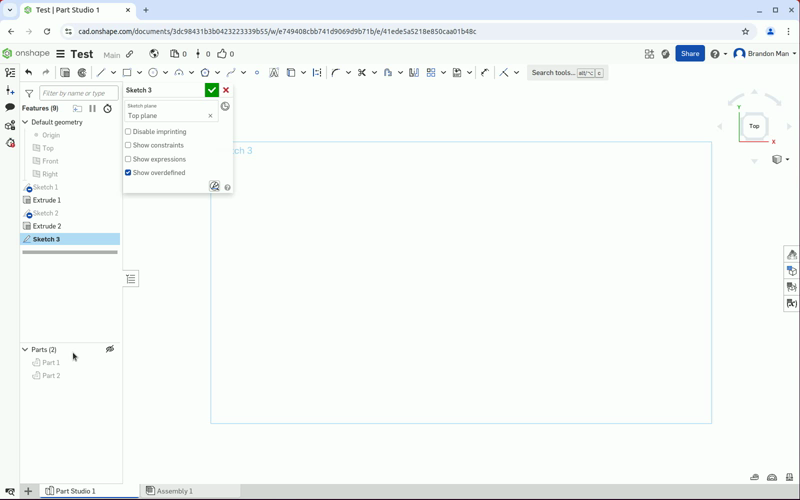
key(a)
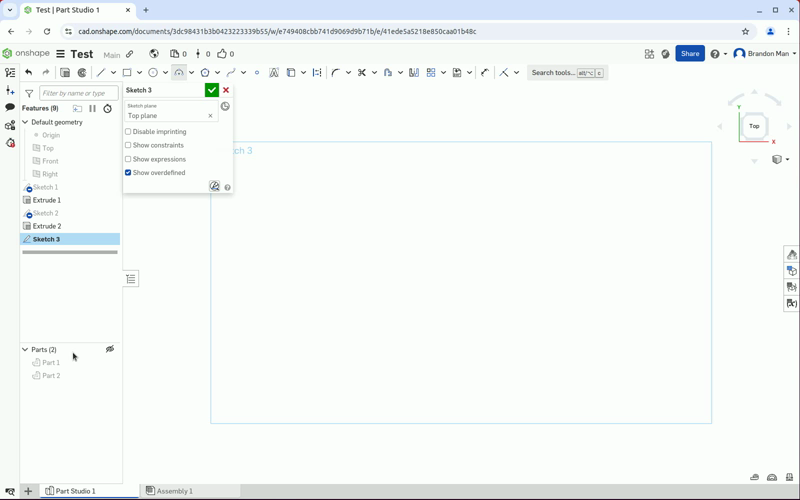
key_down(shift)
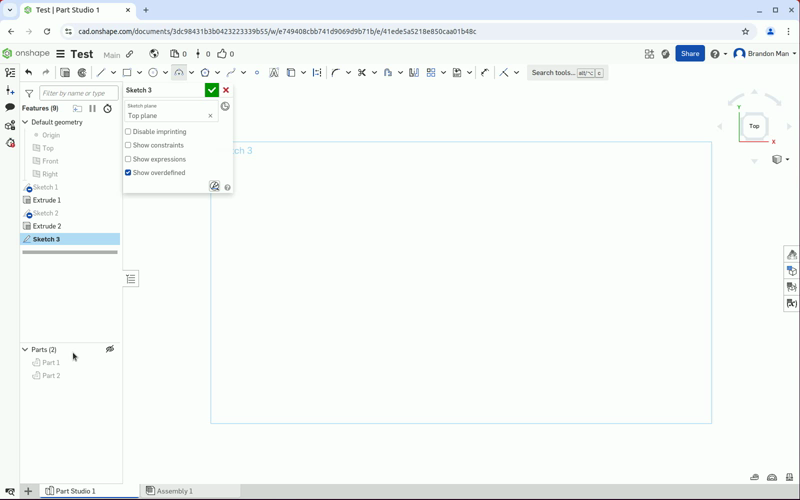
mouse_move(489, 308)
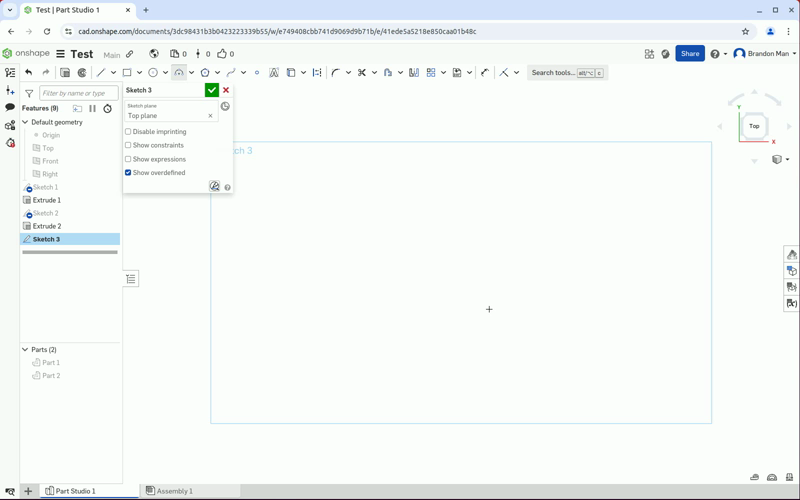
click(489, 308)
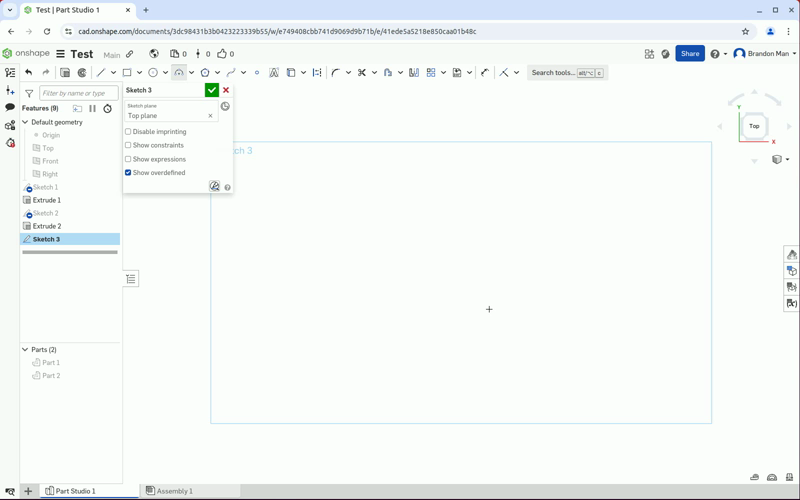
key_up(shift)
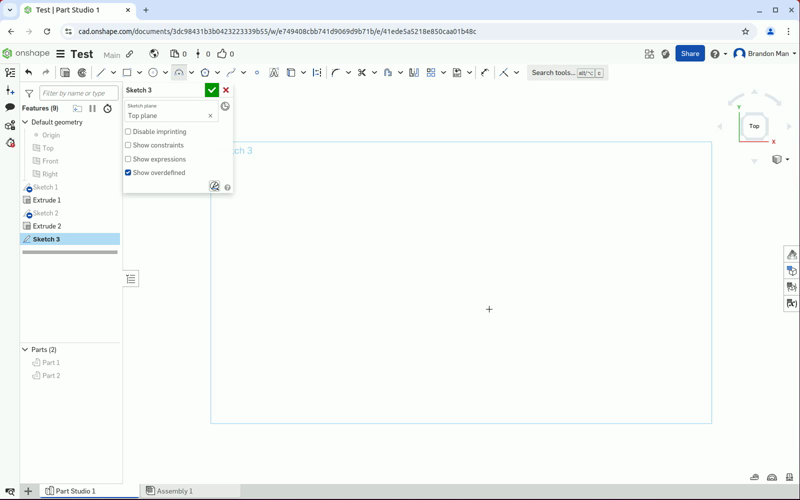
key_down(shift)
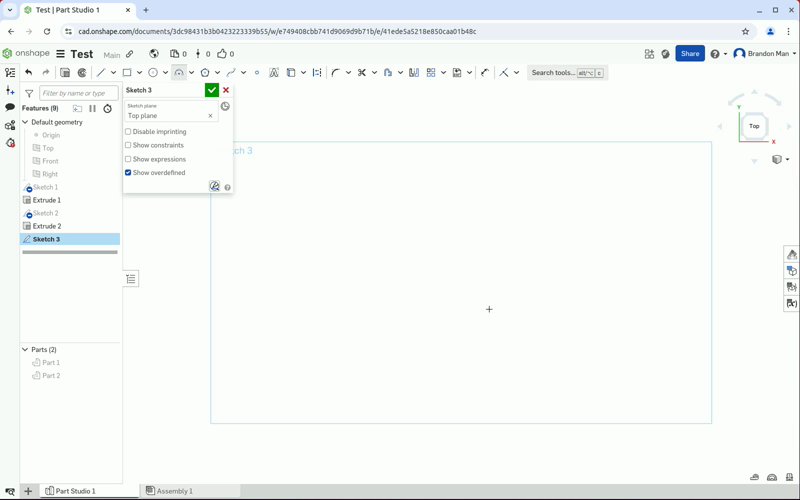
mouse_move(489, 256)
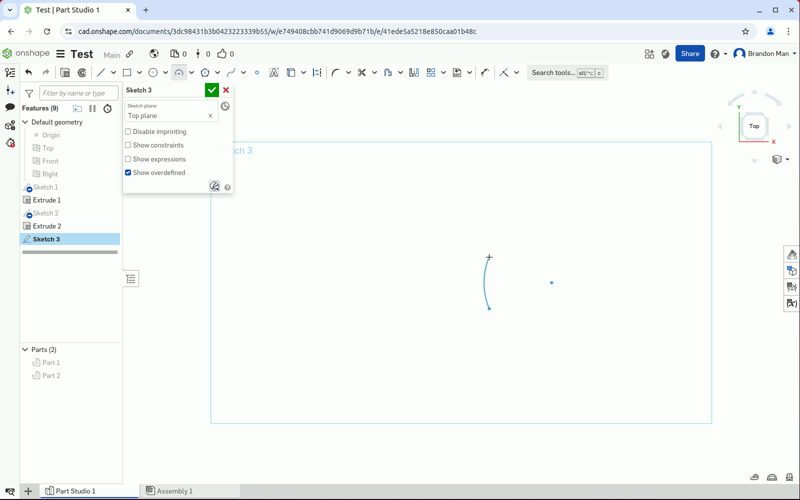
click(489, 256)
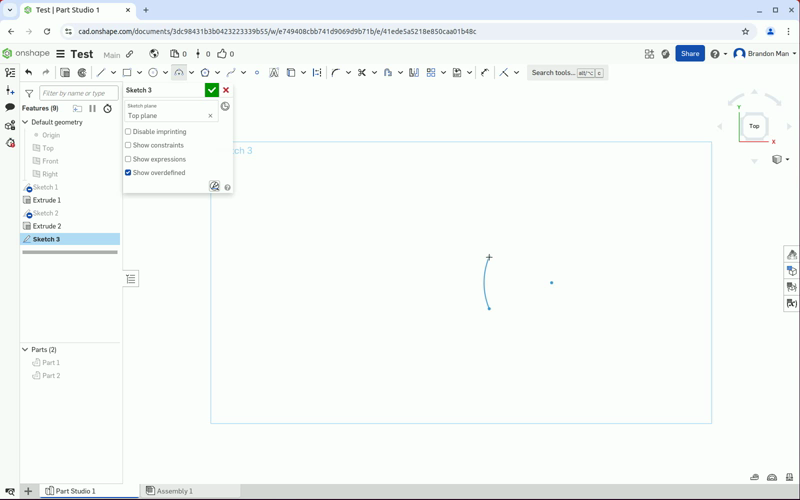
mouse_move(499, 282)
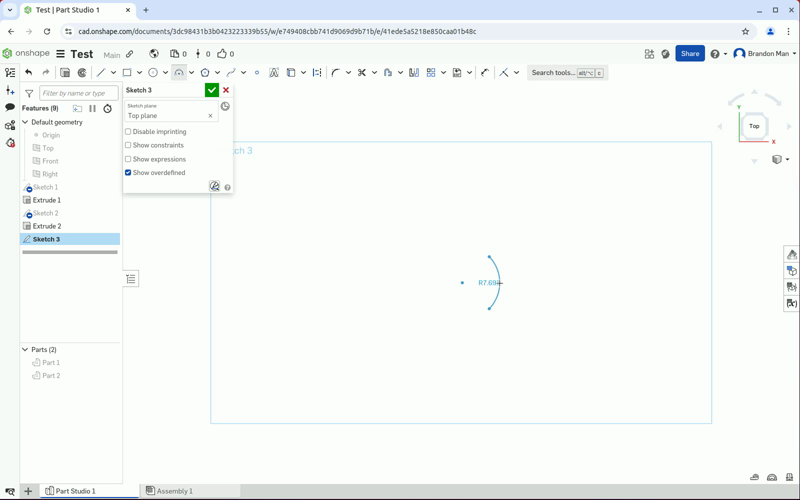
click(499, 282)
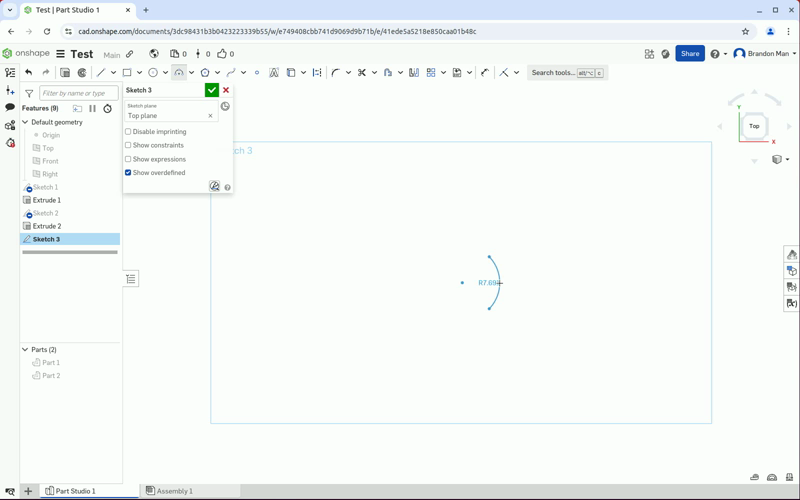
key_up(shift)
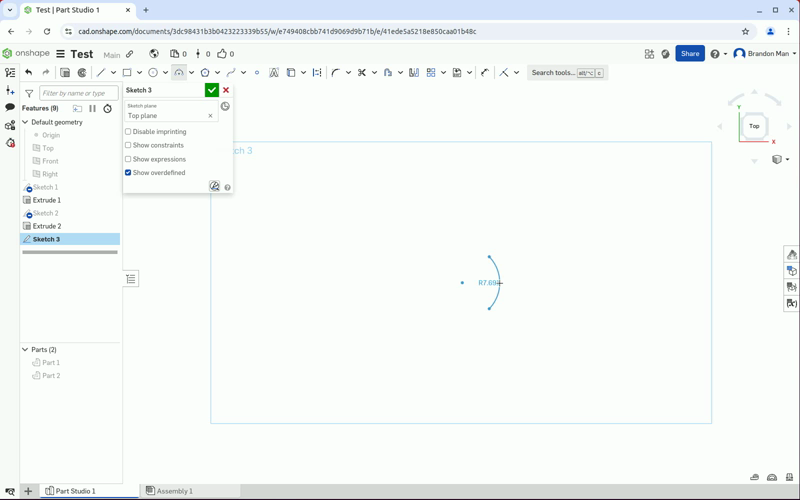
key(esc)
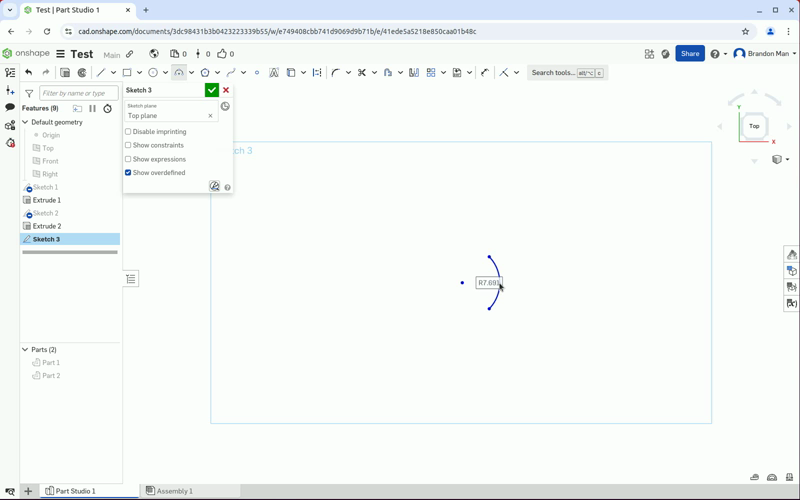
key(l)
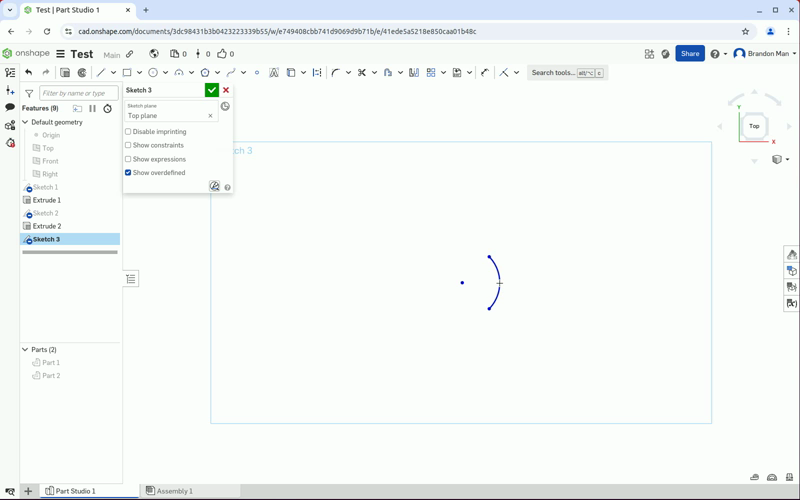
mouse_move(489, 256)
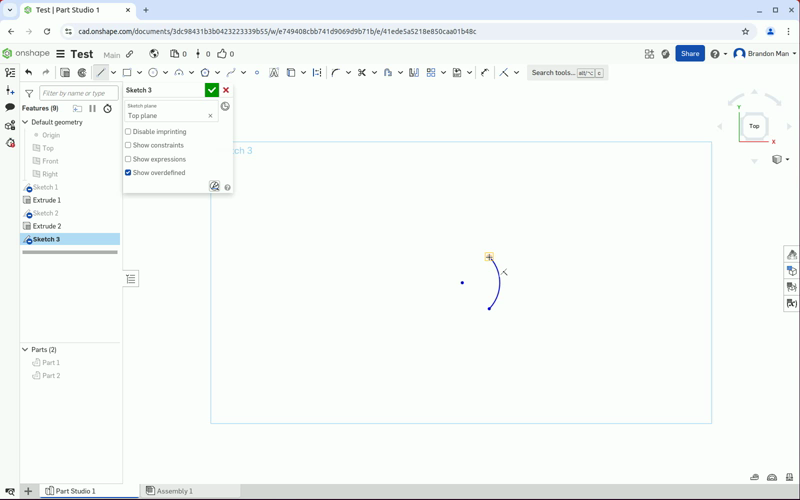
click(489, 256)
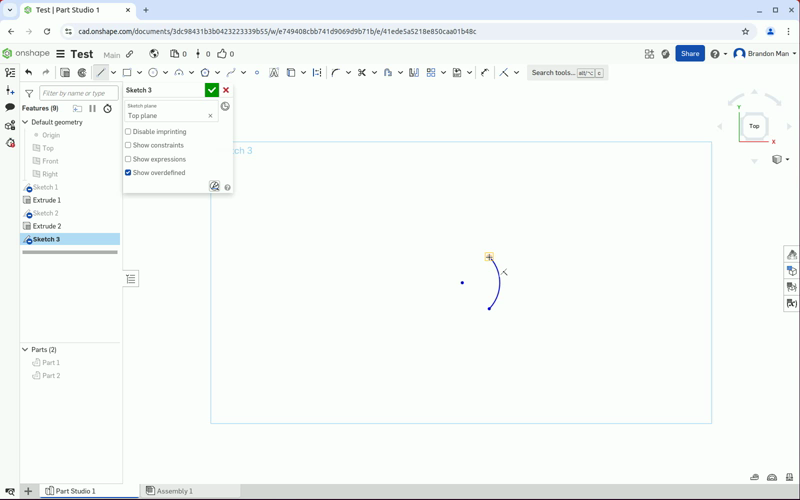
mouse_move(519, 256)
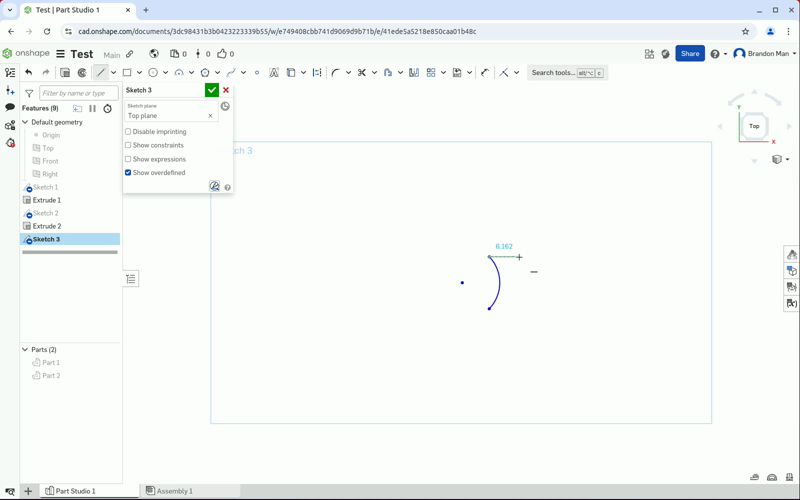
key_down(shift)
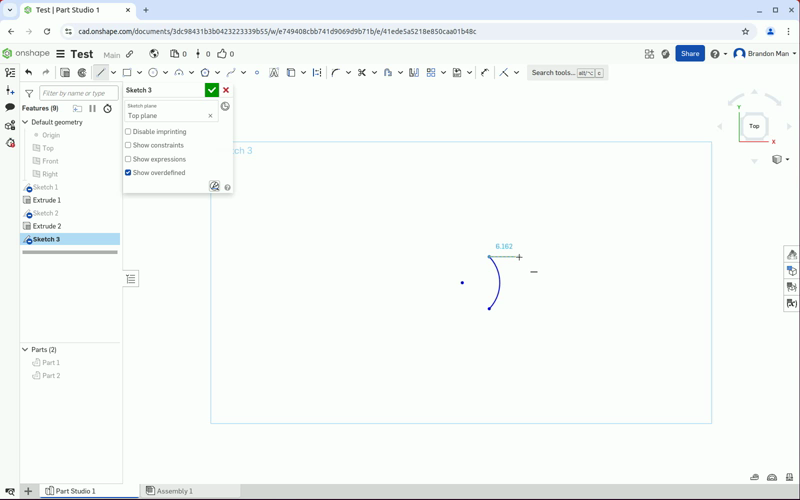
mouse_move(489, 308)
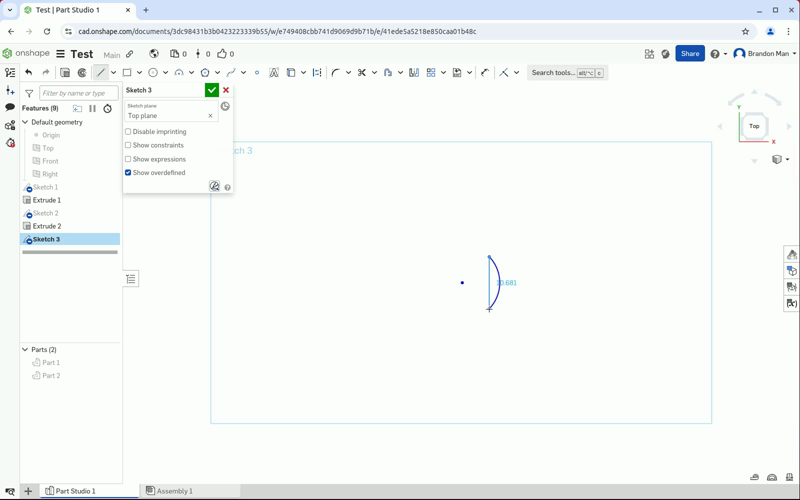
key_up(shift)
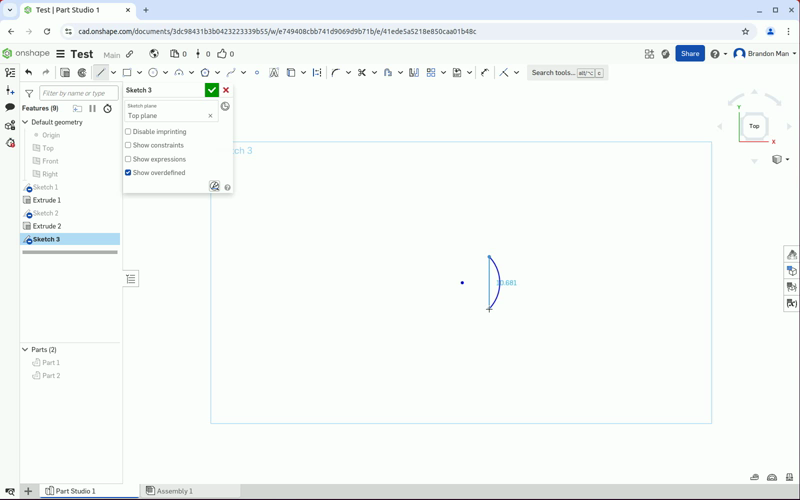
click(489, 308)
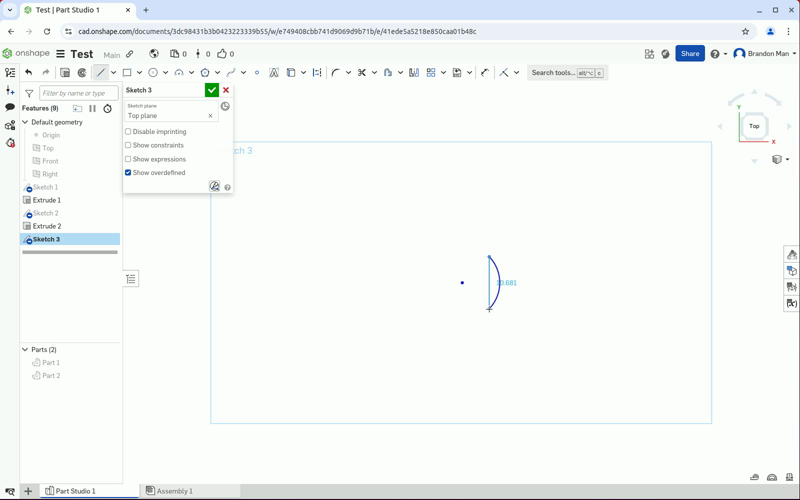
key(esc)
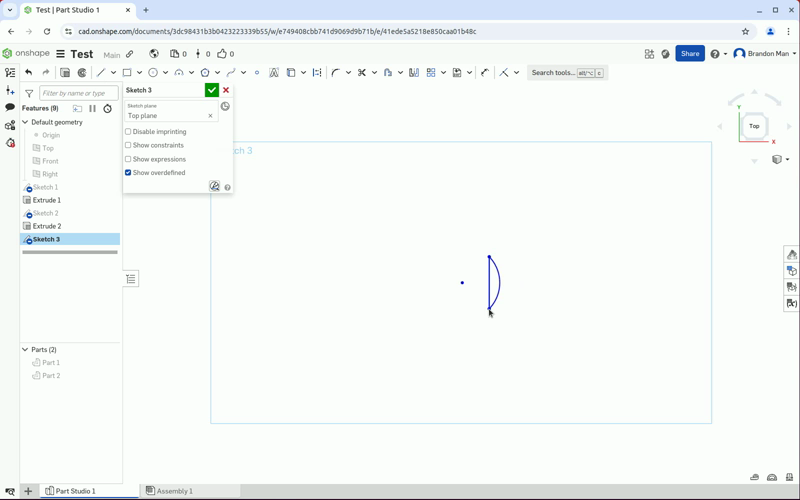
mouse_move(492, 262)
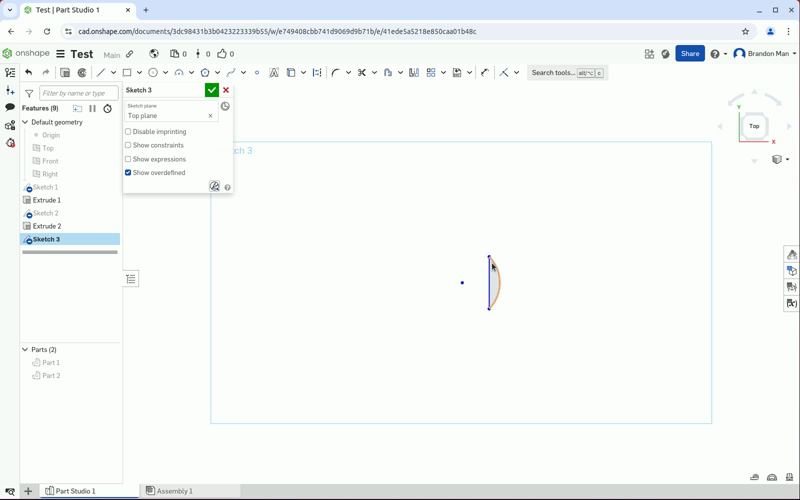
scroll(6)
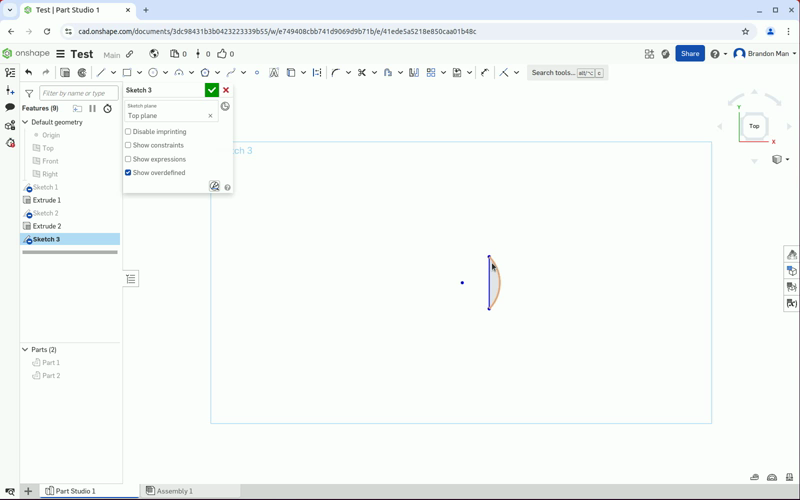
scroll(6)
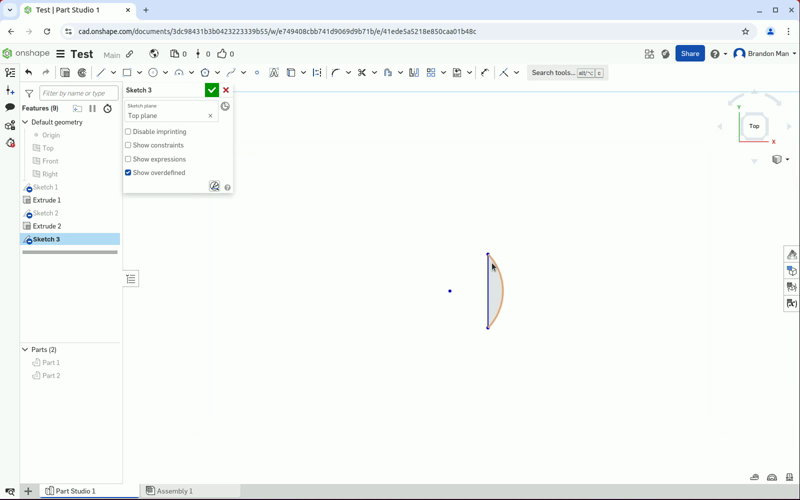
scroll(6)
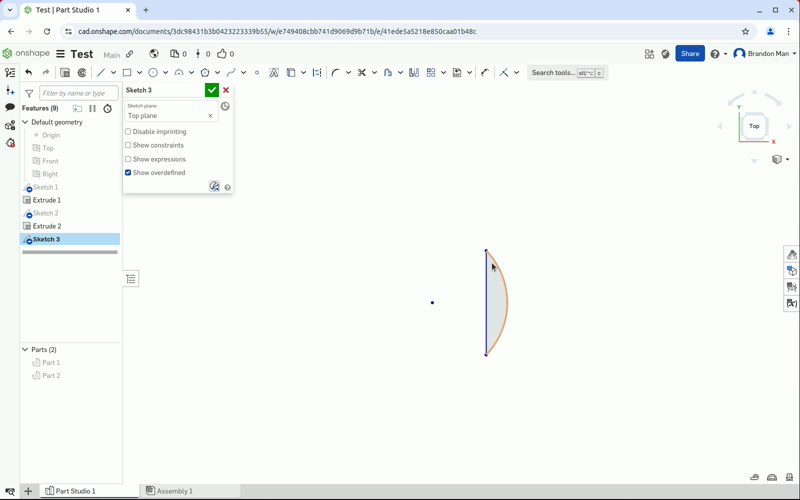
scroll(6)
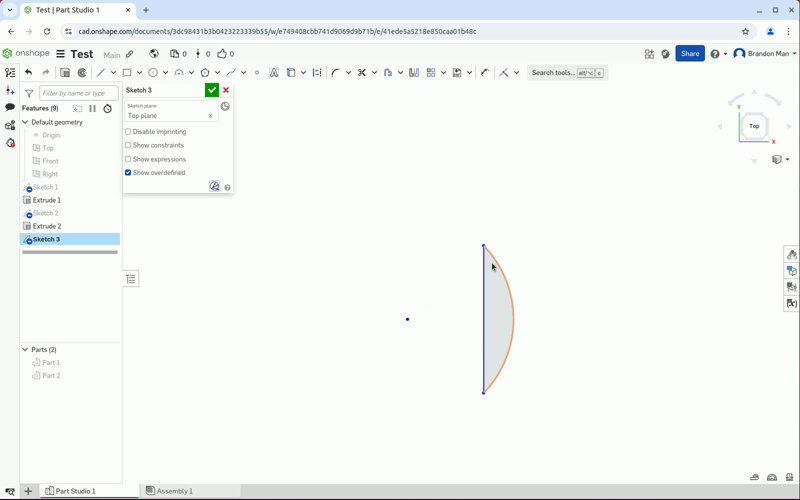
scroll(6)
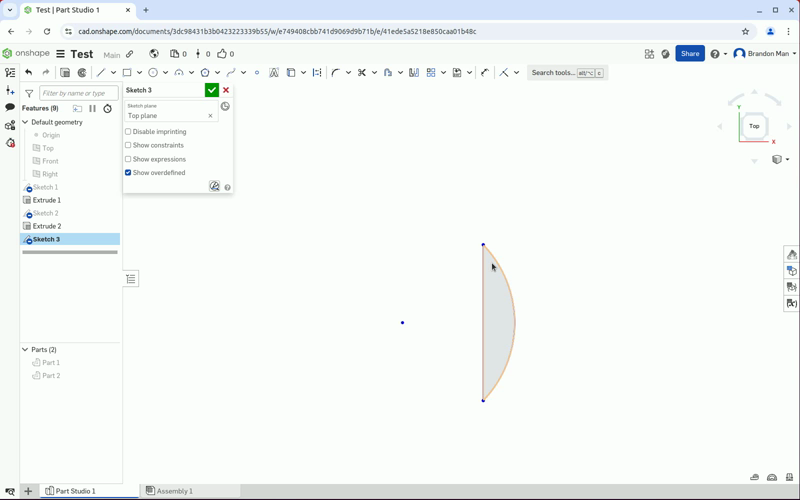
scroll(6)
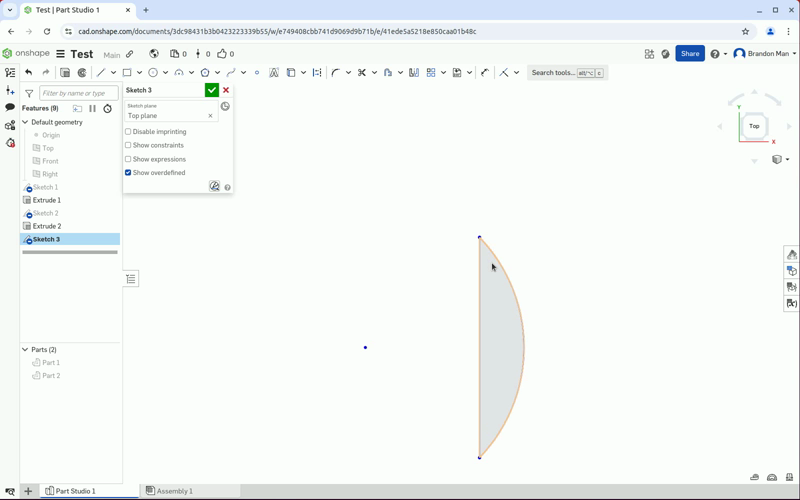
scroll(6)
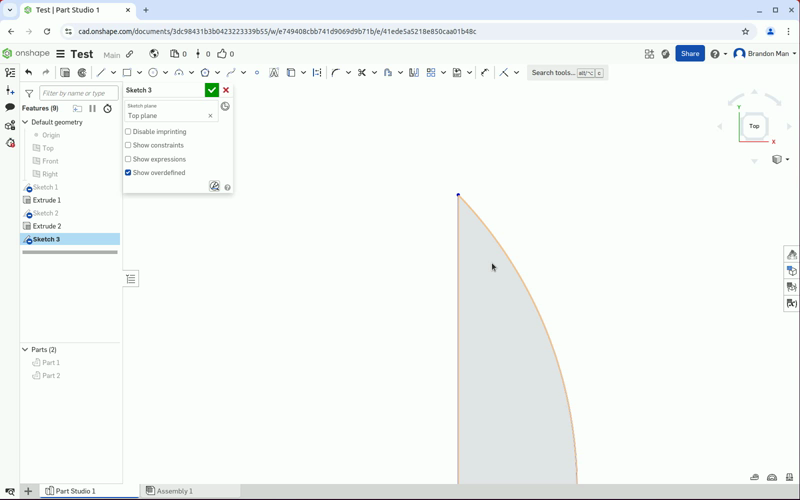
click(492, 262)
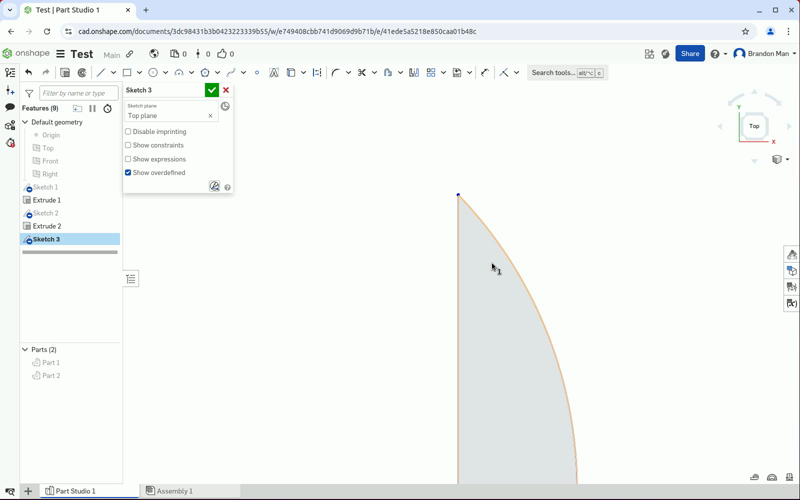
scroll(-6)
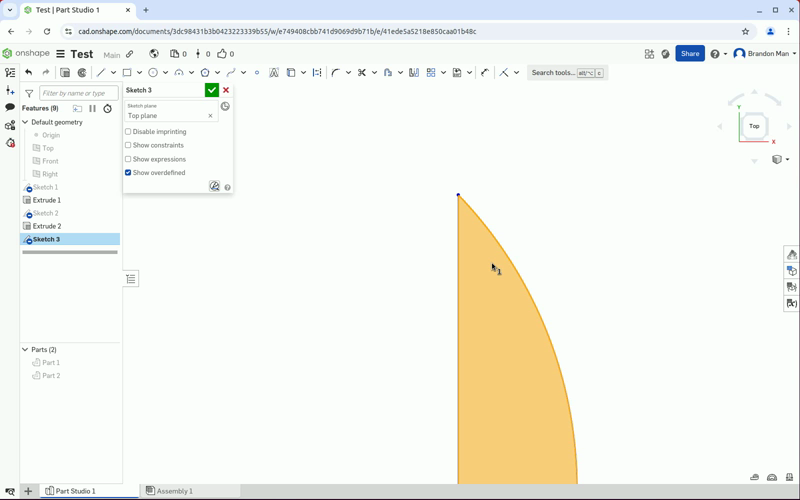
scroll(-6)
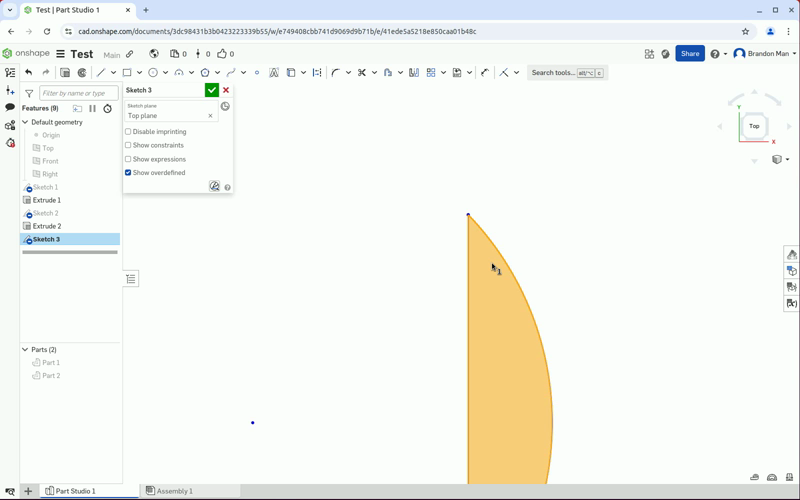
scroll(-6)
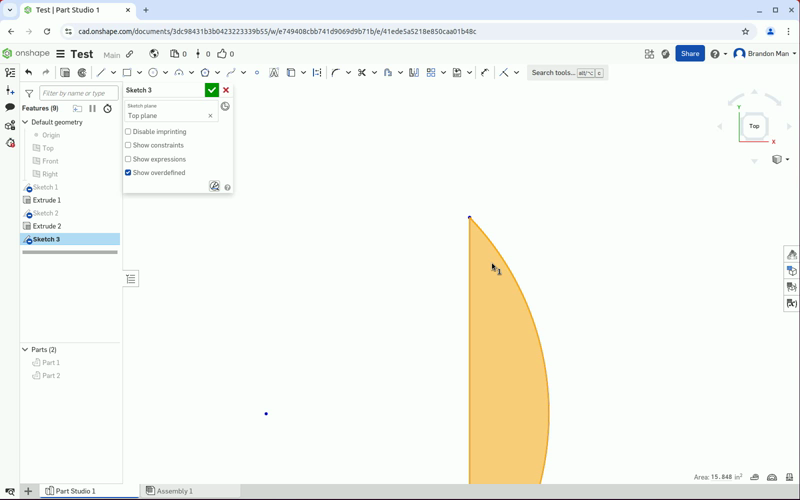
scroll(-6)
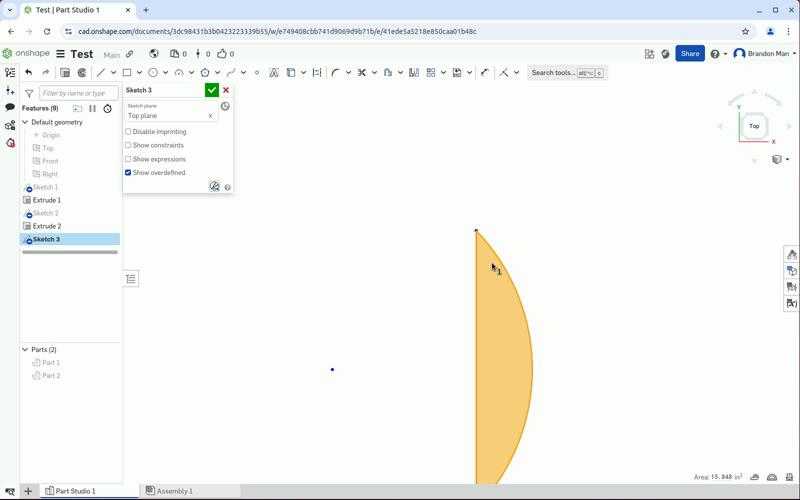
scroll(-6)
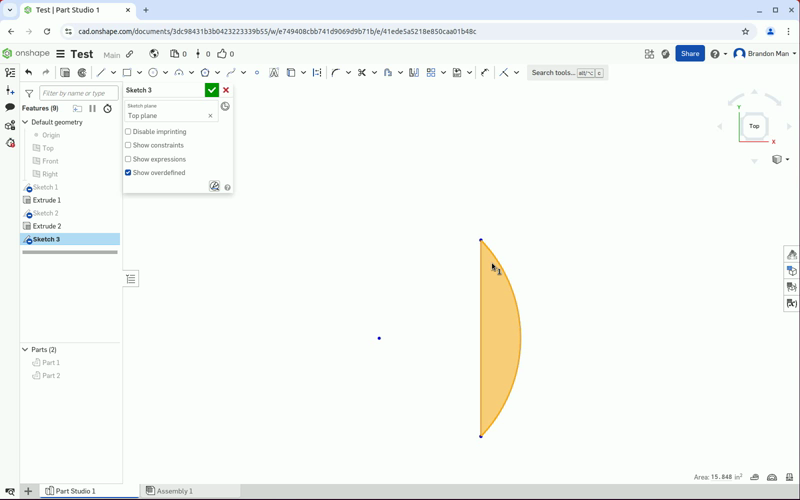
scroll(-6)
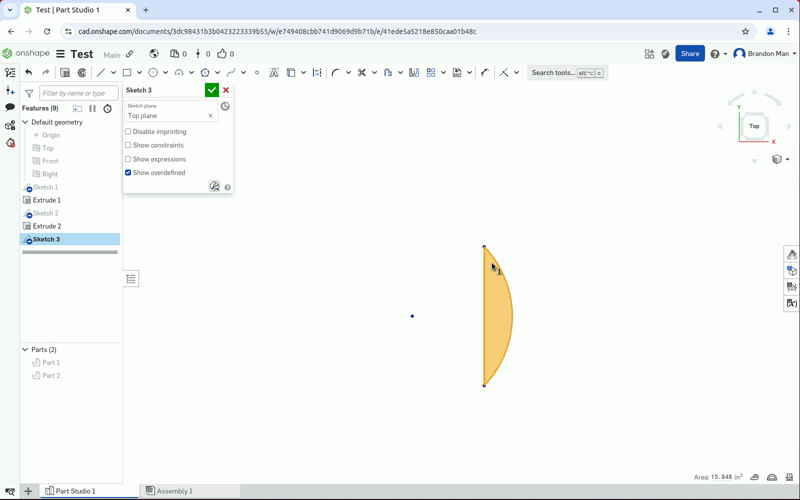
scroll(-6)
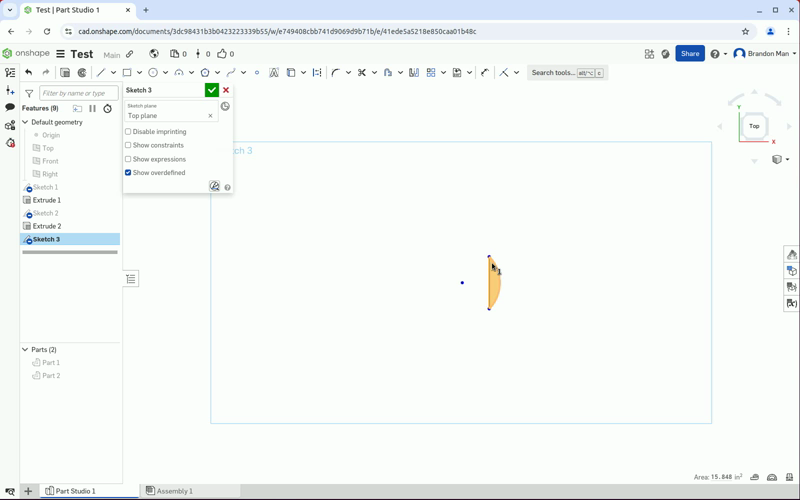
mouse_move(73, 352)
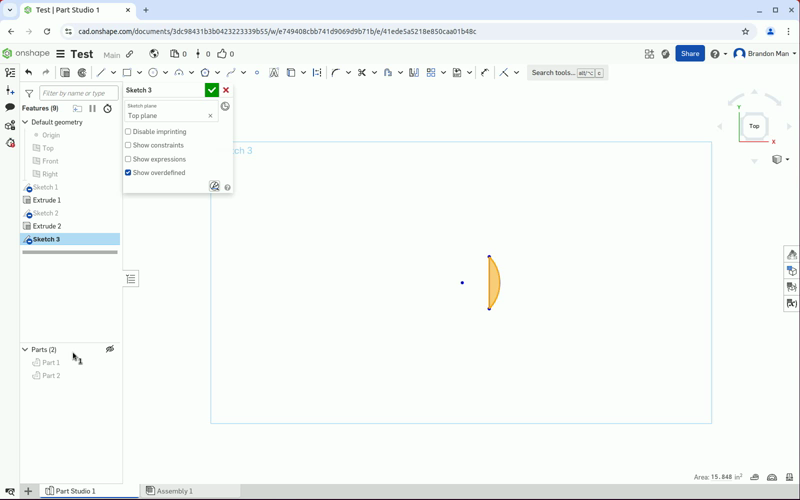
key(shift+y)
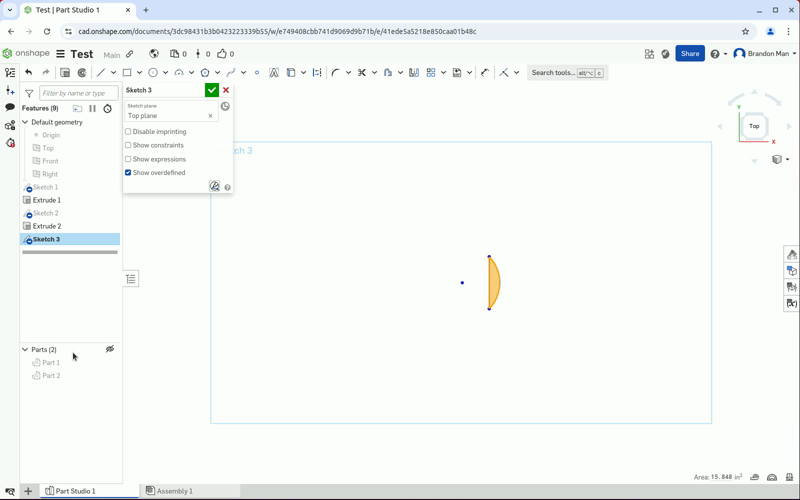
key(shift+e)
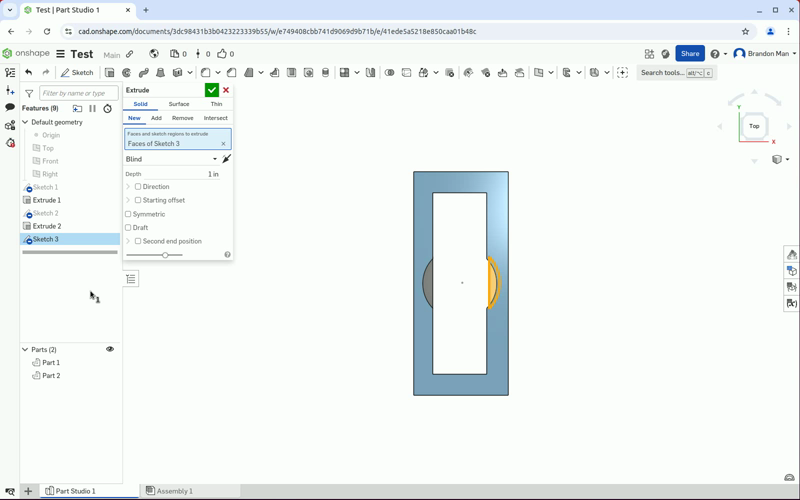
mouse_move(143, 106)
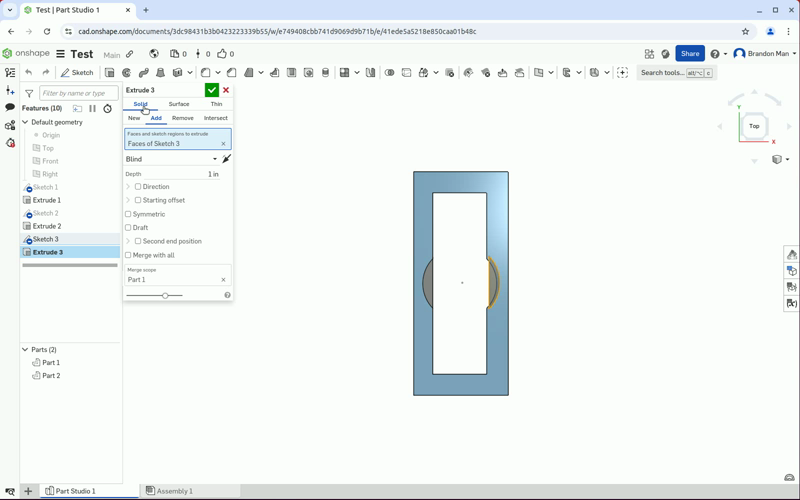
click(143, 106)
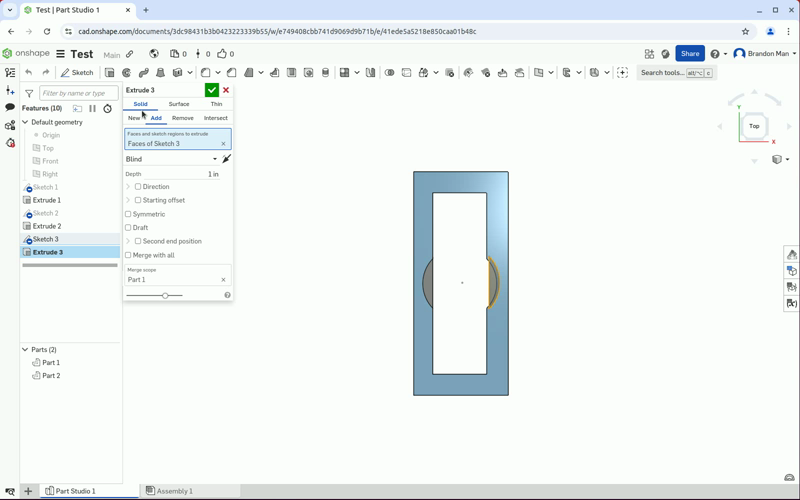
mouse_move(137, 120)
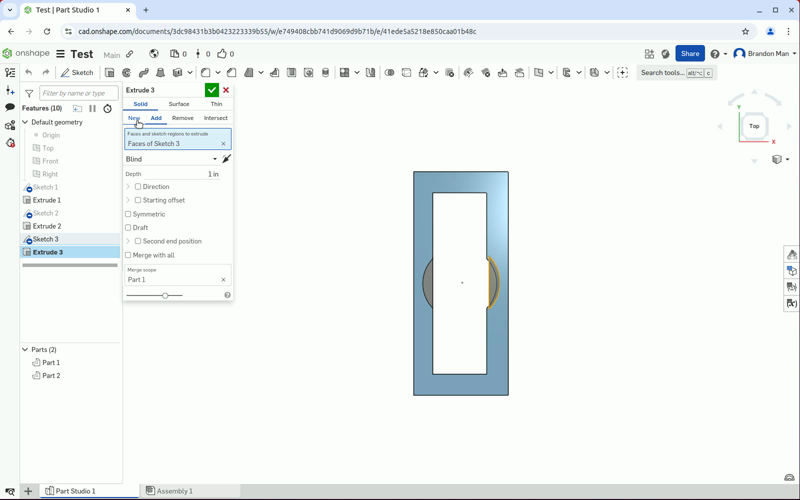
click(137, 120)
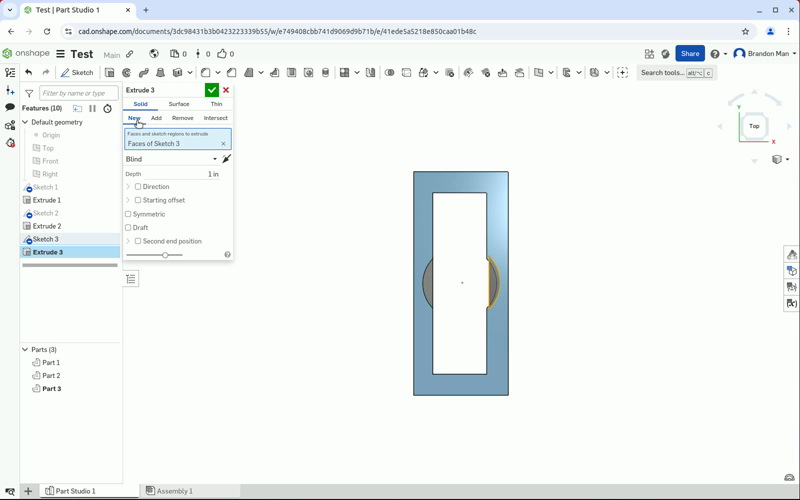
key(tab, 4)
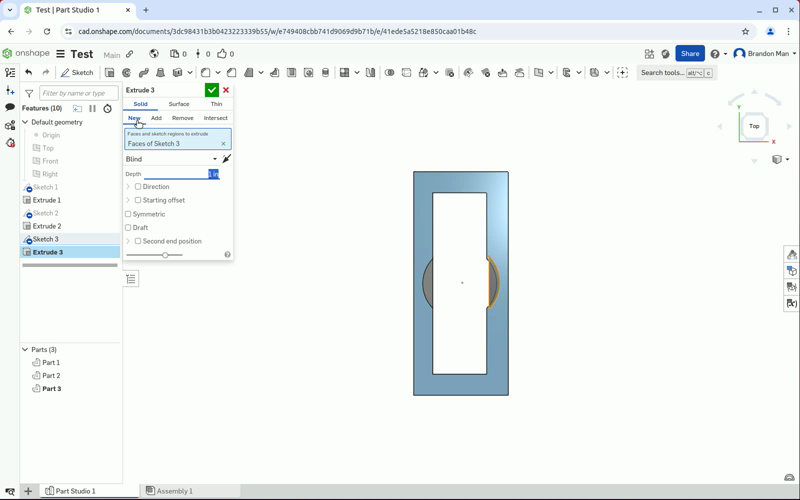
text(2.407)
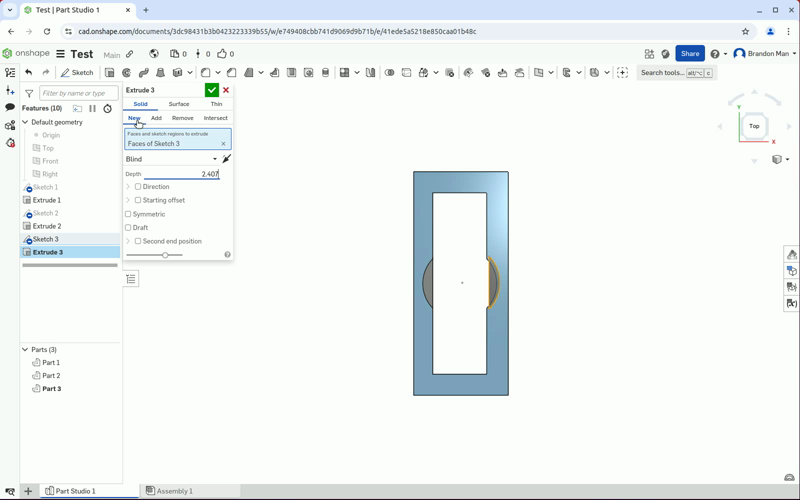
key(enter)
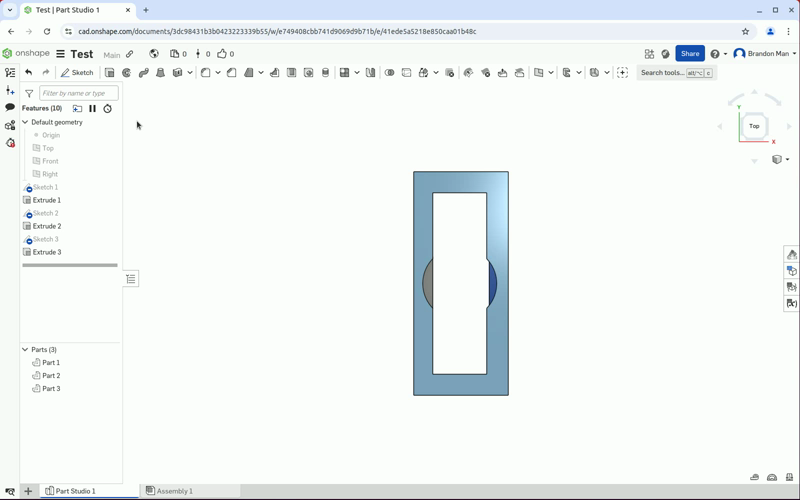
key(shift+h)
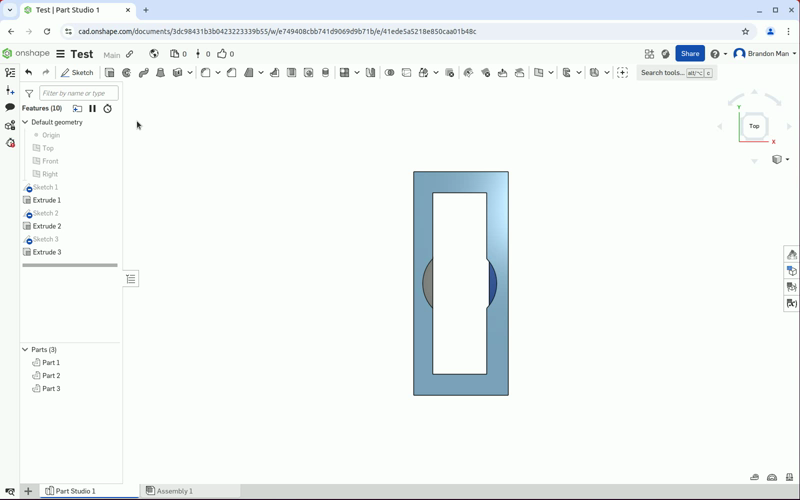
key(shift+h)
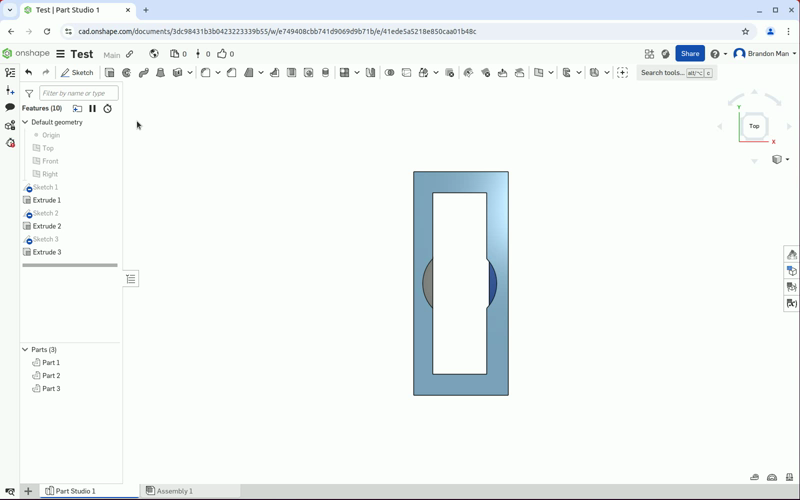
key(shift+7)
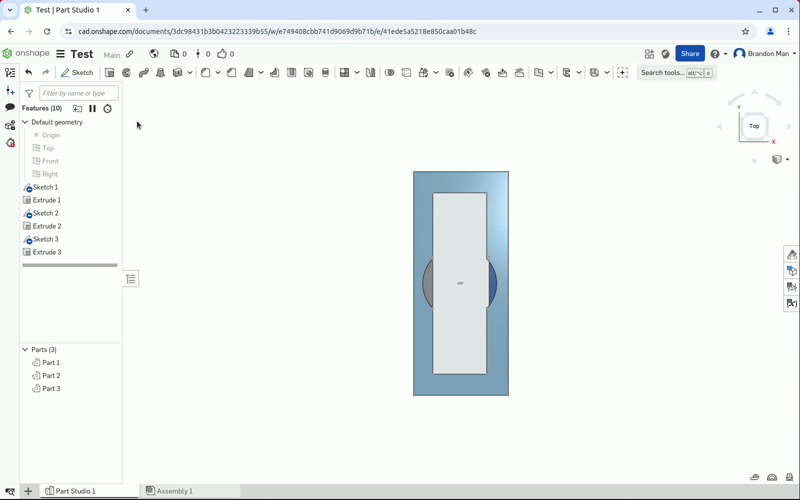
key(up, 3)
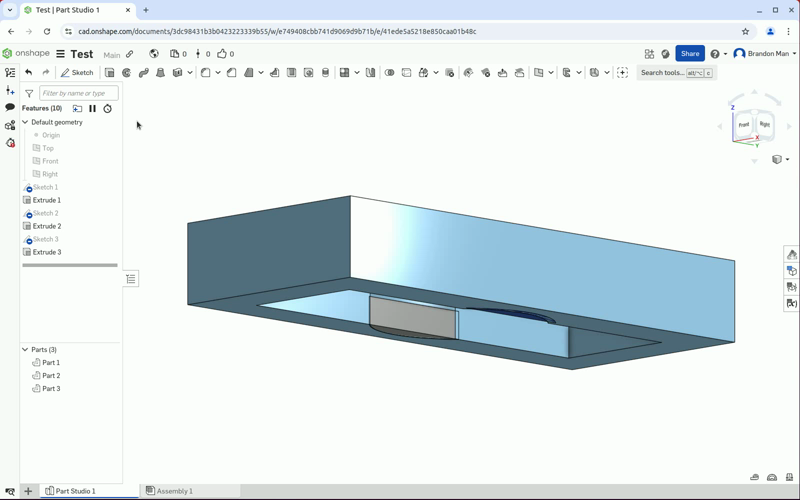
key(left, 3)
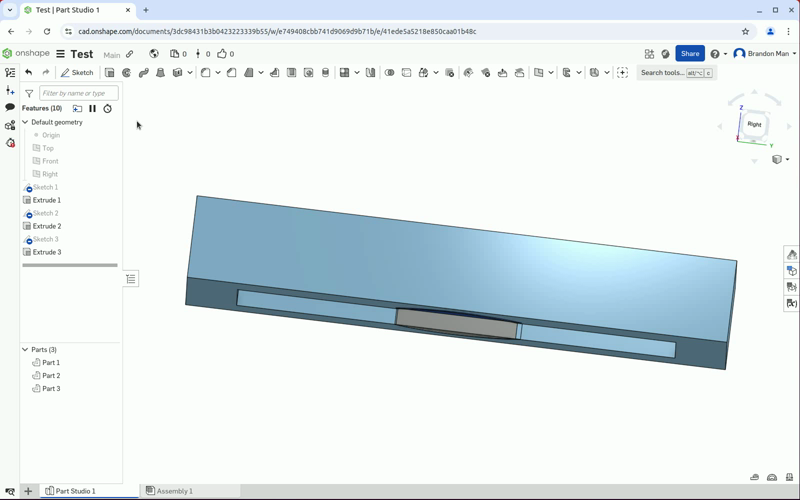
key(right, 3)
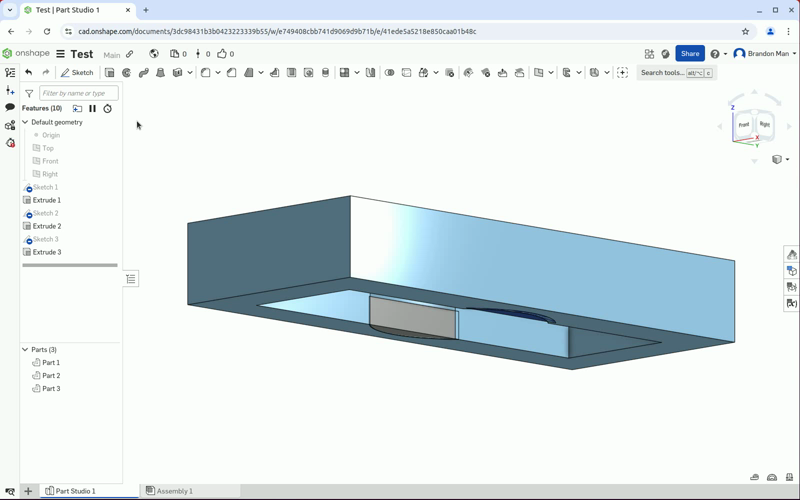
key(down, 3)
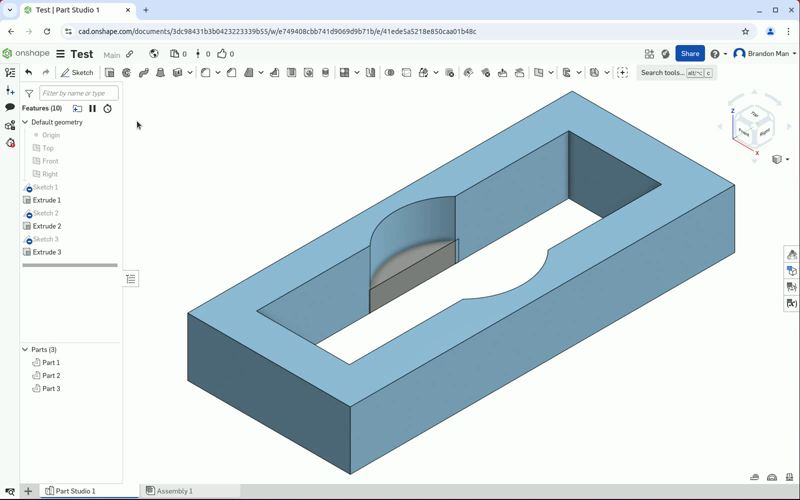
mouse_move(73, 189)
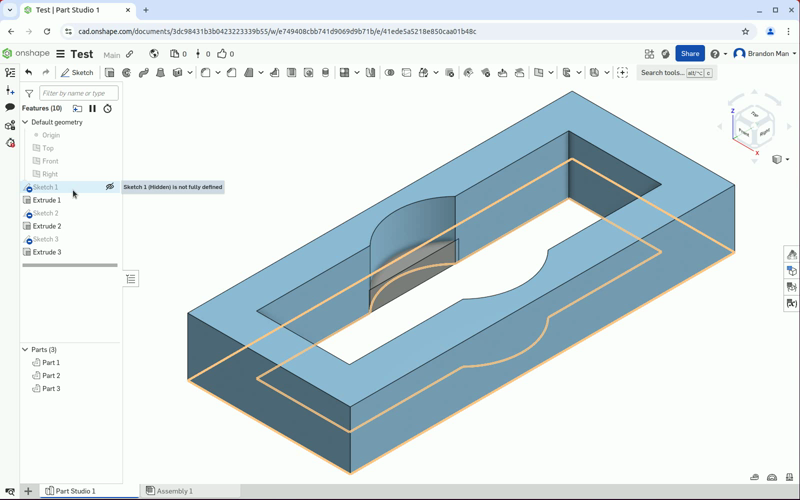
click(73, 189)